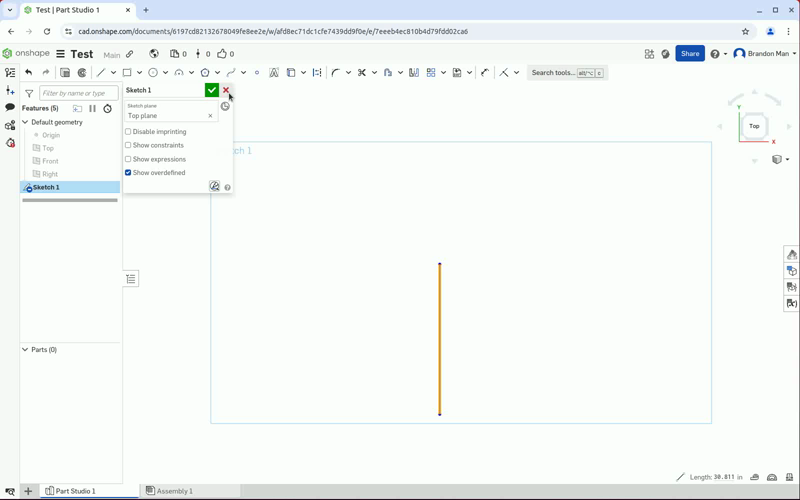
key(shift+h)
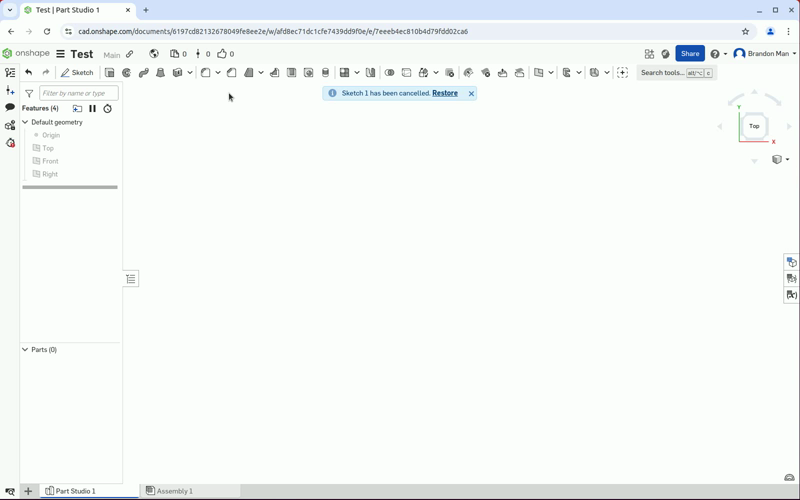
mouse_move(73, 352)
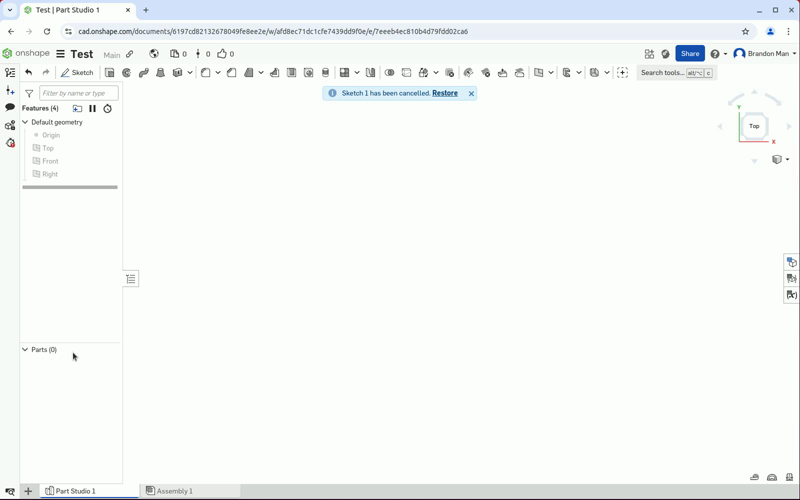
key(y)
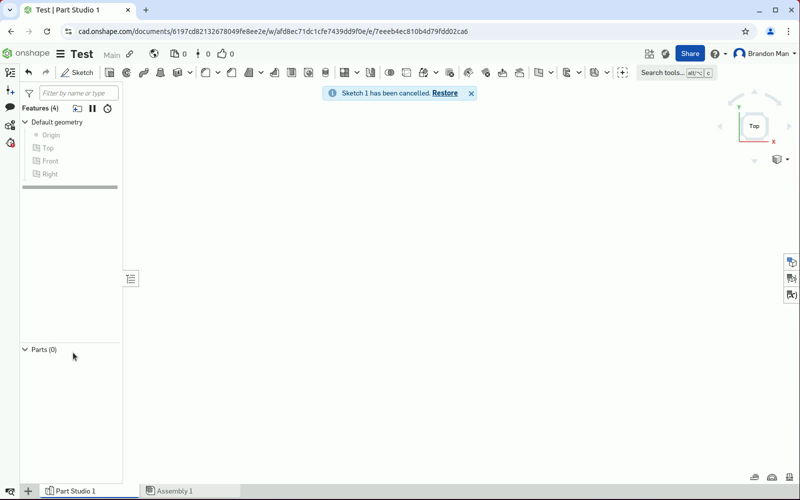
key(shift+p)
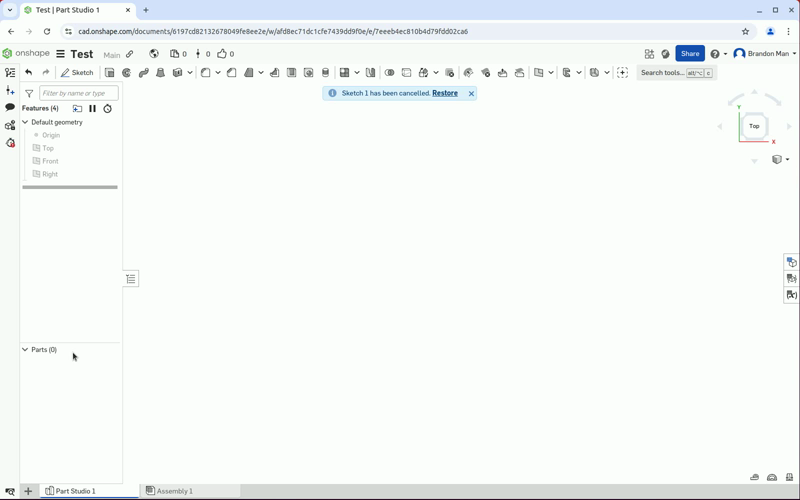
key(space)
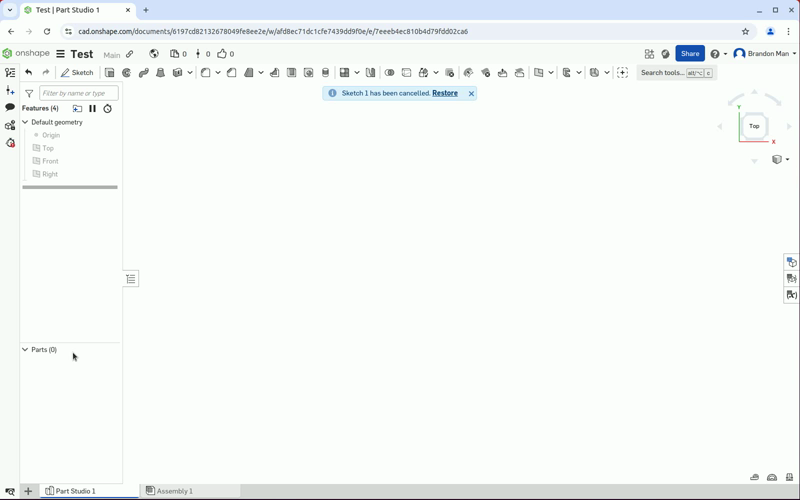
key_down(shift)
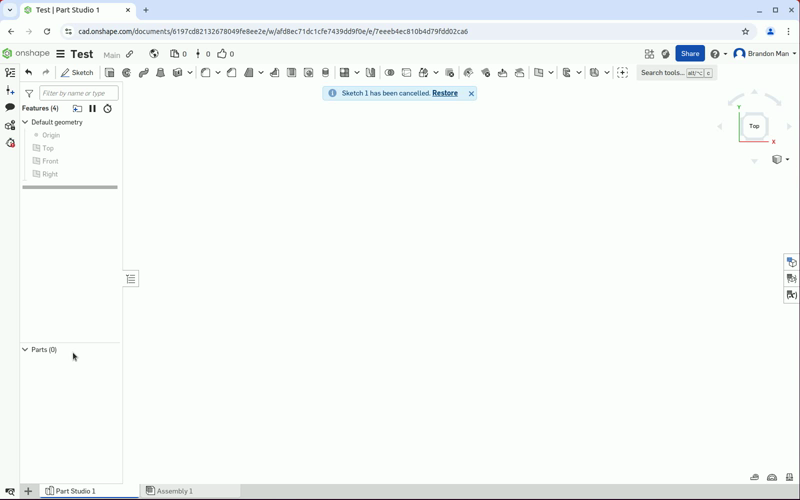
key(up)
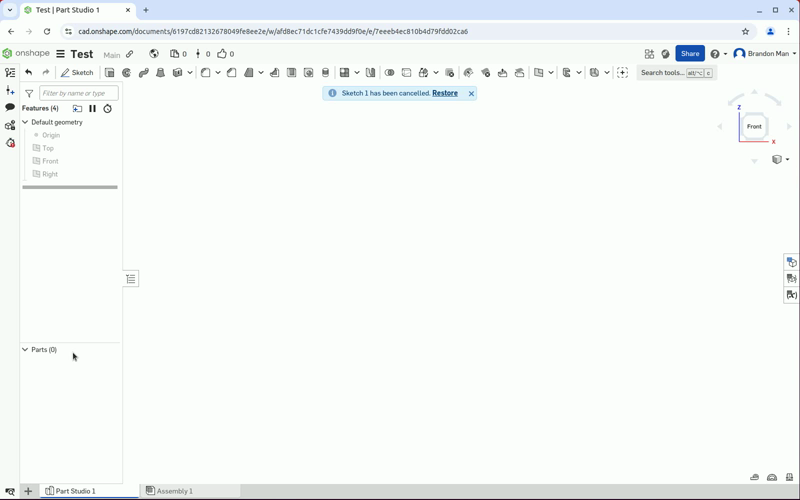
key_up(shift)
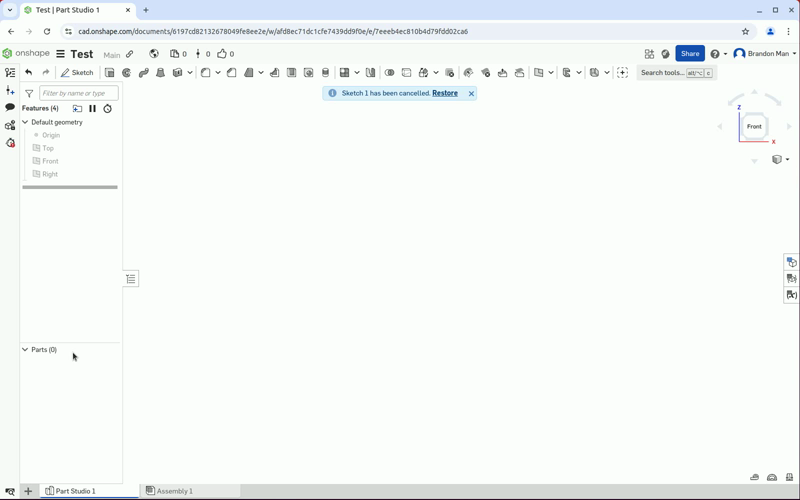
mouse_move(73, 352)
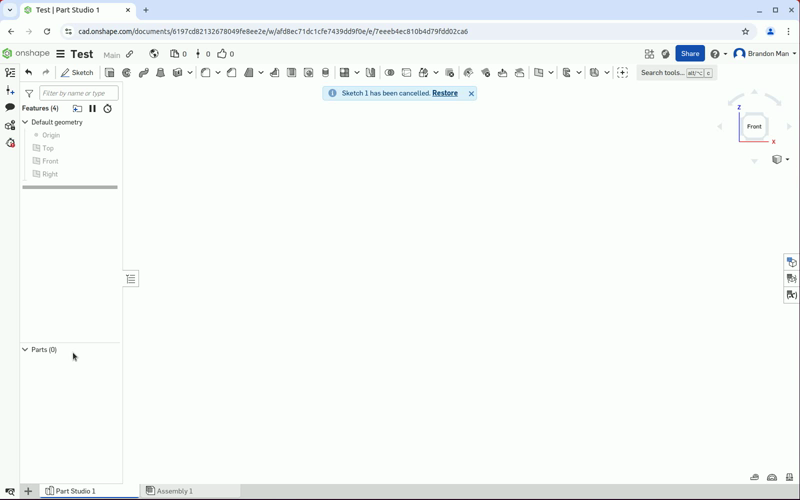
key(shift+y)
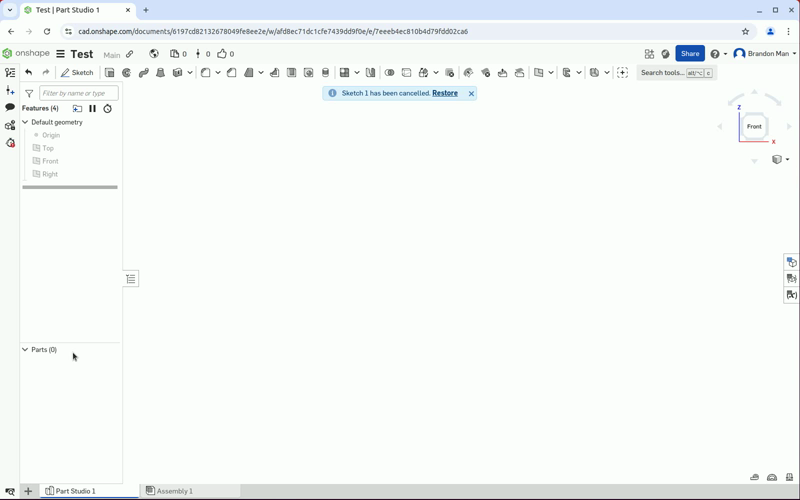
key(shift+s)
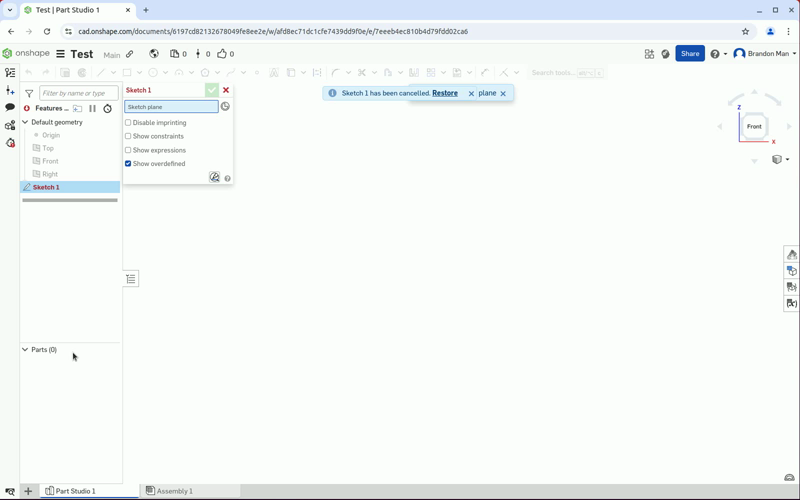
mouse_move(73, 163)
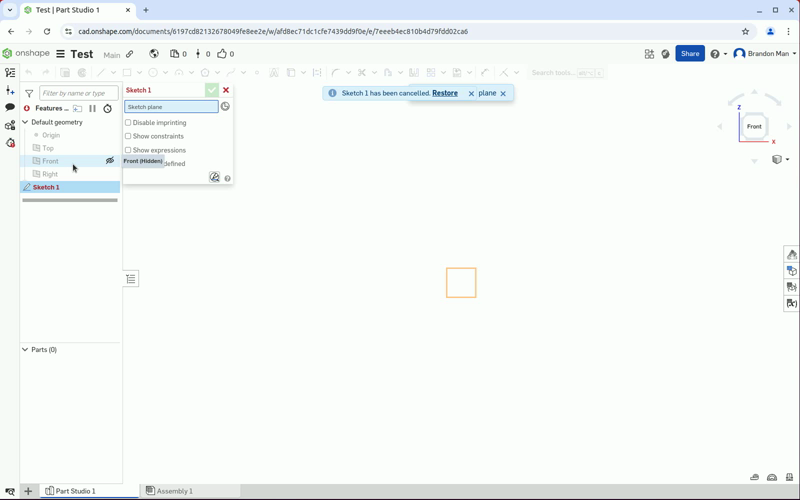
click(73, 163)
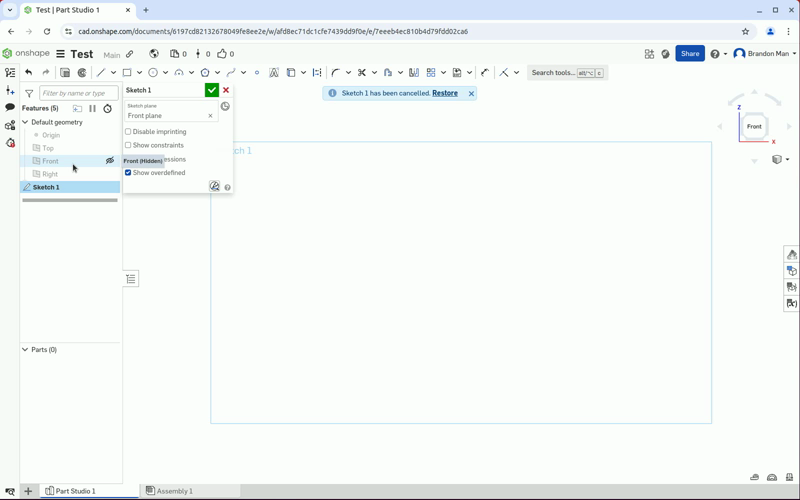
mouse_move(73, 352)
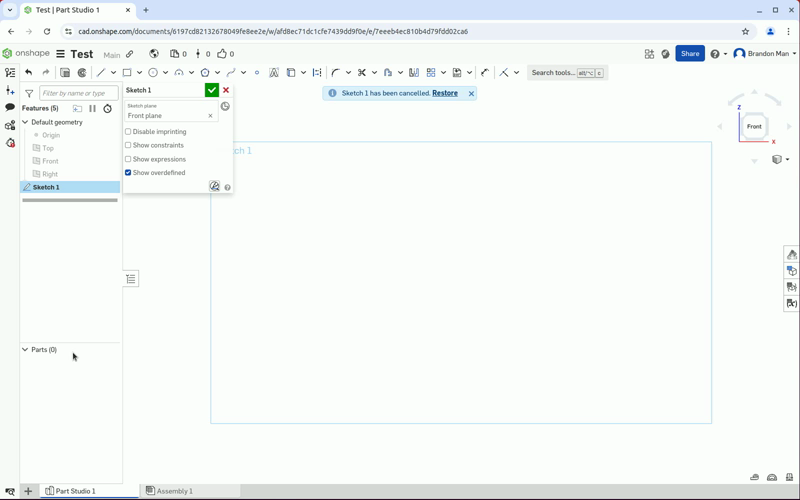
key(y)
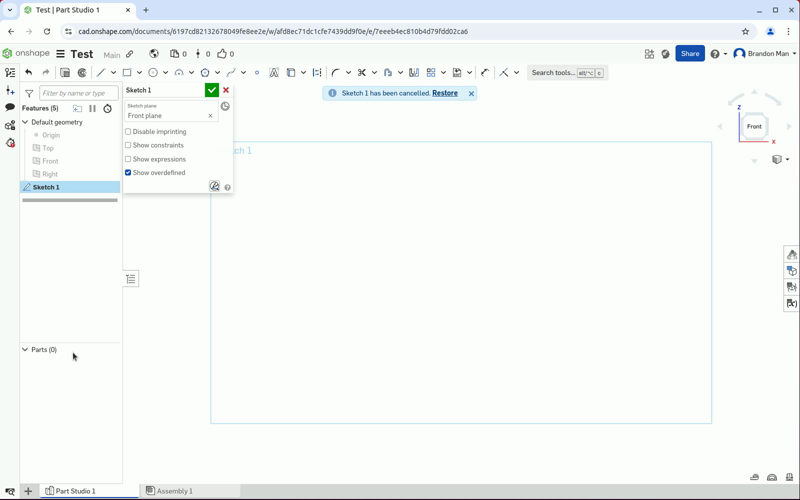
key(l)
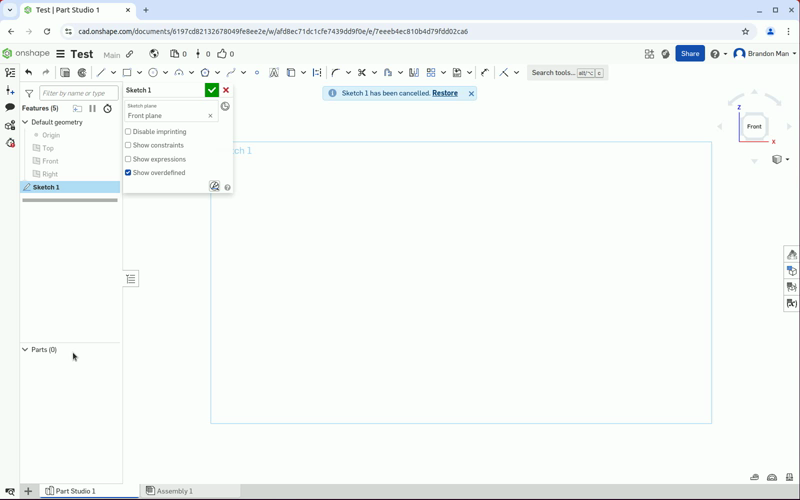
key_down(shift)
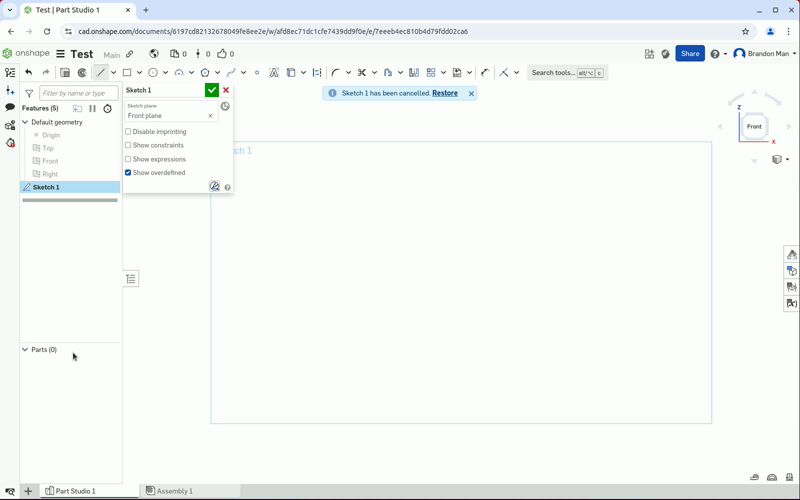
mouse_move(460, 395)
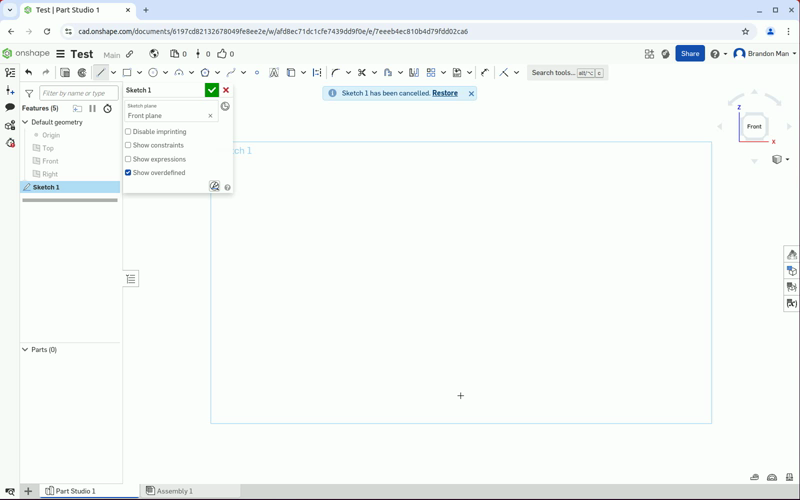
click(460, 395)
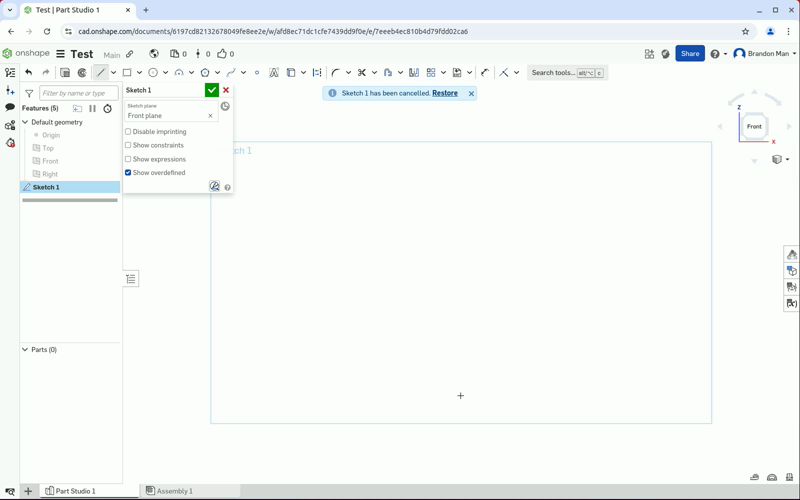
key_up(shift)
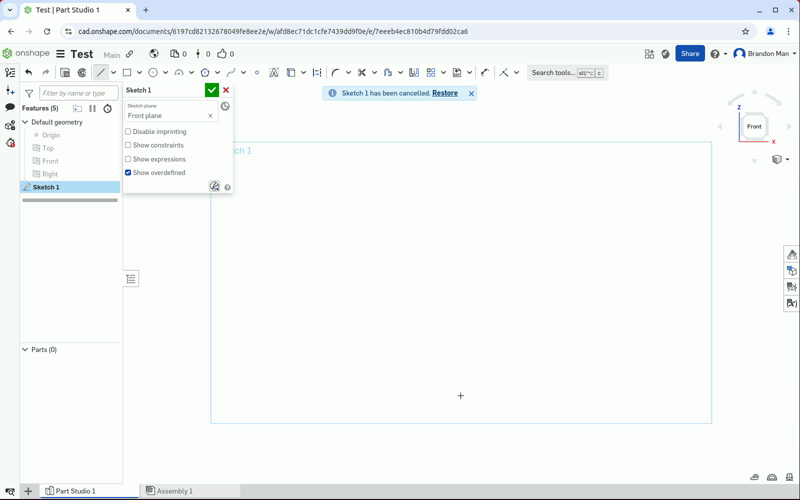
key_down(shift)
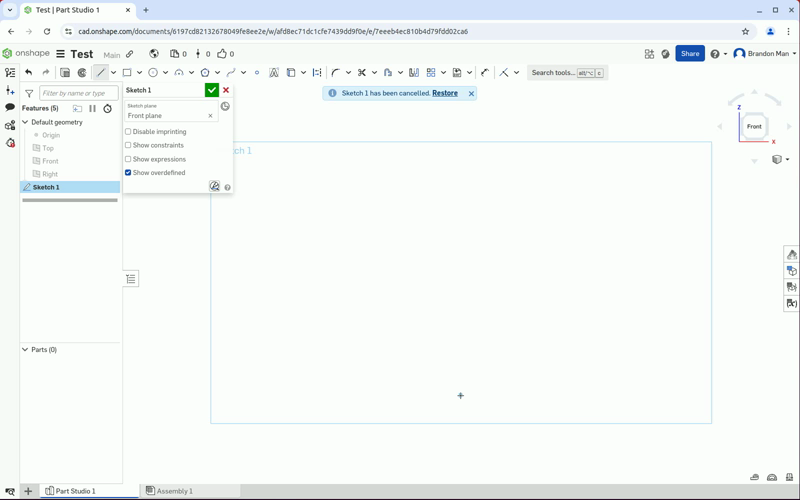
mouse_move(527, 395)
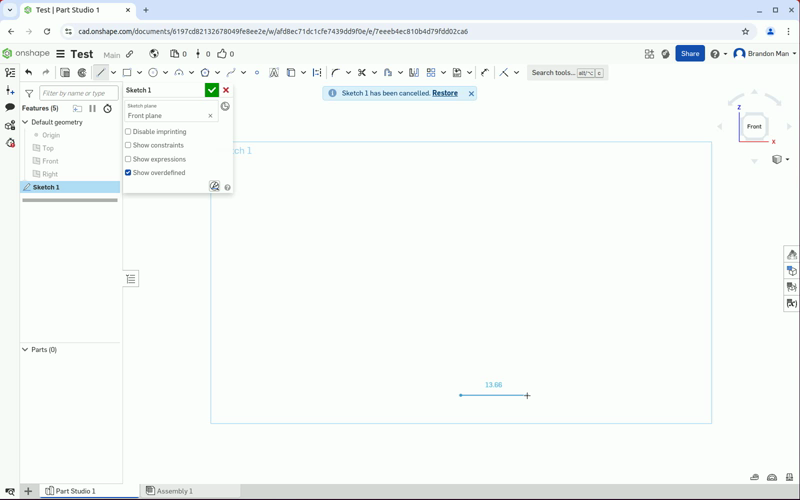
click(527, 395)
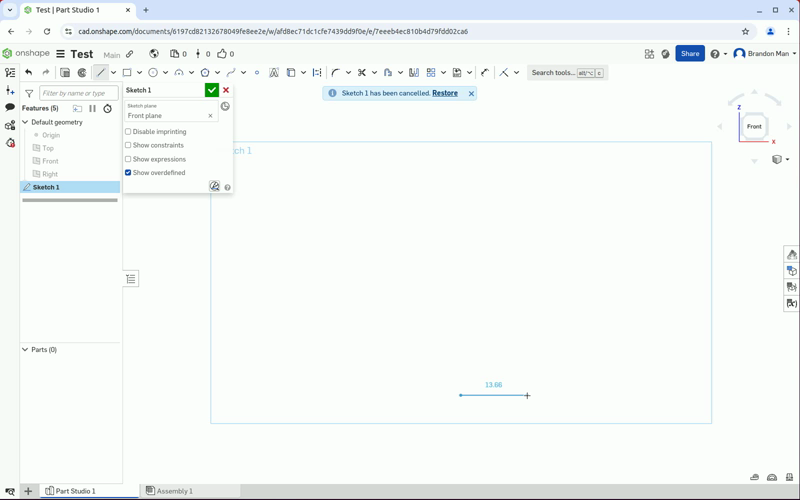
key_up(shift)
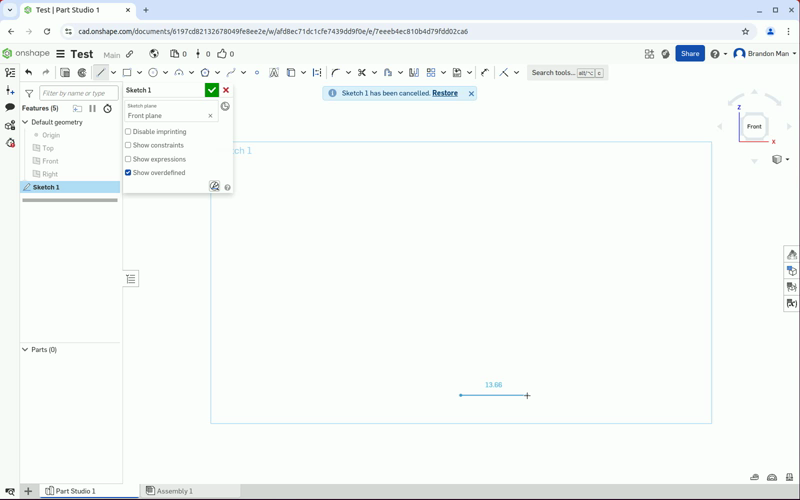
key_down(shift)
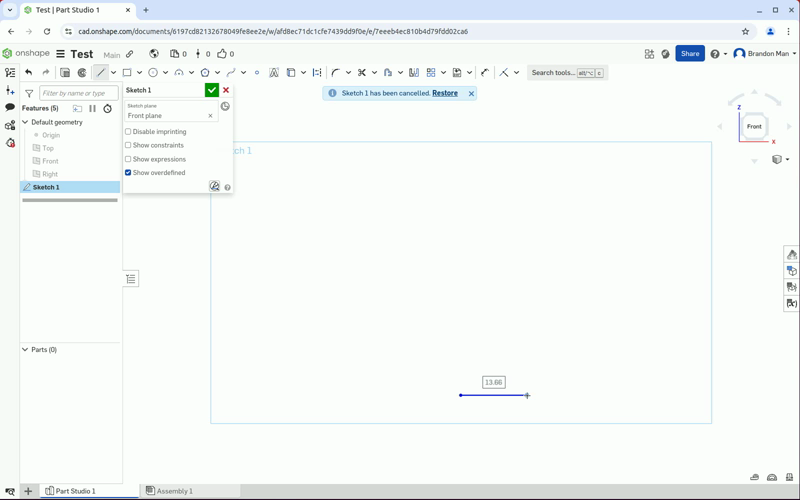
mouse_move(527, 282)
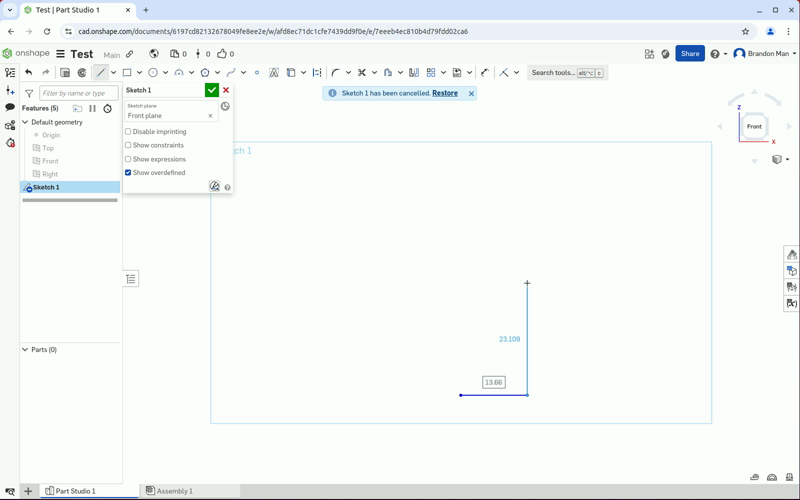
click(527, 282)
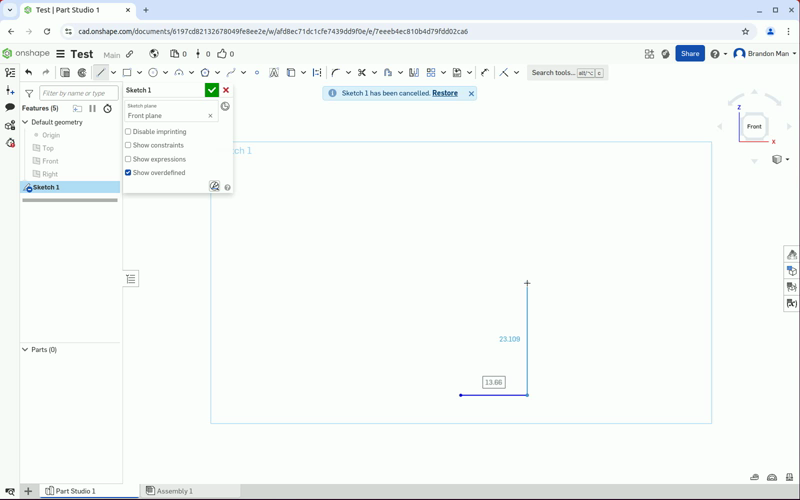
key_up(shift)
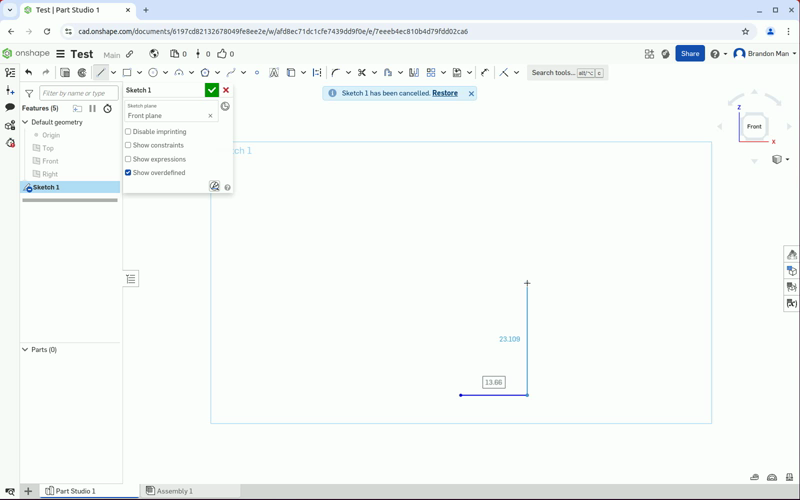
key_down(shift)
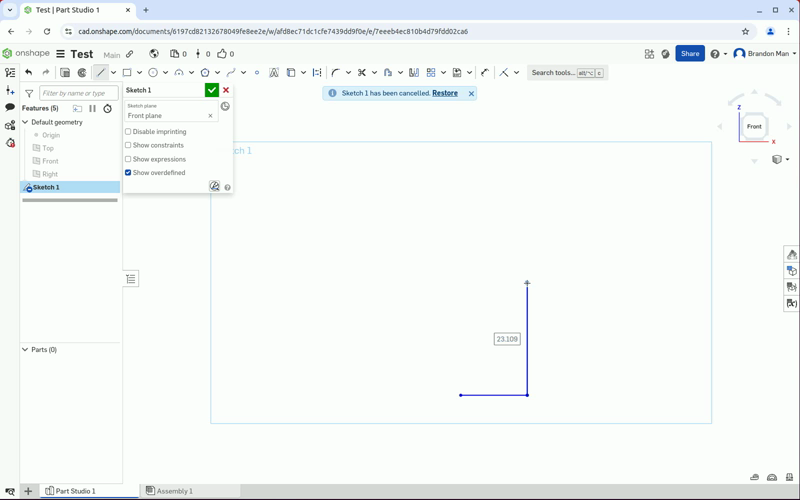
mouse_move(460, 282)
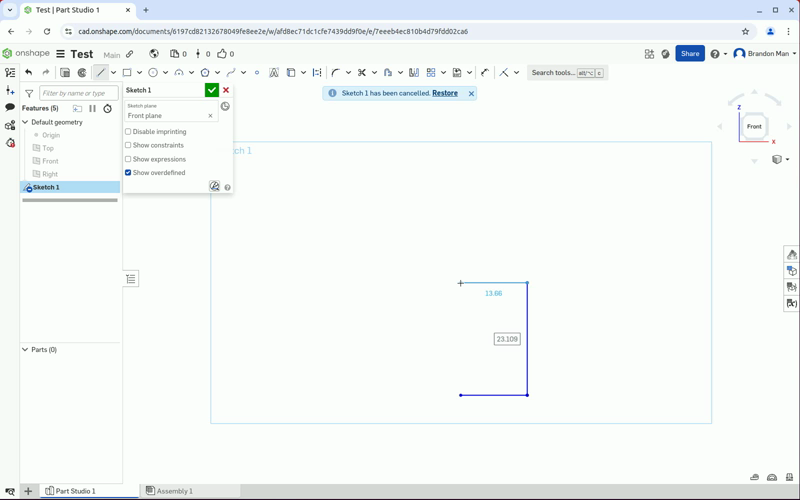
click(460, 282)
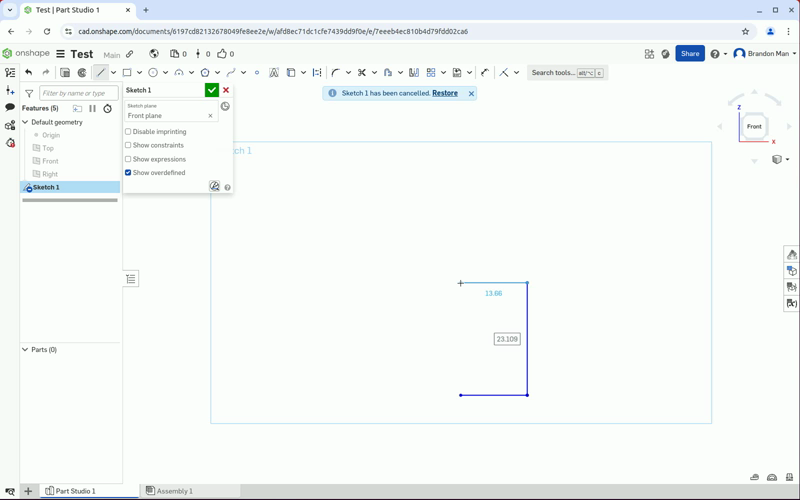
key_up(shift)
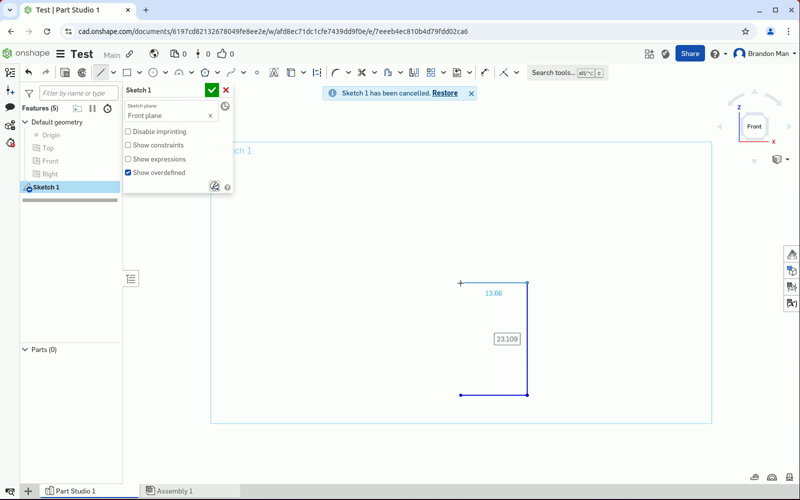
key_down(shift)
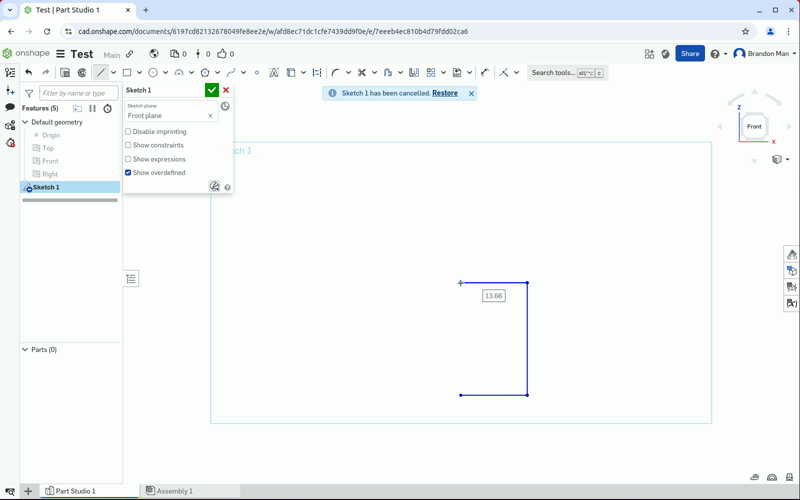
mouse_move(460, 395)
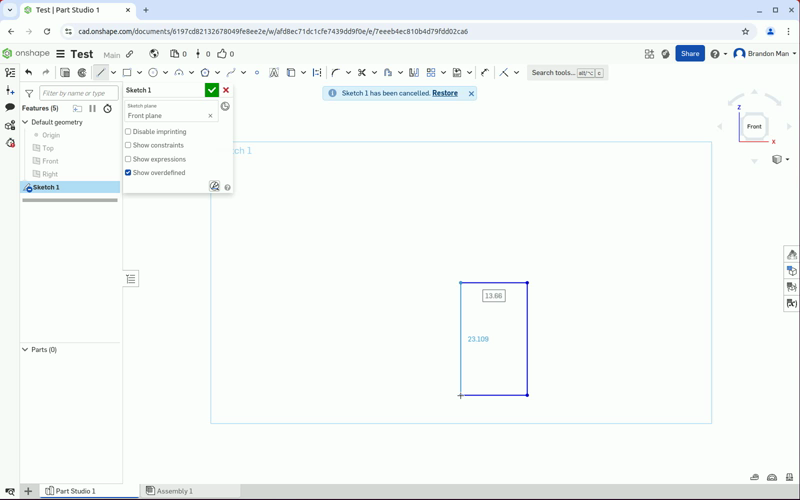
key_up(shift)
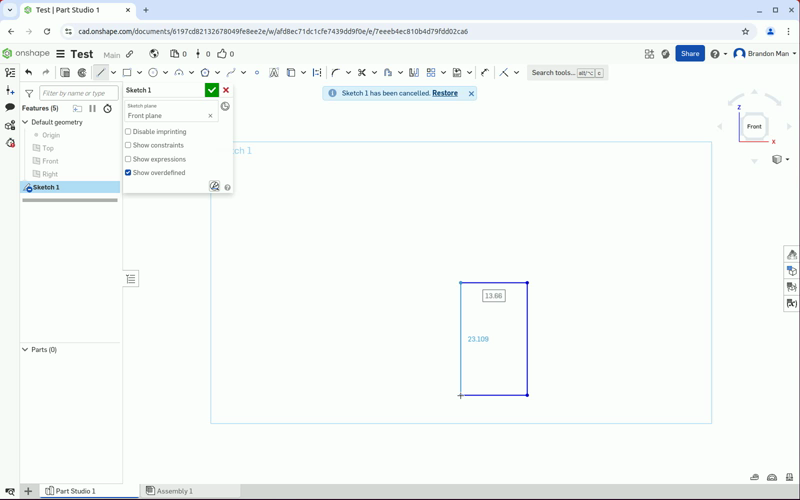
click(460, 395)
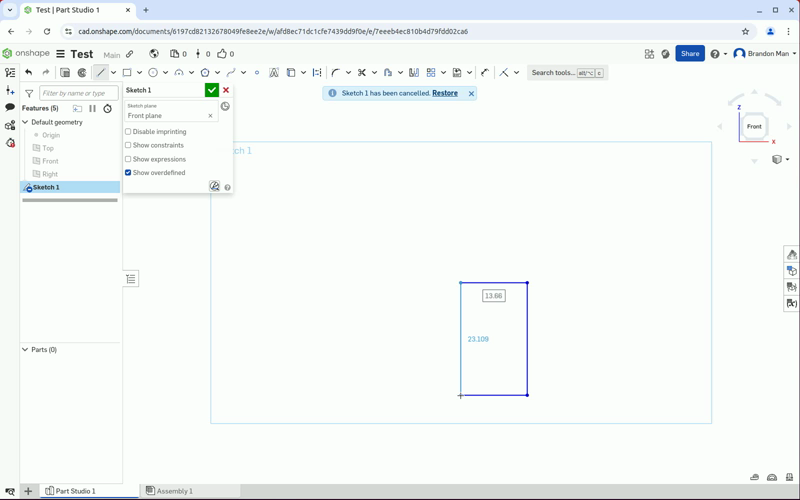
key(esc)
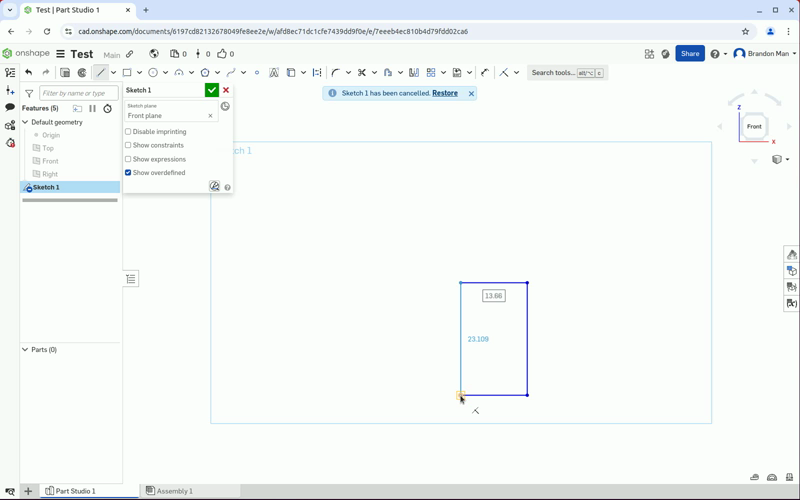
key(c)
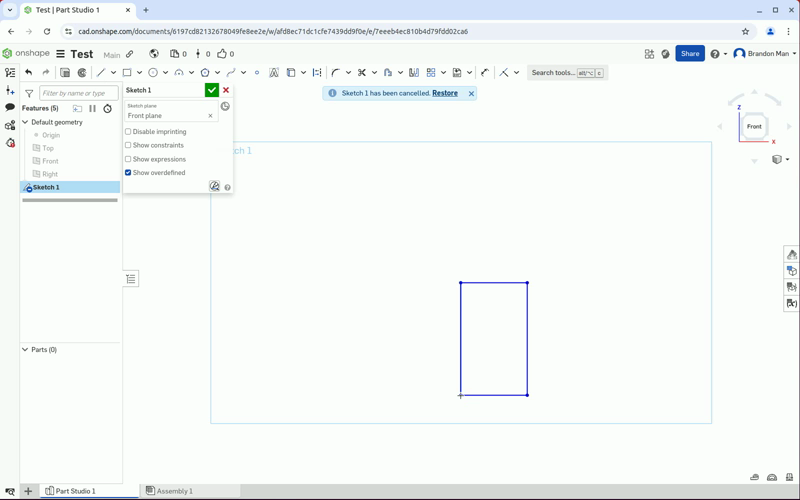
key_down(shift)
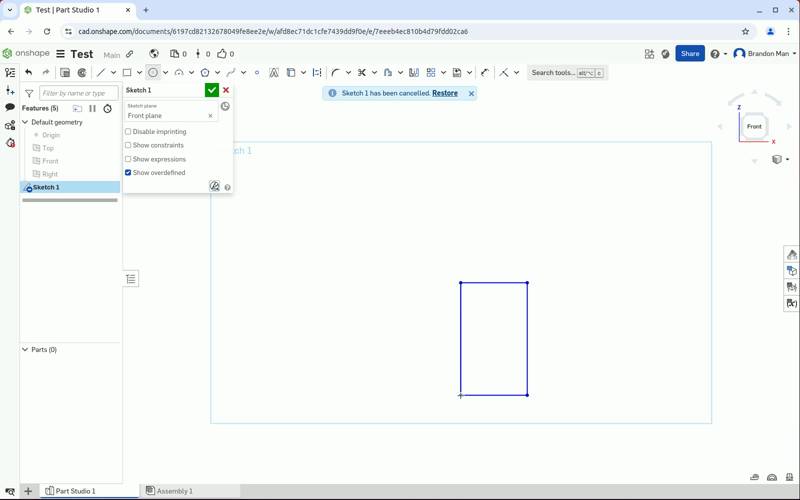
mouse_move(473, 382)
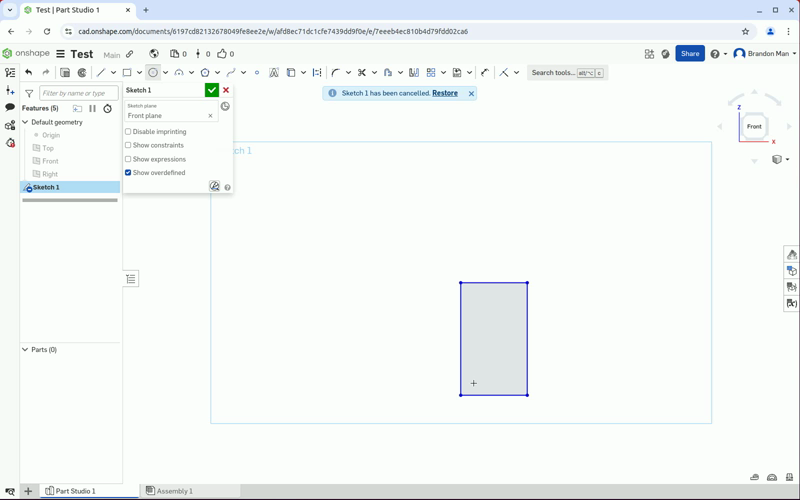
click(473, 382)
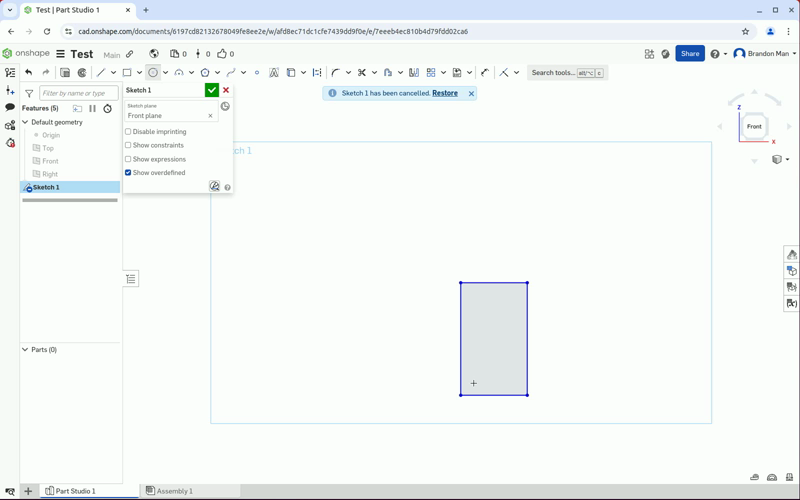
key_up(shift)
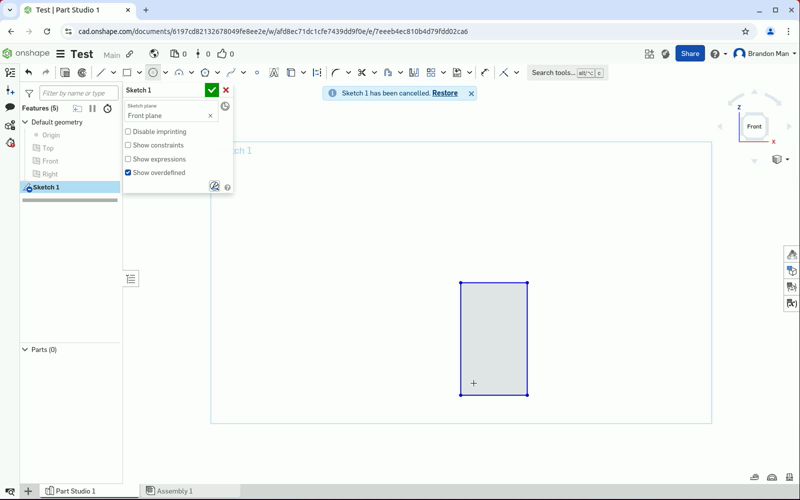
mouse_move(478, 382)
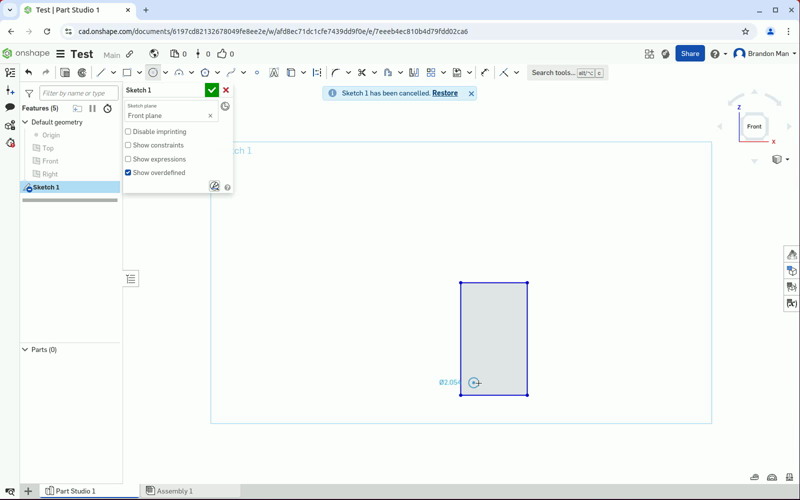
click(478, 382)
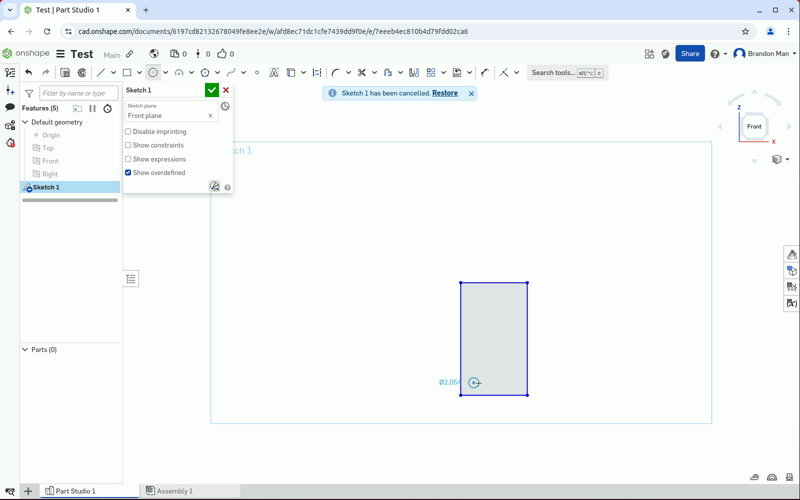
key(esc)
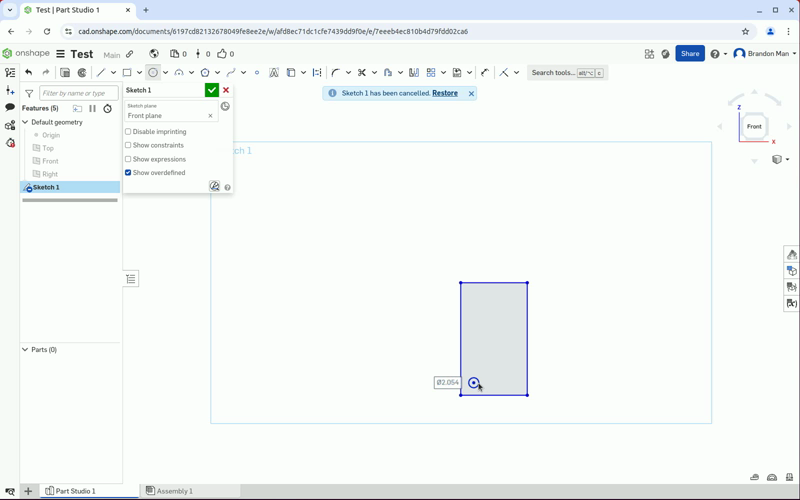
key(c)
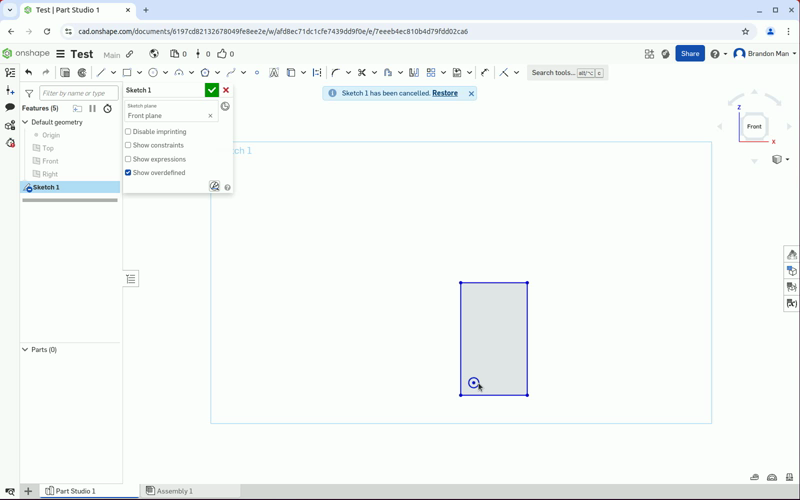
key_down(shift)
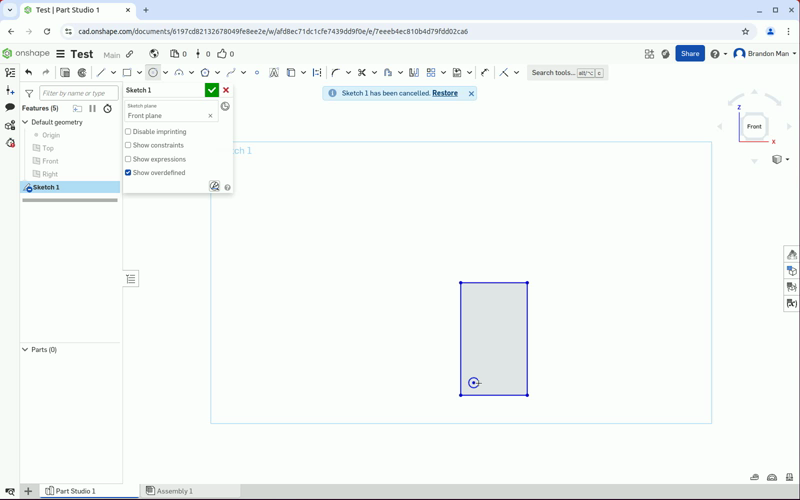
mouse_move(515, 382)
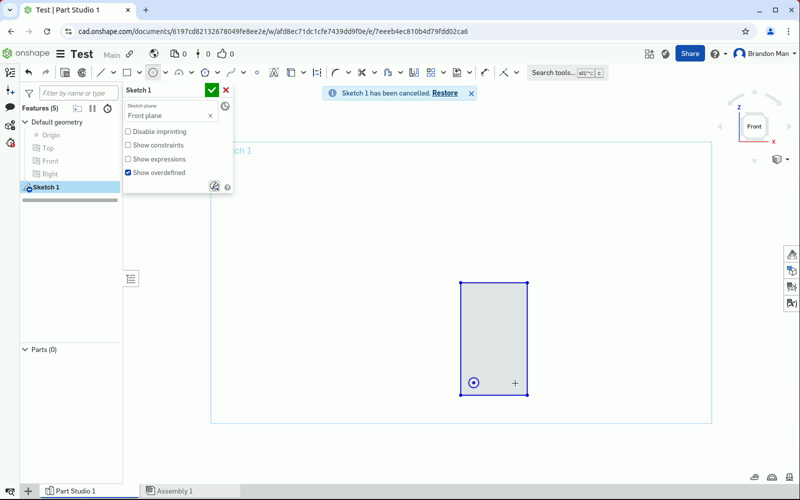
click(515, 382)
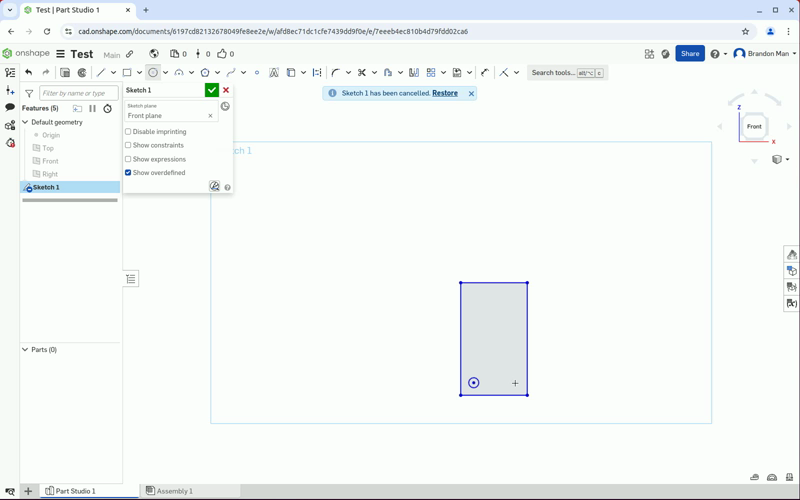
key_up(shift)
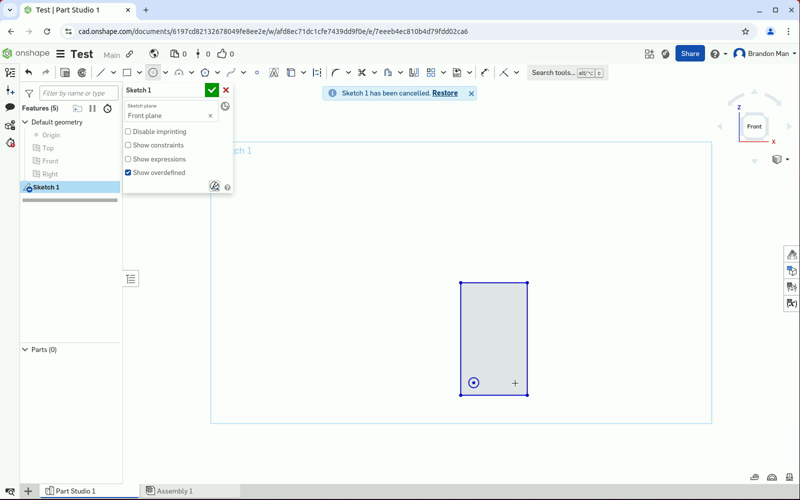
mouse_move(520, 382)
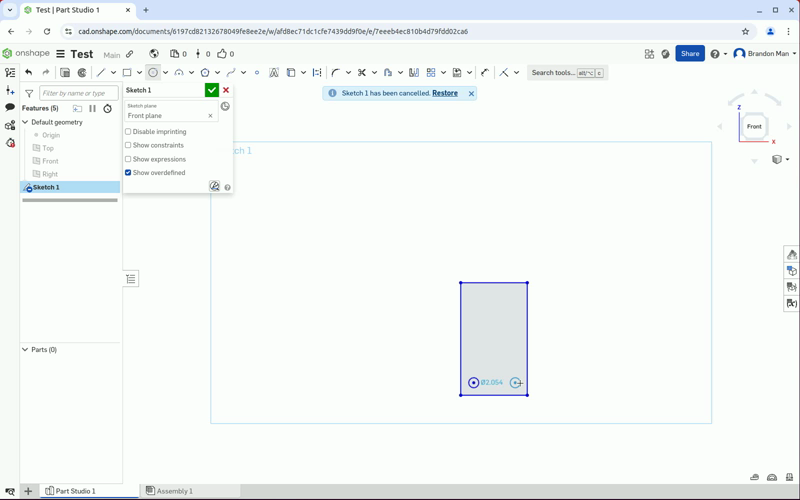
click(520, 382)
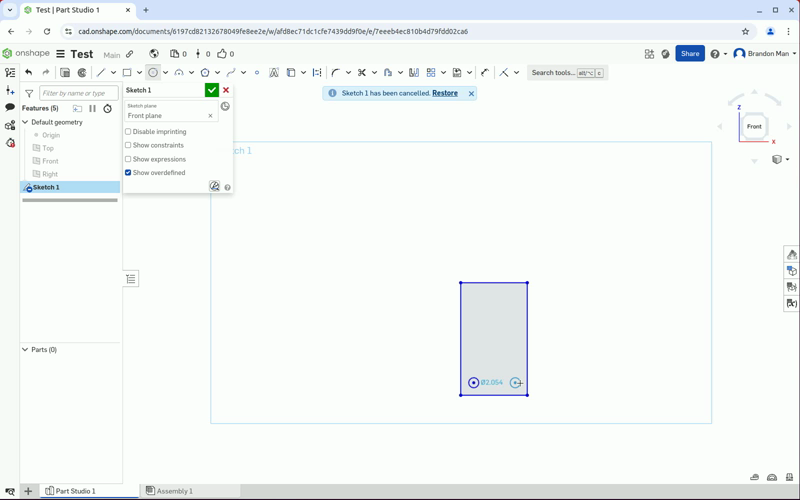
key(esc)
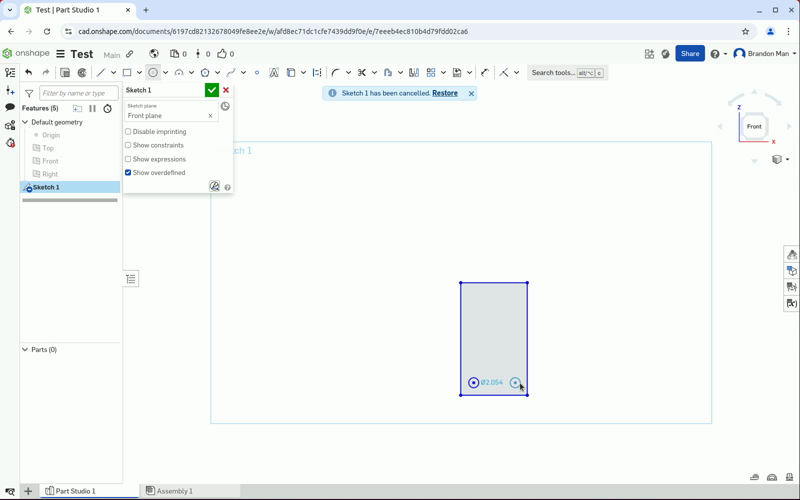
mouse_move(479, 295)
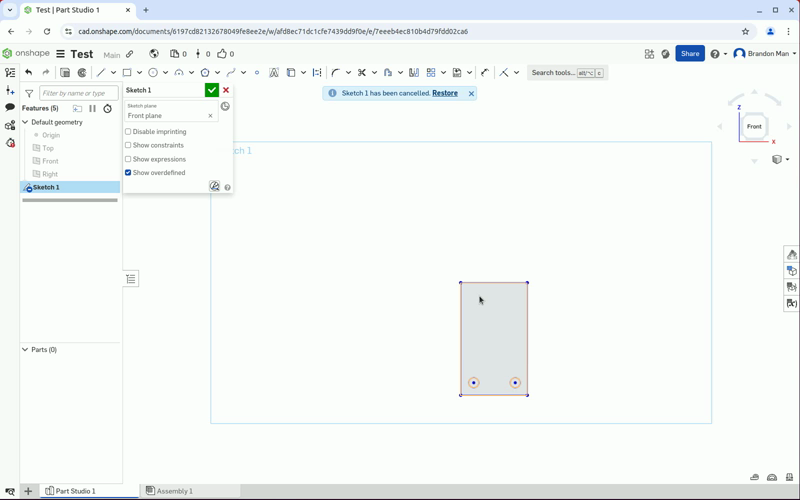
click(479, 295)
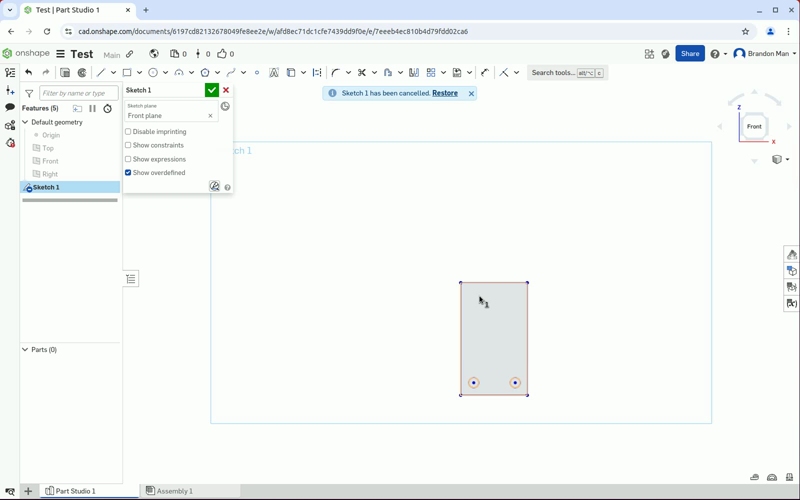
mouse_move(73, 352)
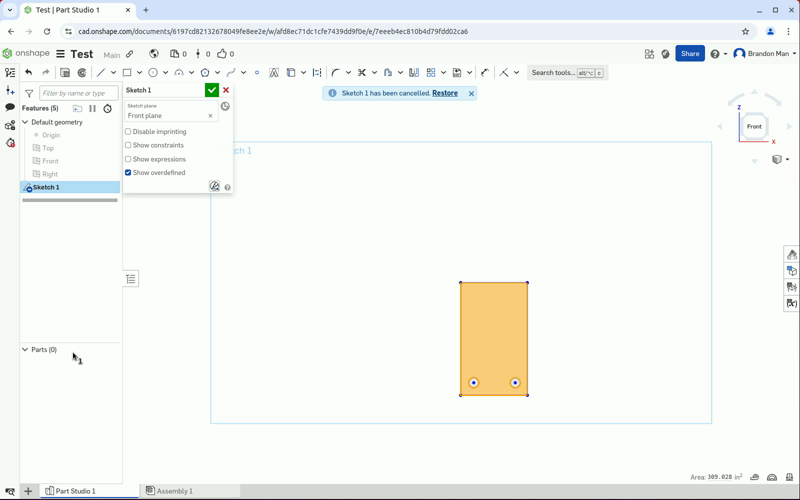
key(shift+y)
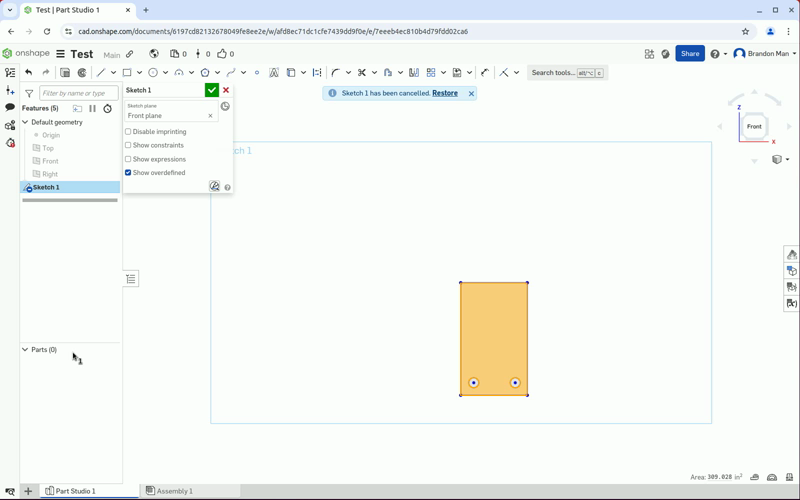
key(shift+e)
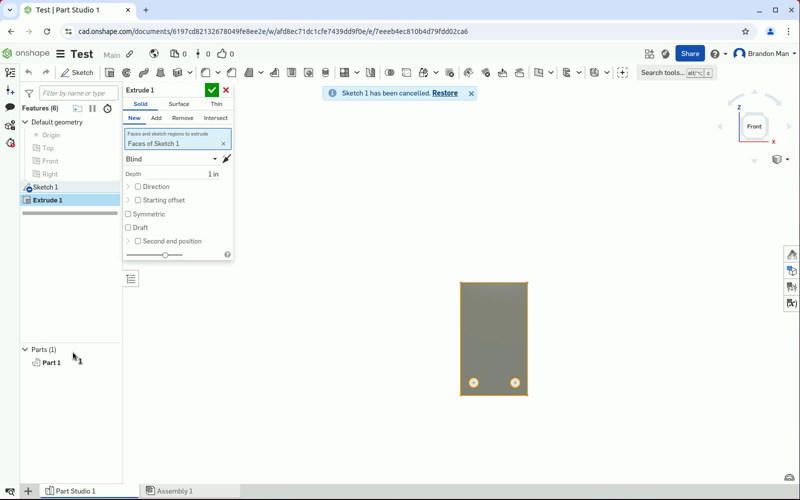
mouse_move(143, 106)
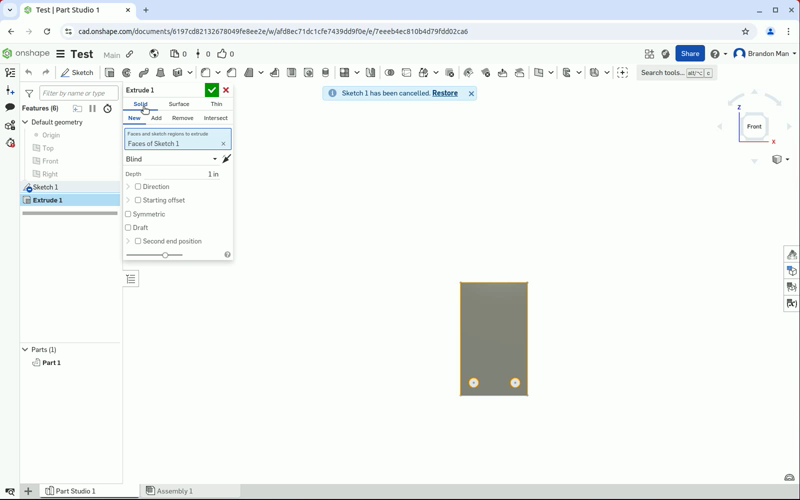
click(143, 106)
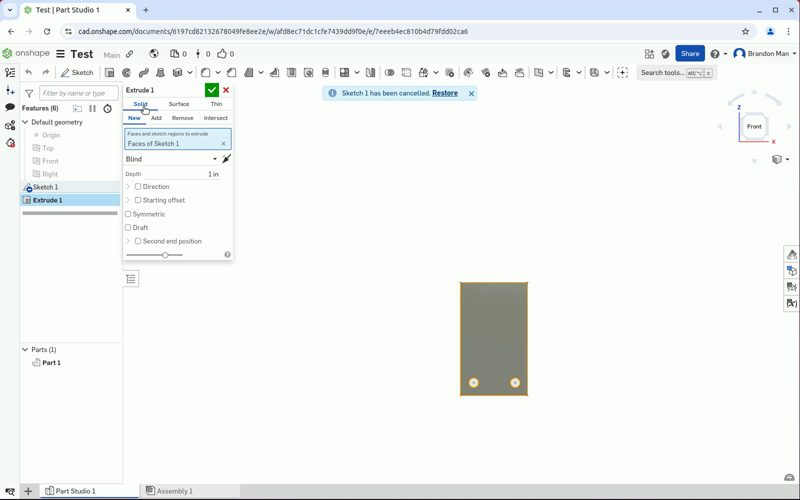
mouse_move(137, 120)
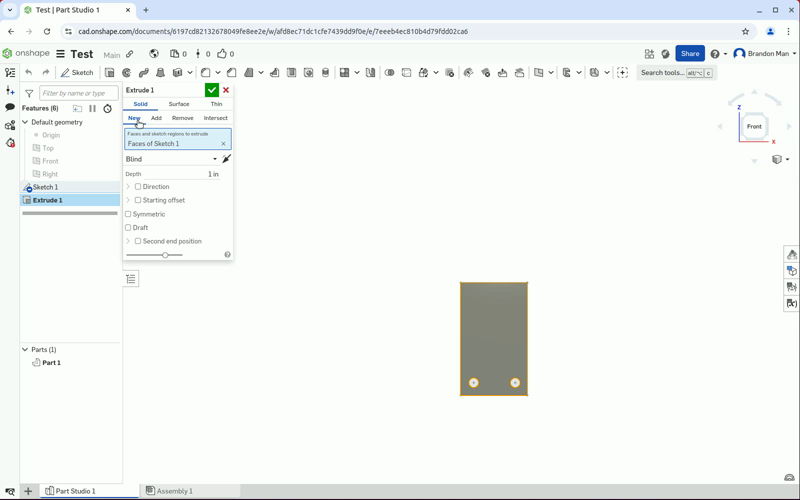
click(137, 120)
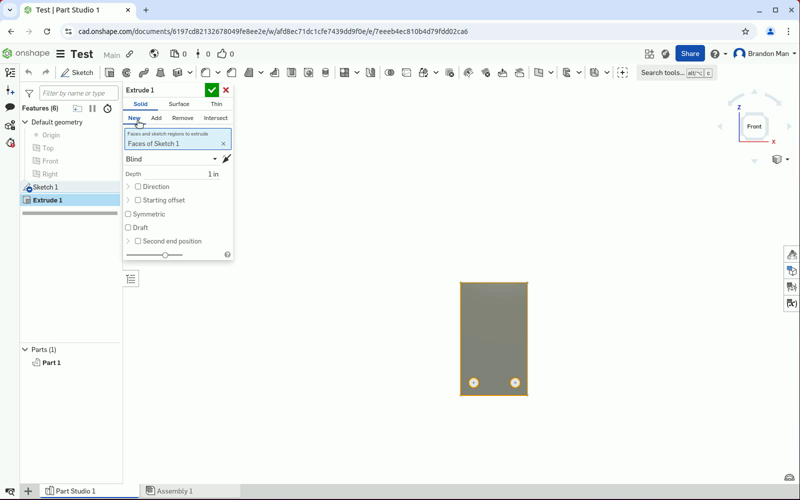
key(tab, 4)
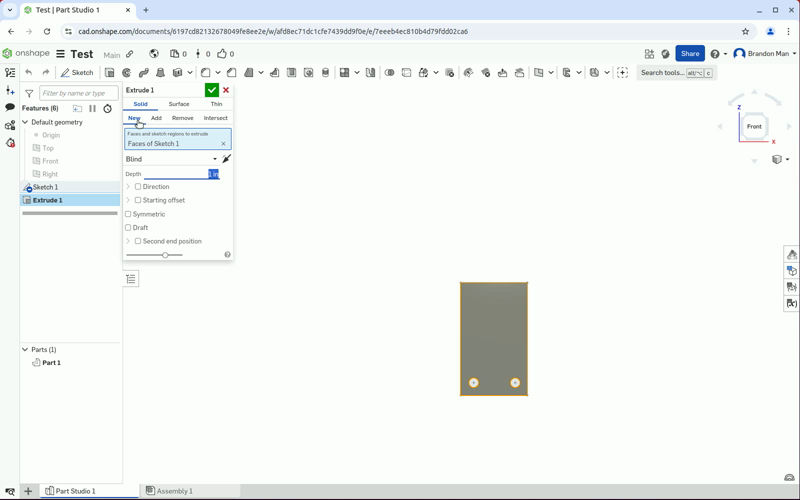
text(1.204)
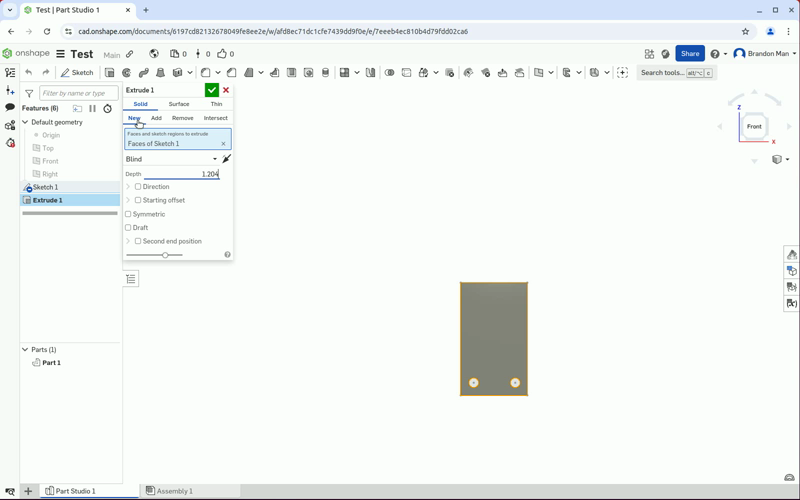
key(enter)
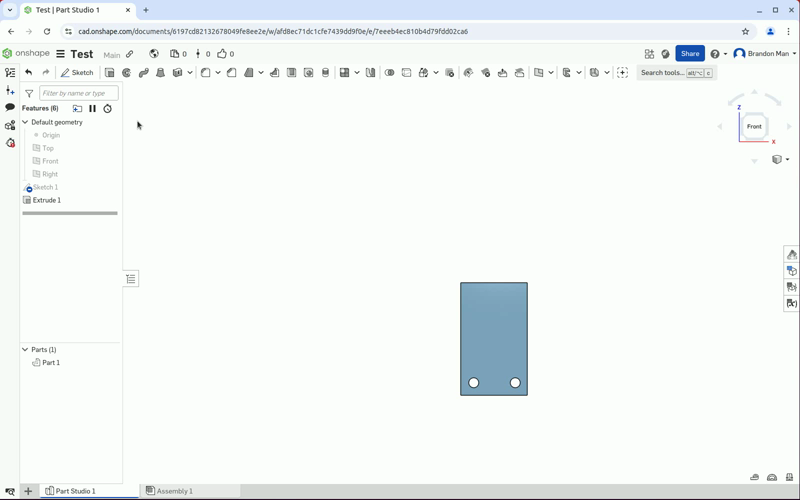
key(shift+h)
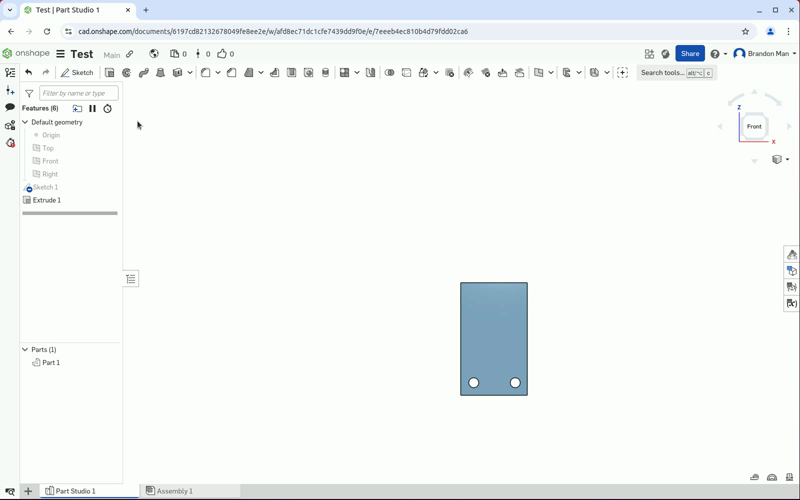
key(shift+h)
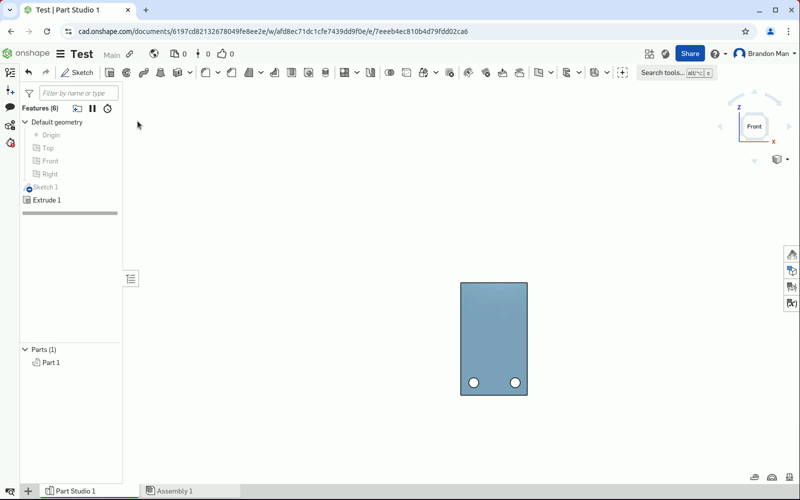
mouse_move(73, 189)
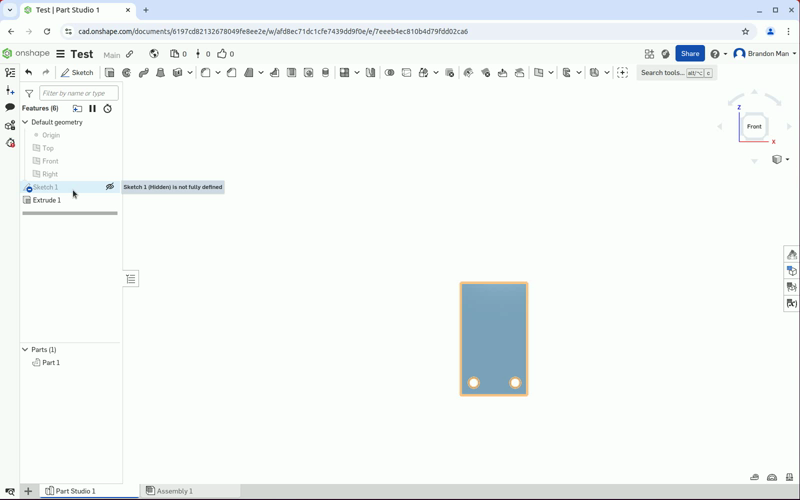
click(73, 189)
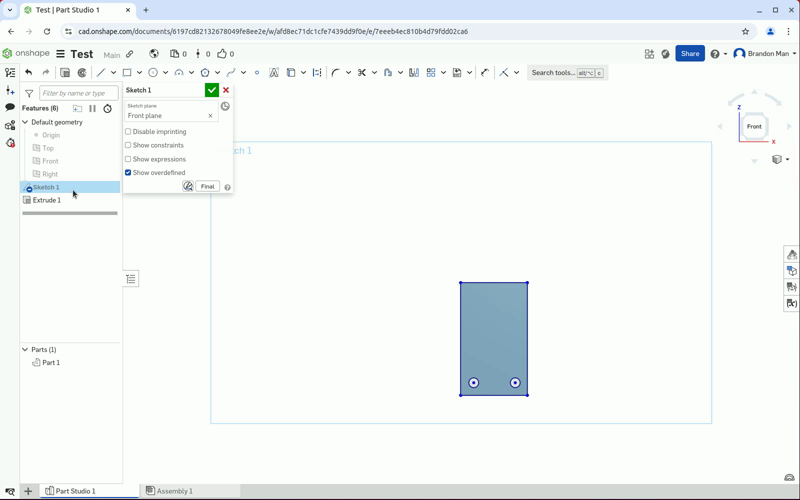
mouse_move(229, 92)
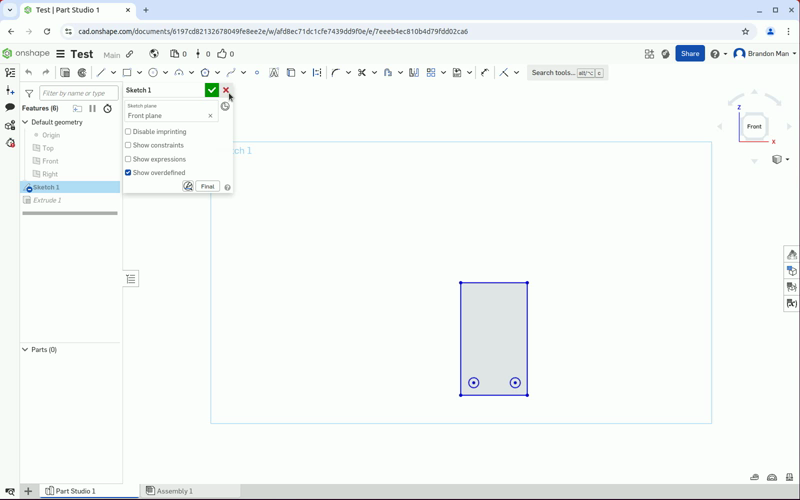
click(229, 92)
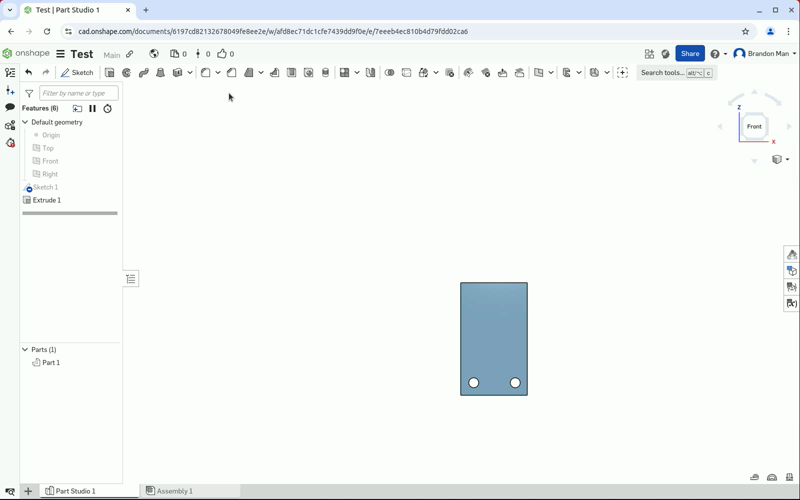
mouse_move(541, 75)
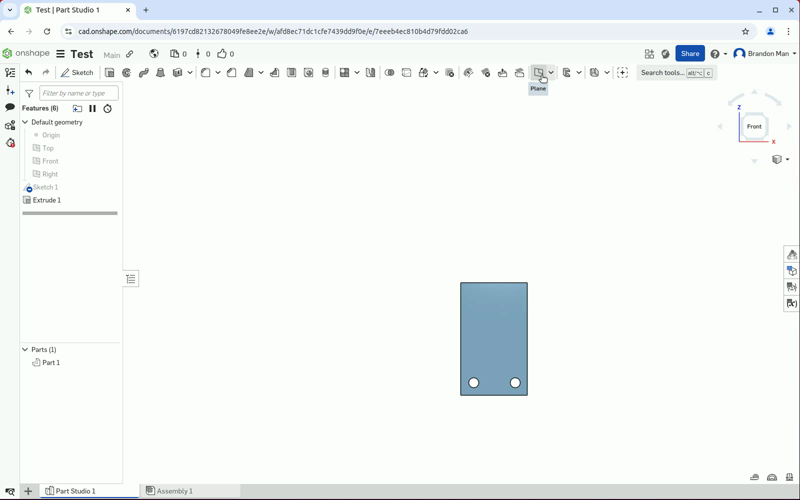
click(541, 75)
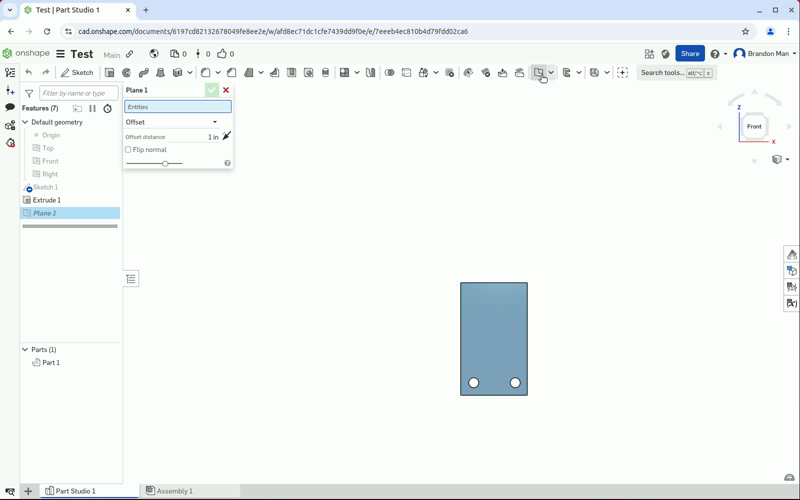
mouse_move(73, 163)
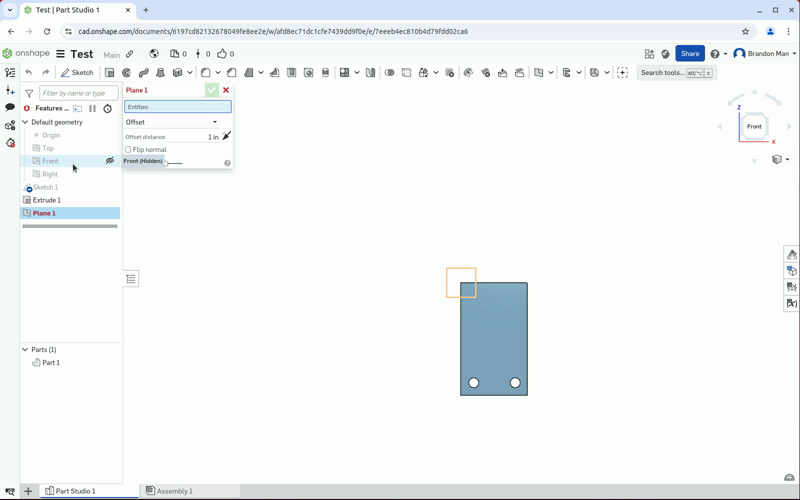
click(73, 163)
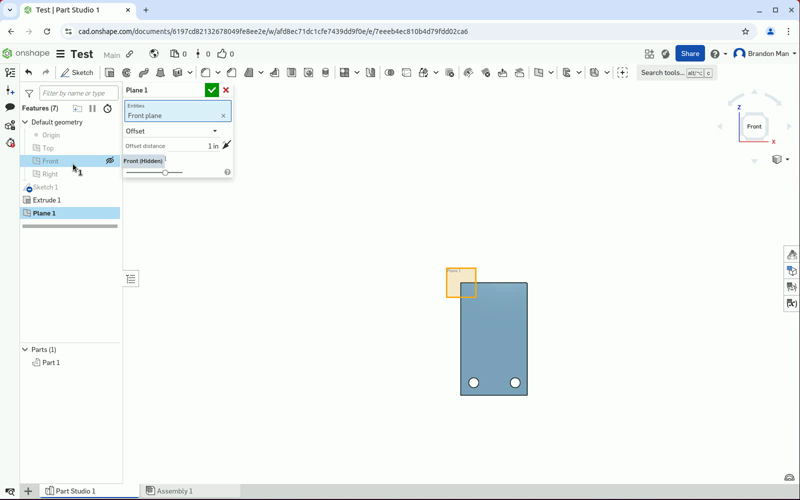
key(tab, 2)
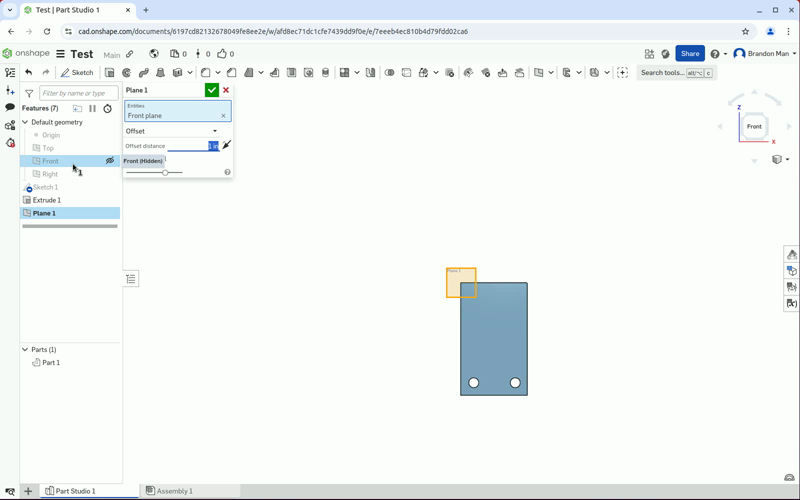
text(1.202)
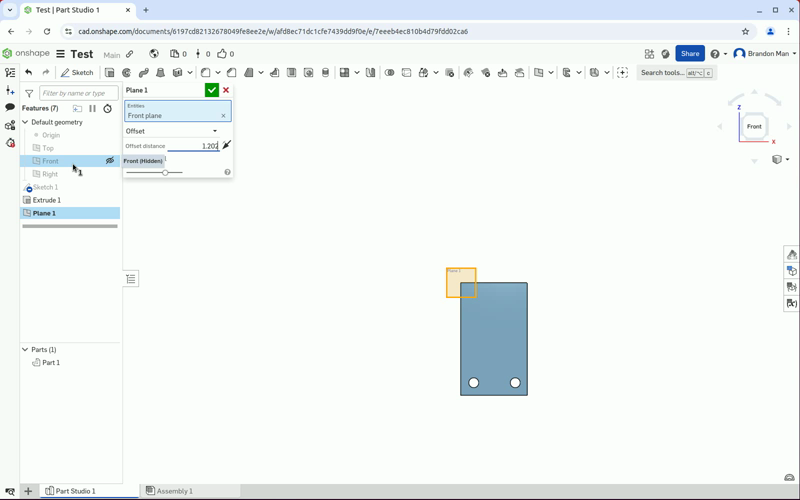
key(enter, 2)
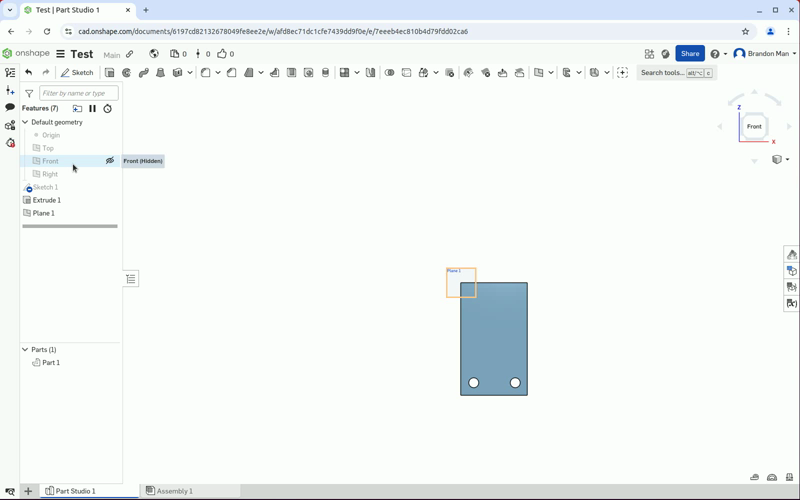
key(shift+s)
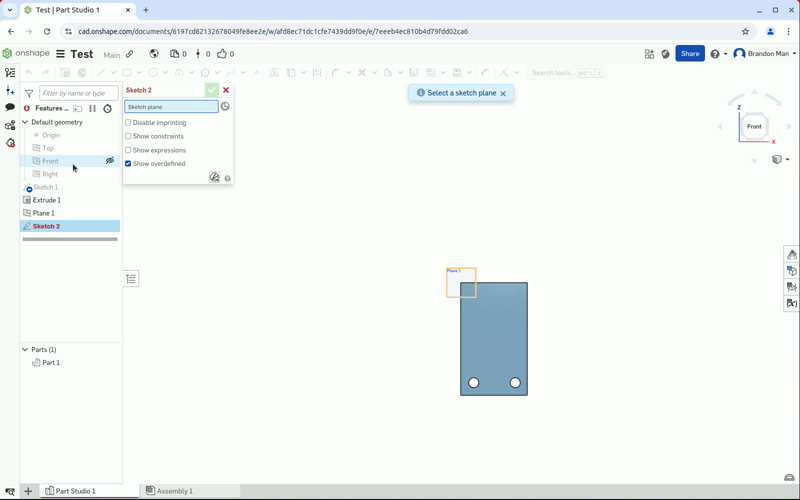
mouse_move(73, 215)
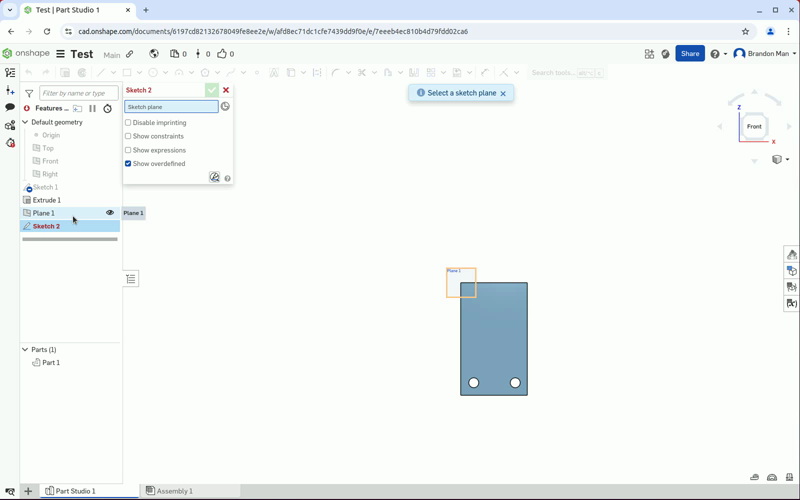
click(73, 215)
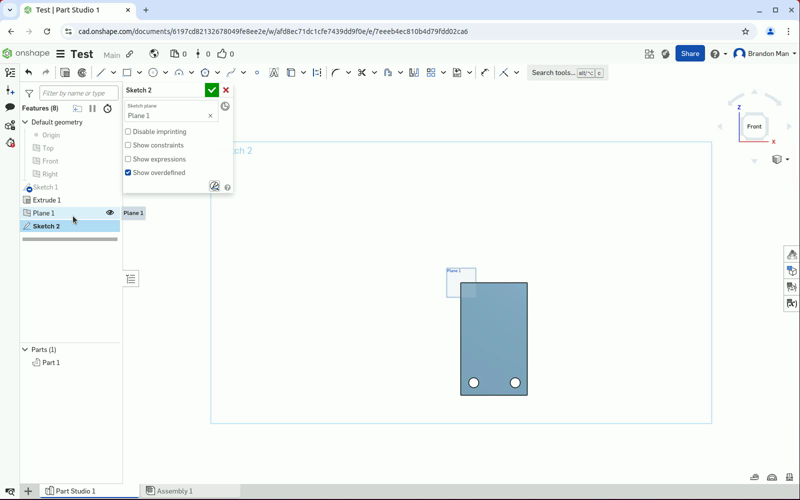
mouse_move(73, 352)
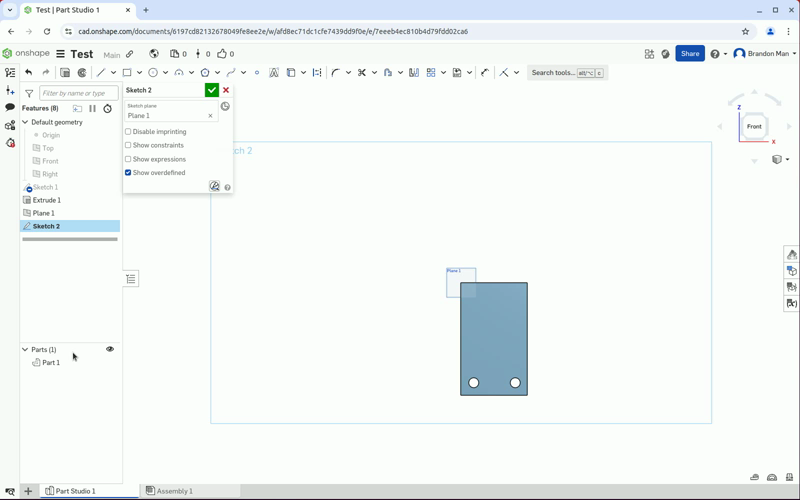
key(y)
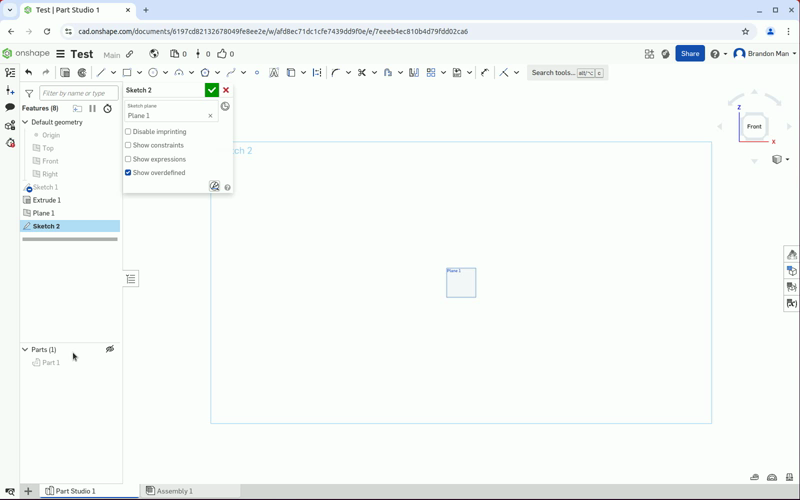
key(l)
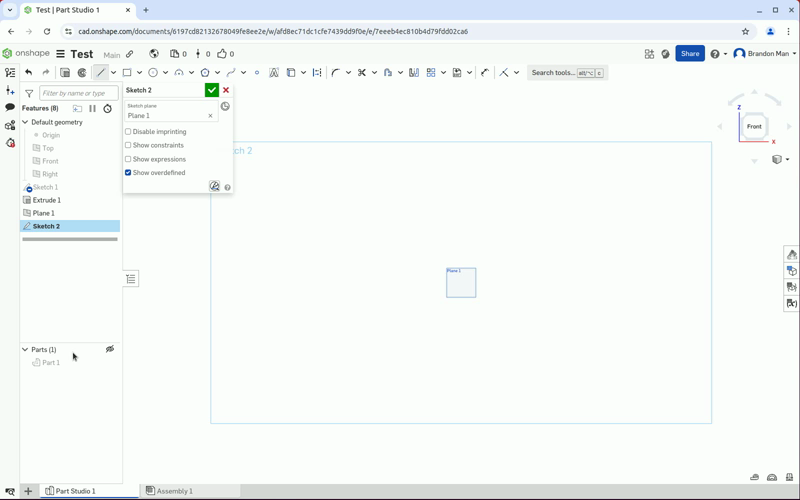
key_down(shift)
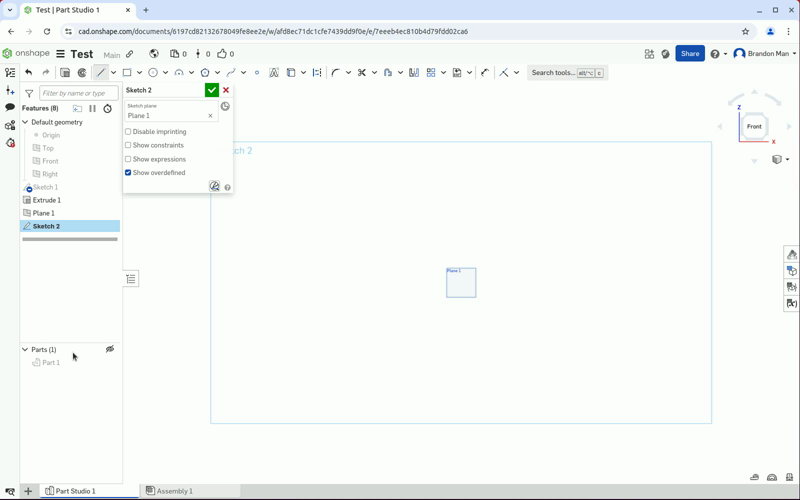
mouse_move(467, 307)
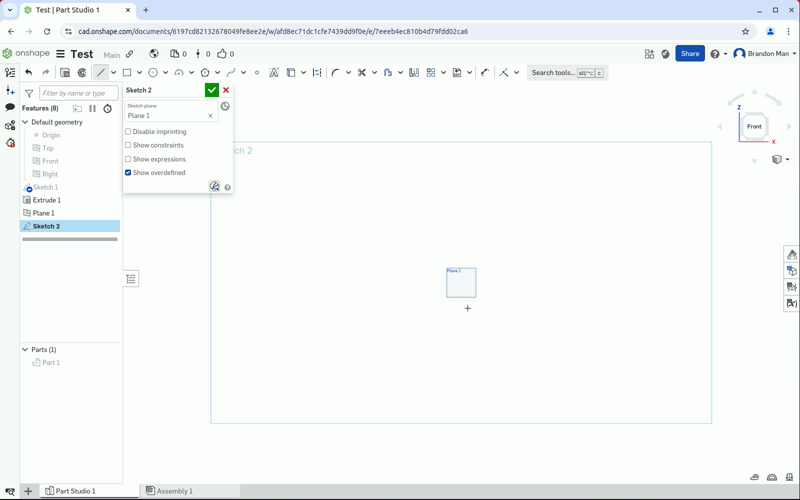
click(467, 307)
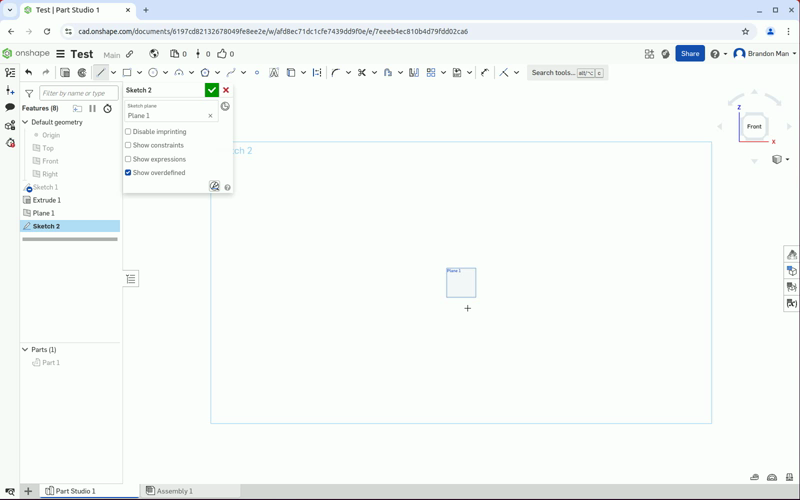
key_up(shift)
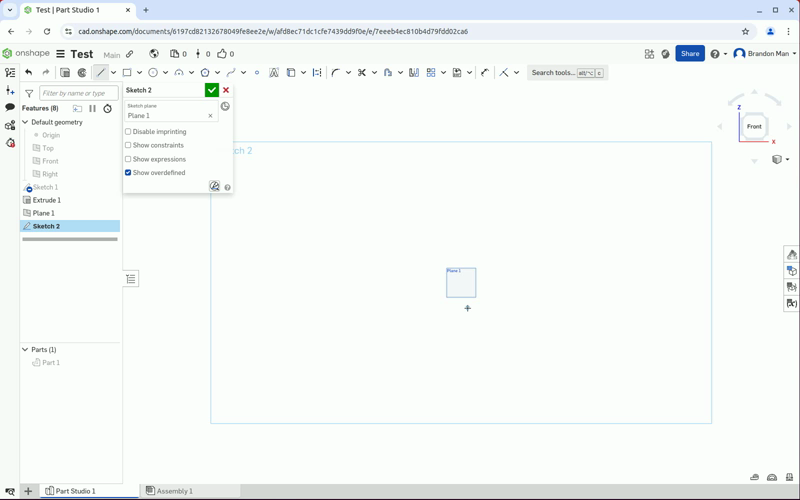
key_down(shift)
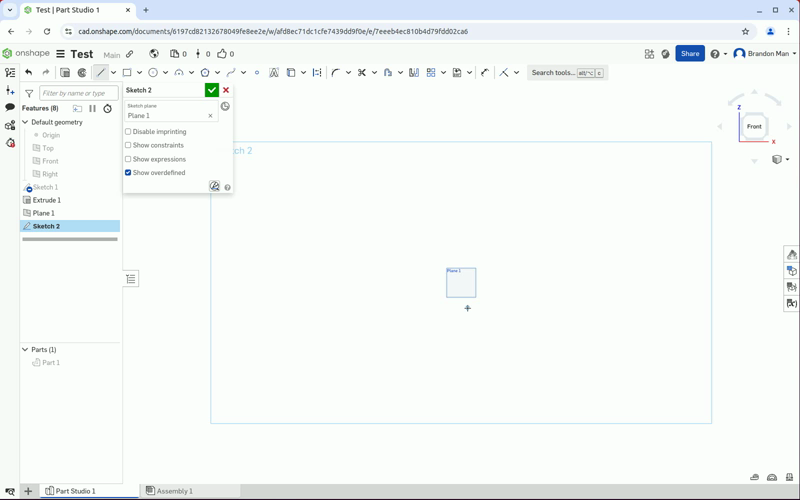
mouse_move(497, 307)
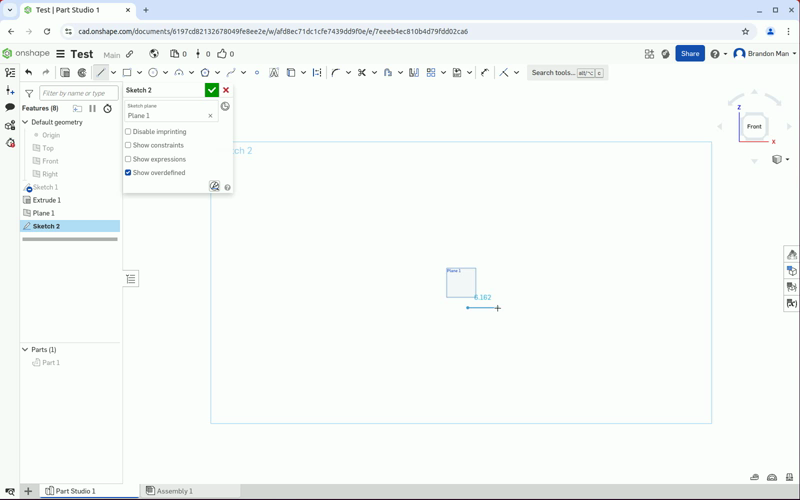
mouse_move(483, 307)
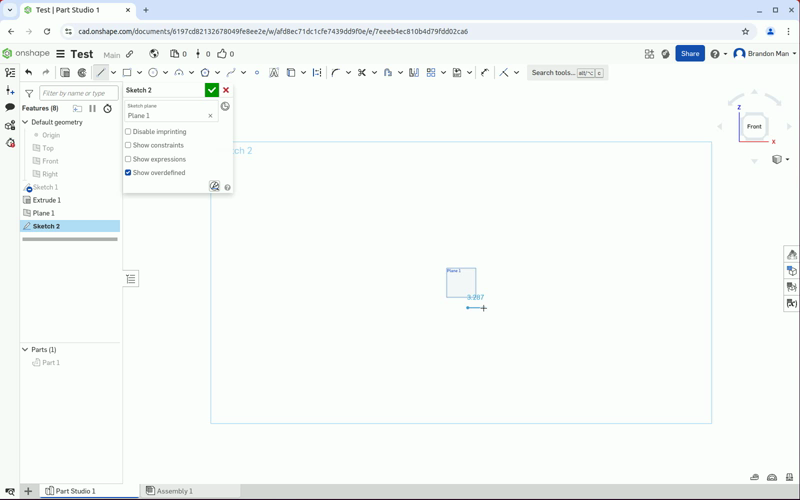
click(483, 307)
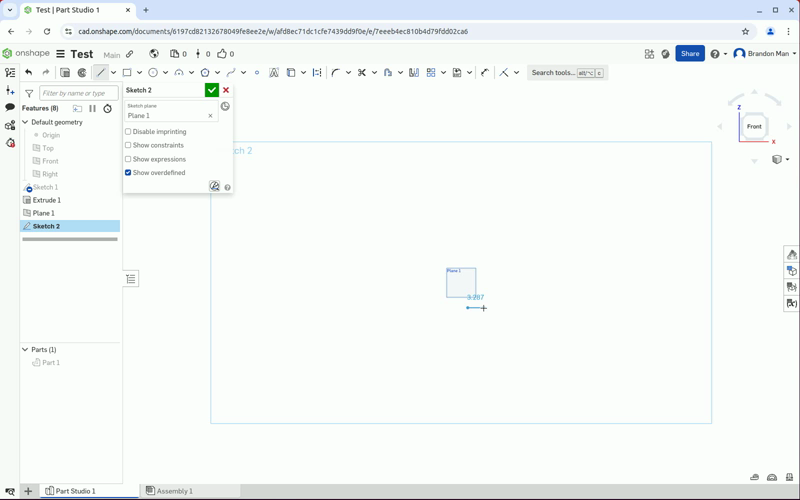
key_up(shift)
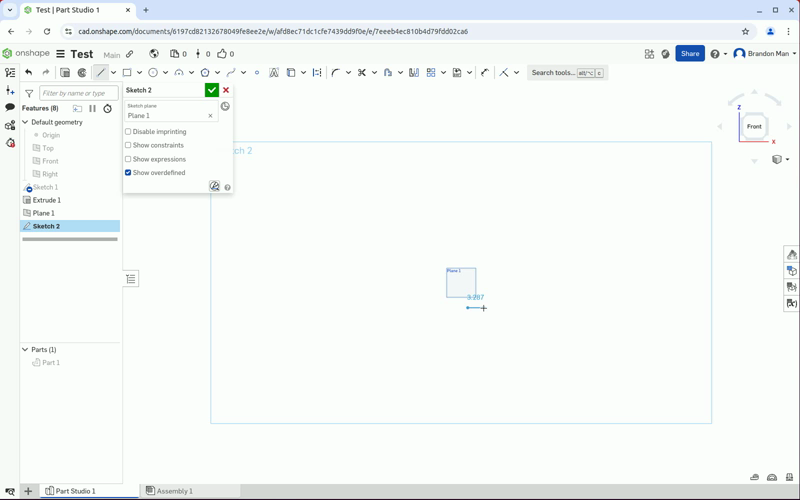
key_down(shift)
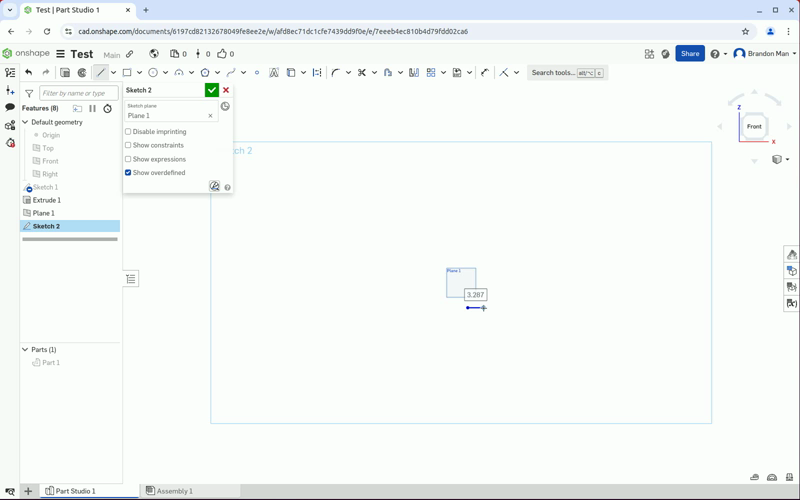
mouse_move(513, 307)
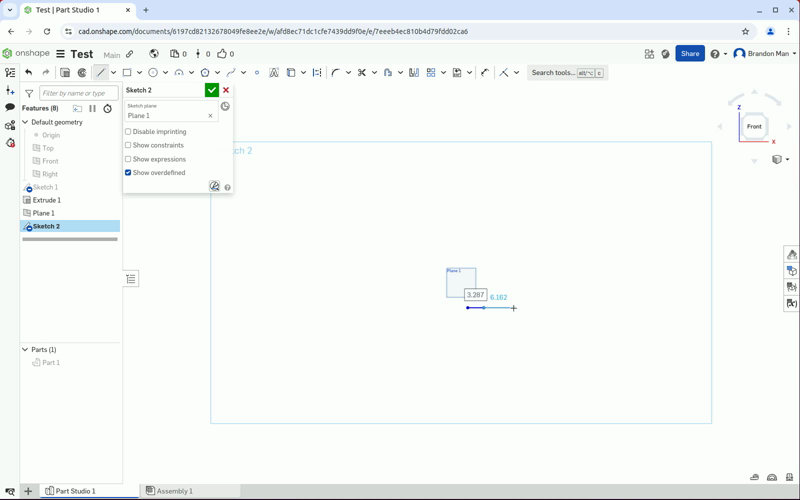
mouse_move(483, 282)
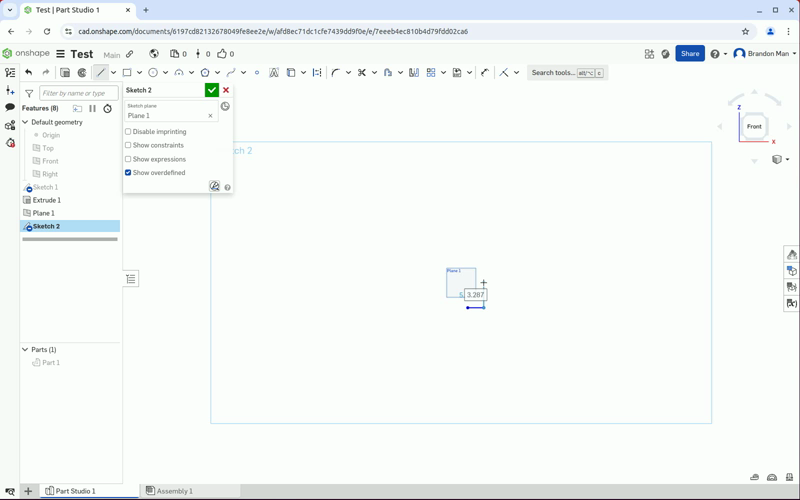
click(483, 282)
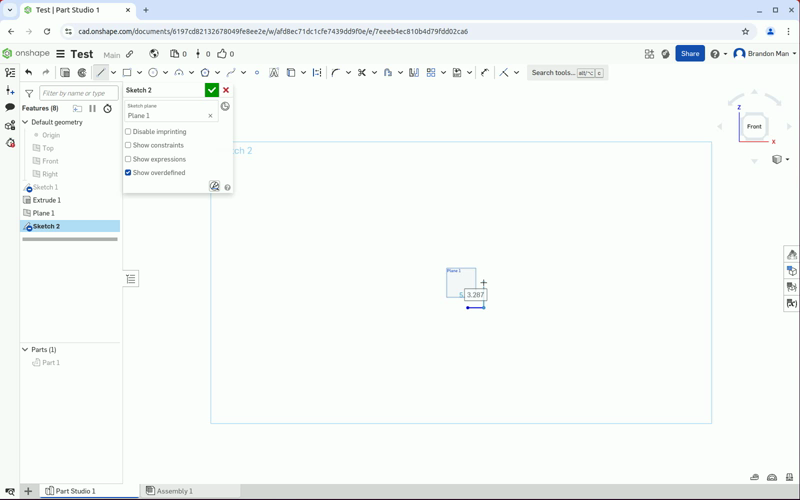
key_up(shift)
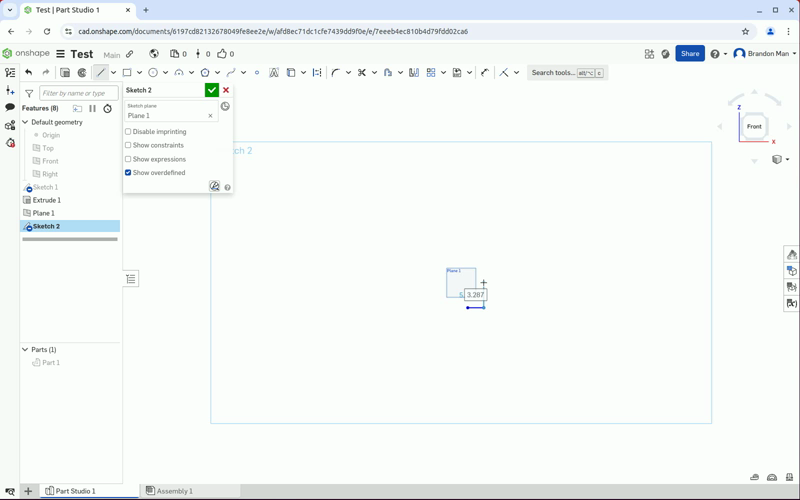
key_down(shift)
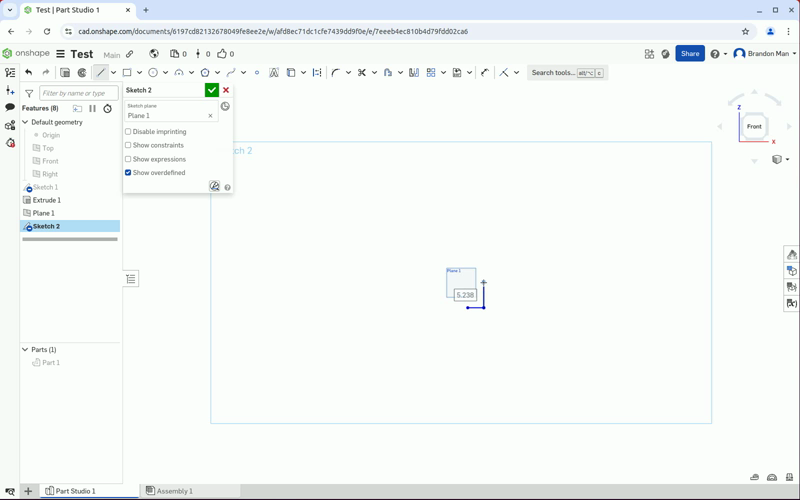
mouse_move(513, 282)
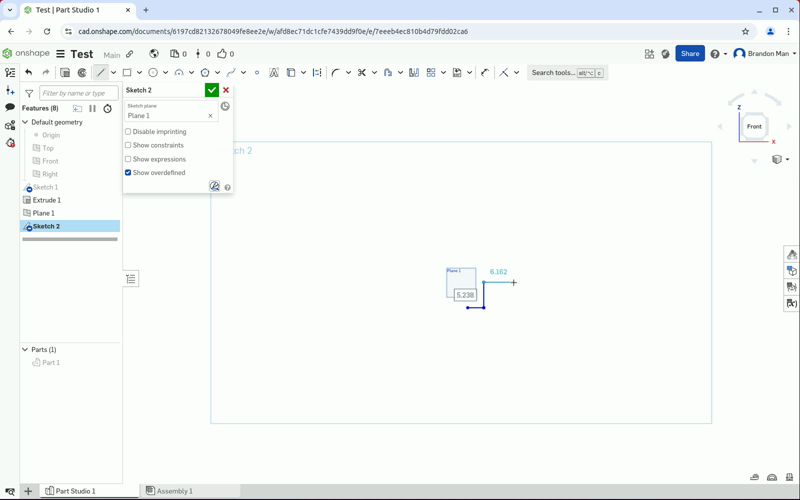
mouse_move(467, 282)
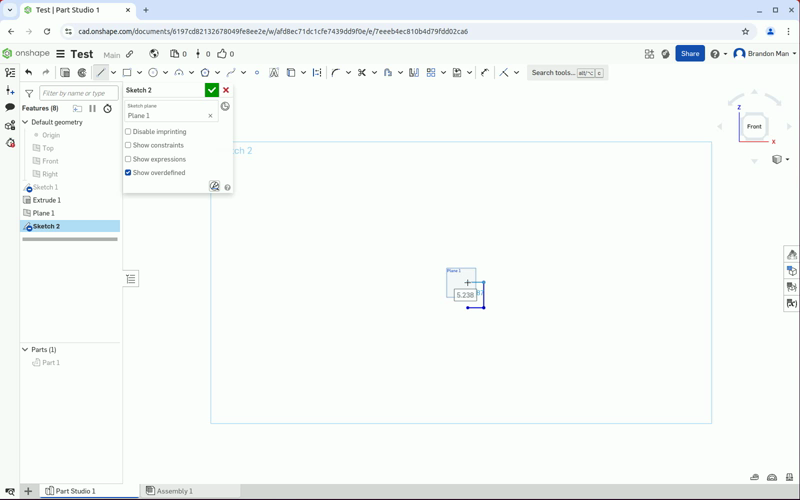
click(467, 282)
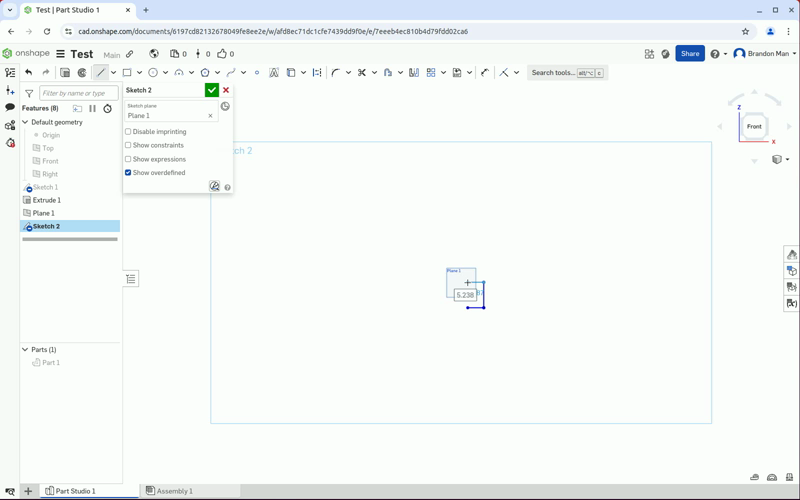
key_up(shift)
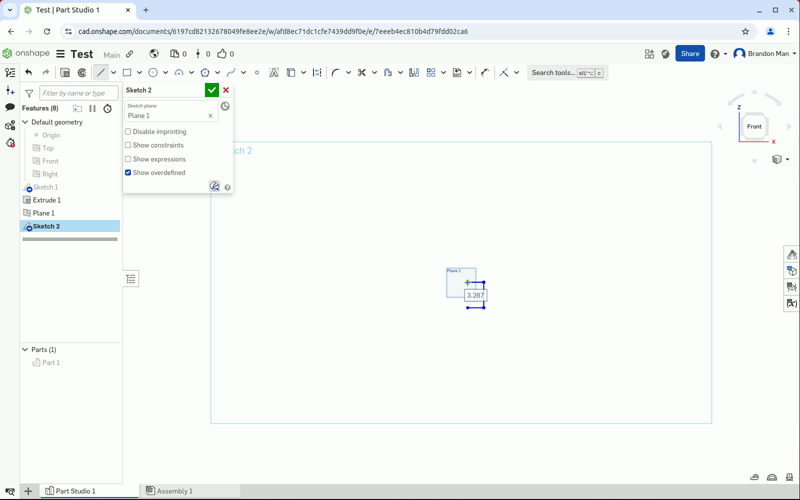
mouse_move(497, 282)
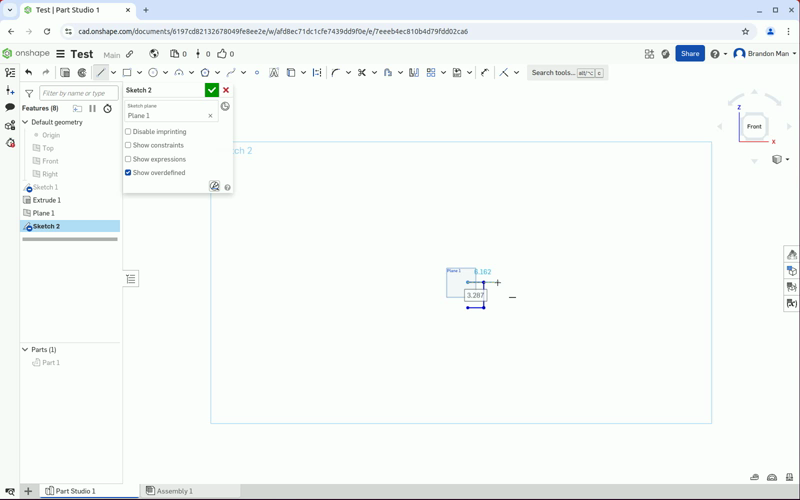
key_down(shift)
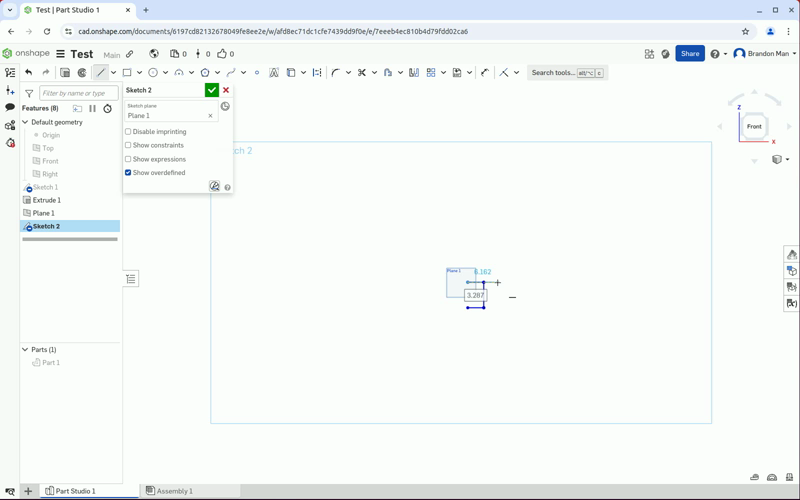
mouse_move(467, 307)
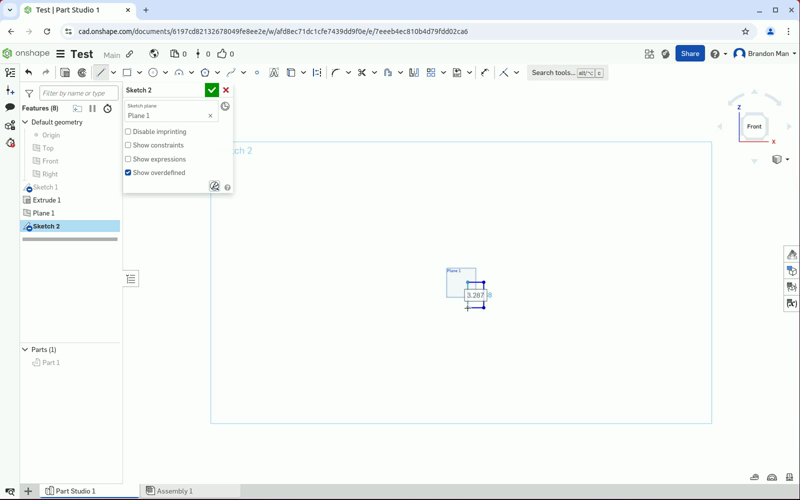
key_up(shift)
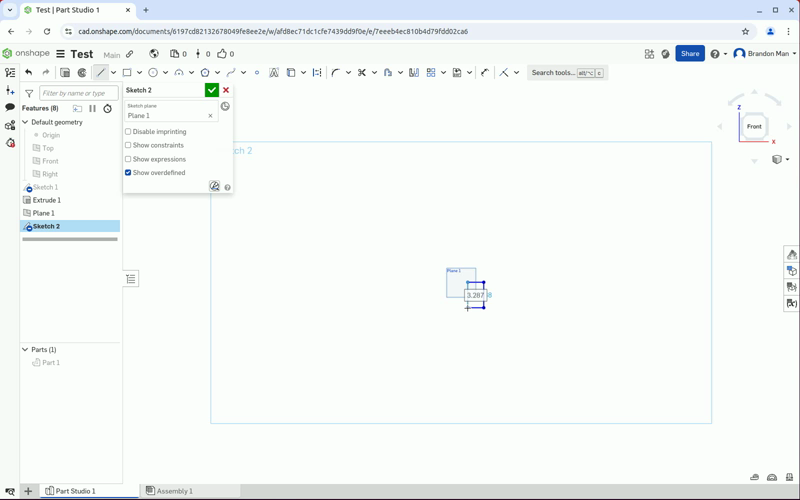
click(467, 307)
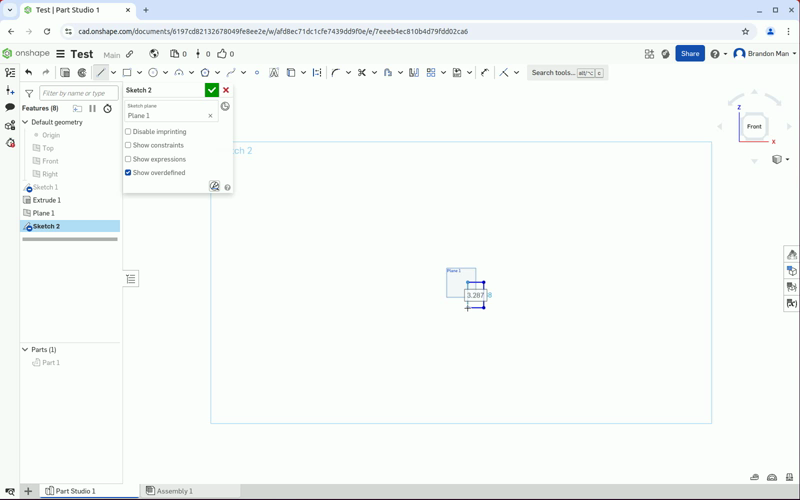
key(esc)
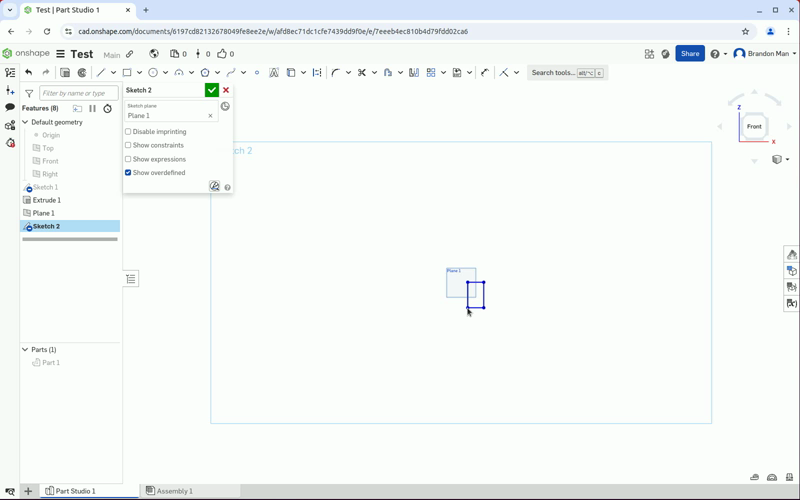
mouse_move(473, 289)
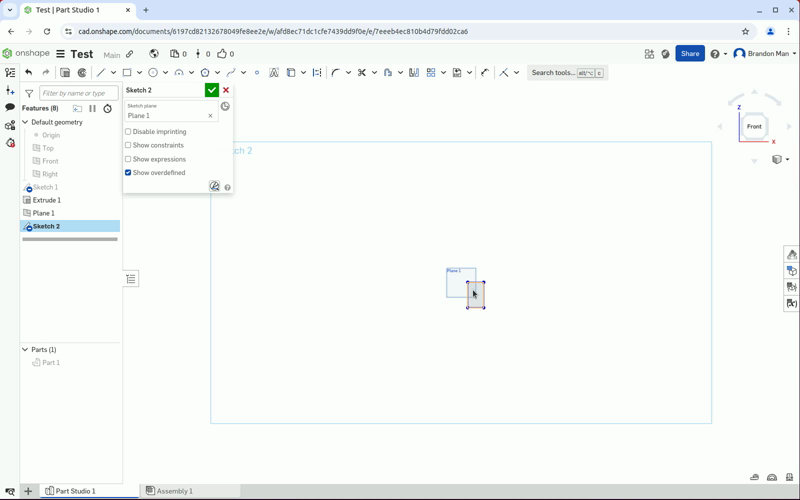
scroll(6)
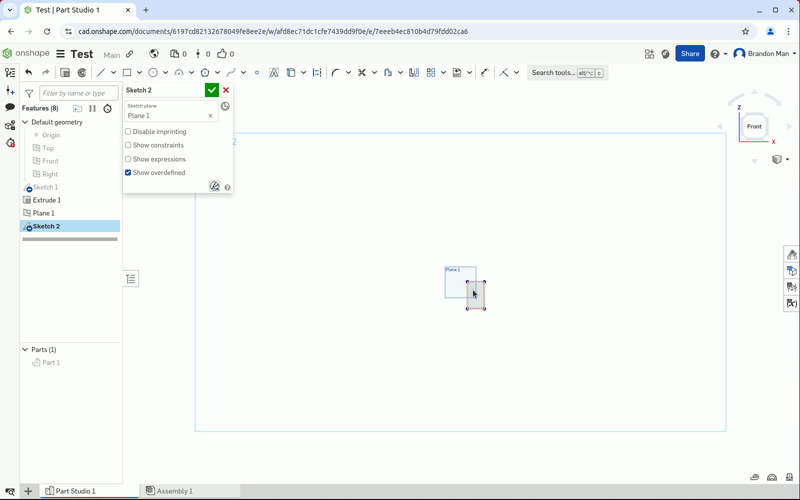
scroll(6)
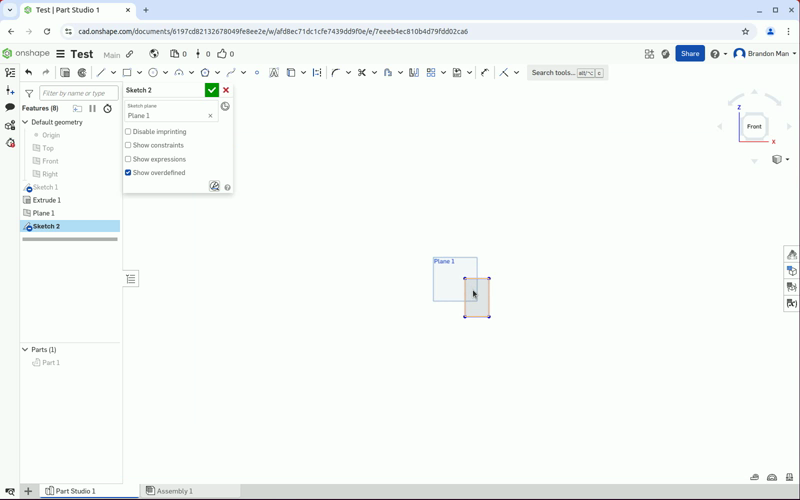
scroll(6)
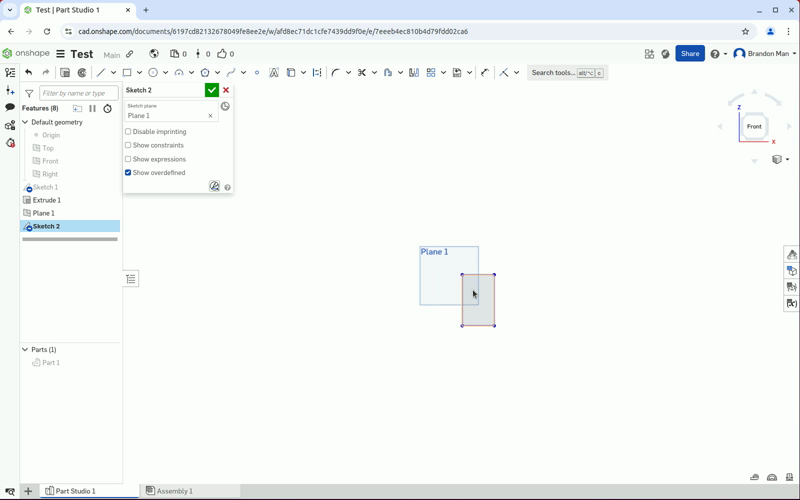
scroll(6)
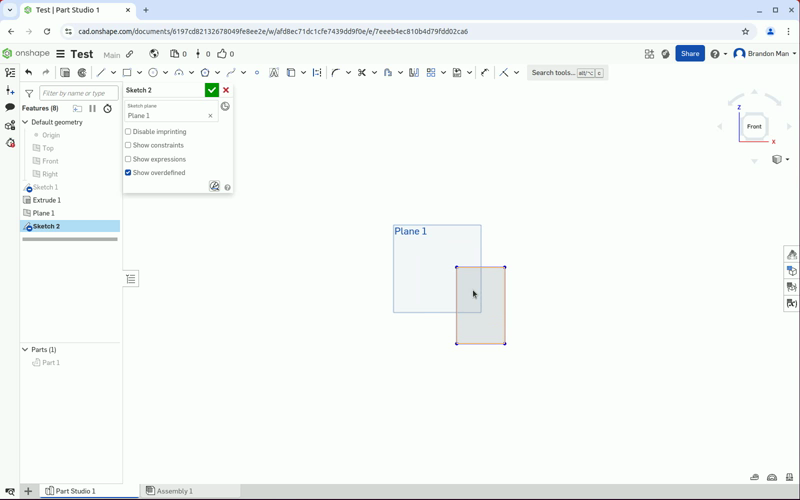
scroll(6)
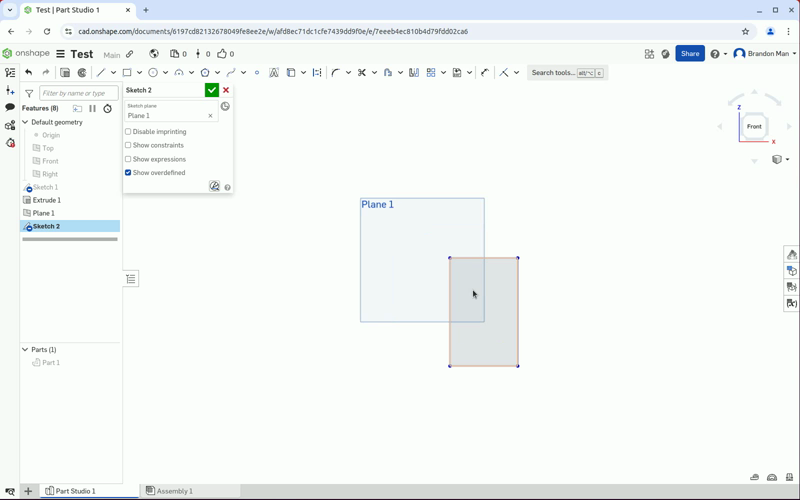
scroll(6)
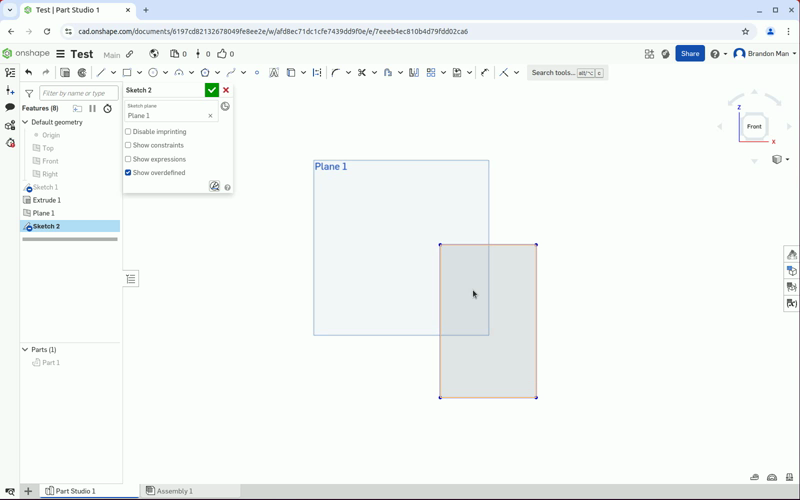
scroll(6)
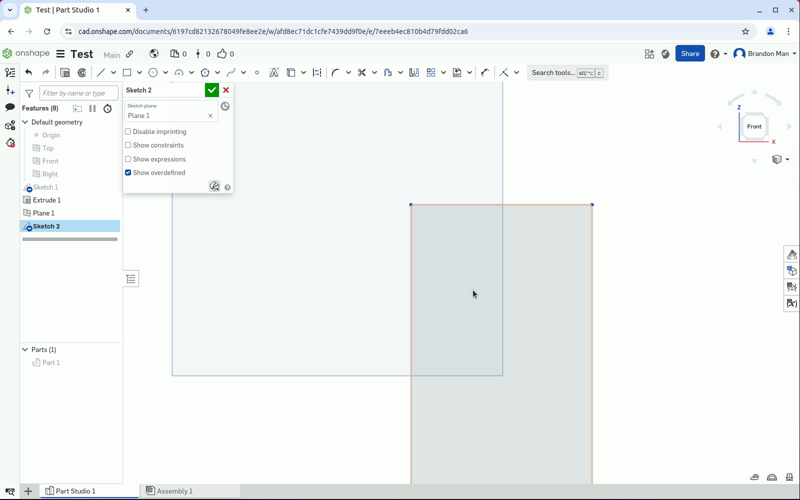
click(473, 289)
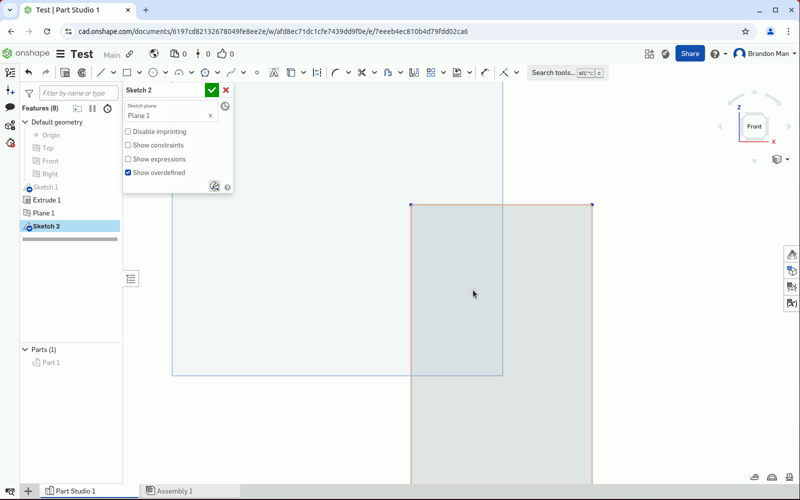
scroll(-6)
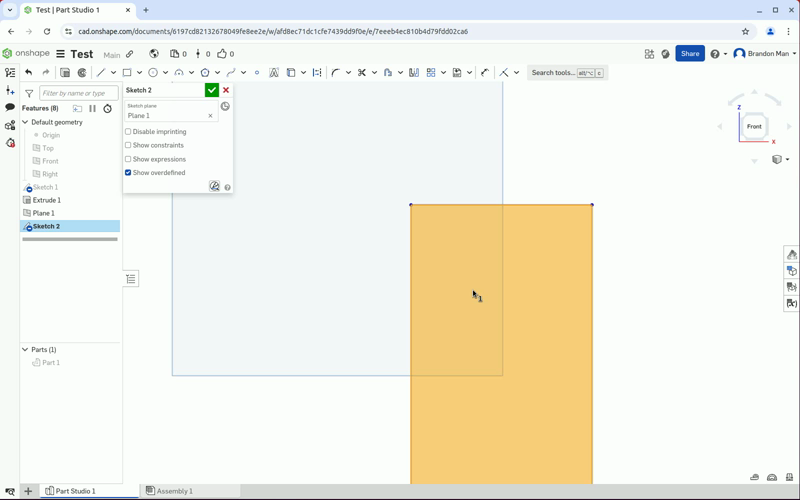
scroll(-6)
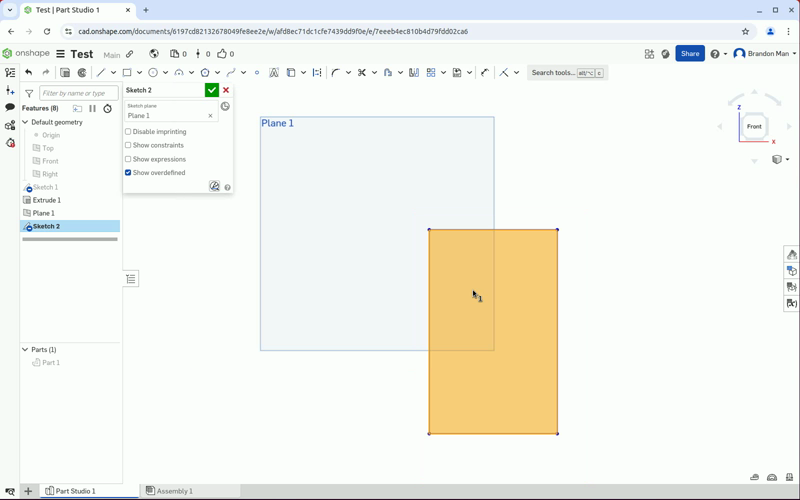
scroll(-6)
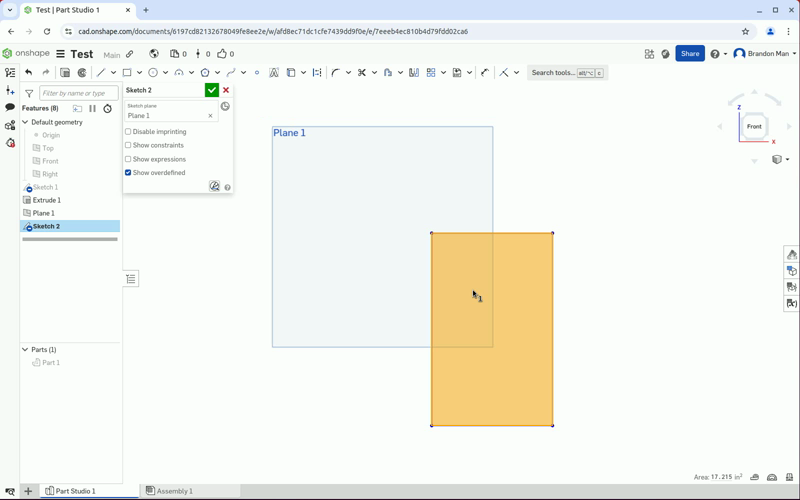
scroll(-6)
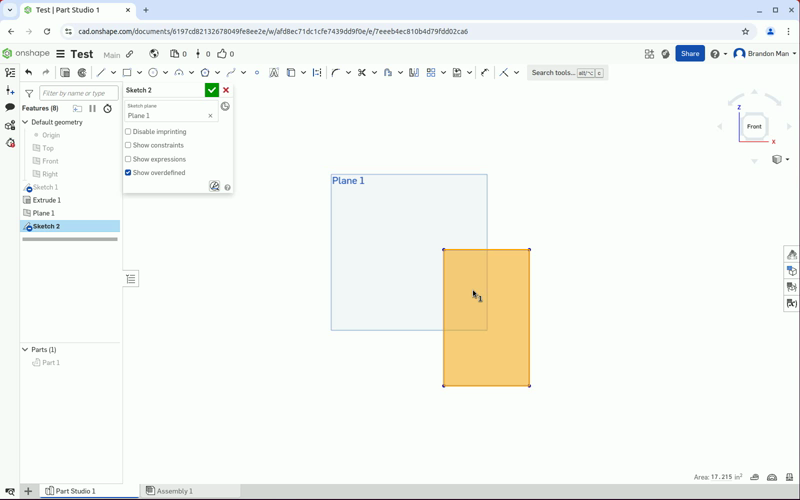
scroll(-6)
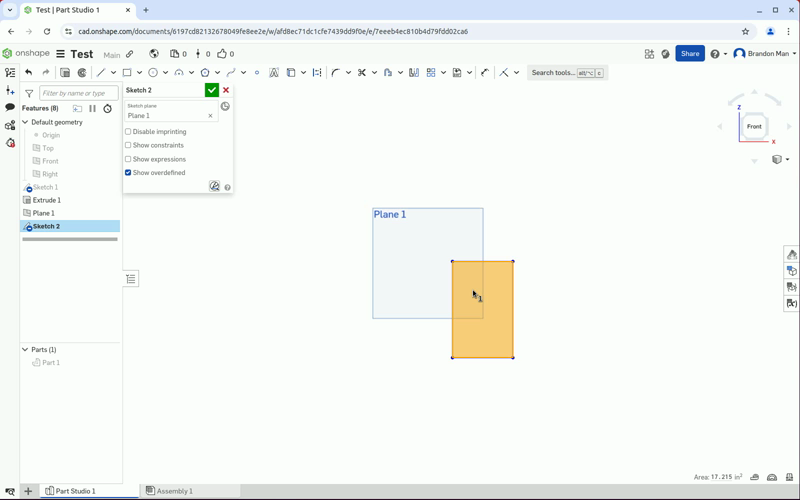
scroll(-6)
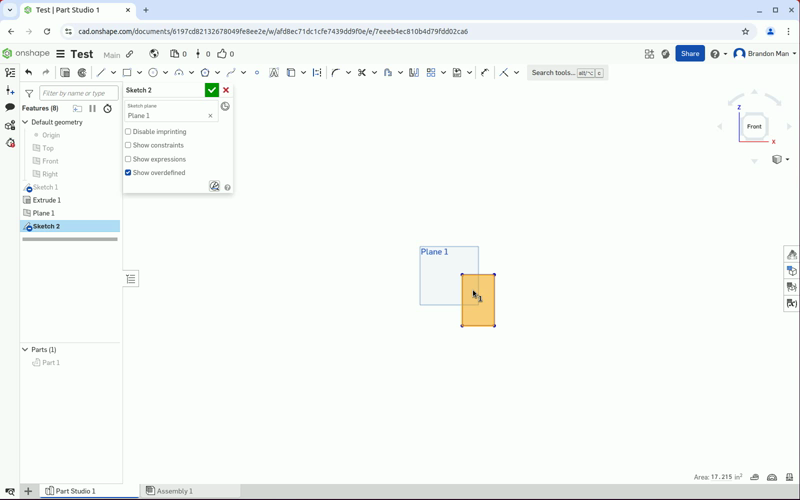
scroll(-6)
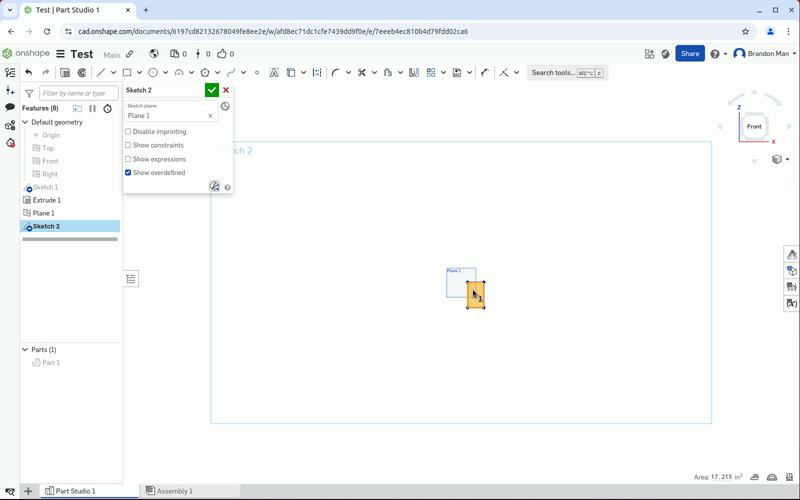
mouse_move(73, 352)
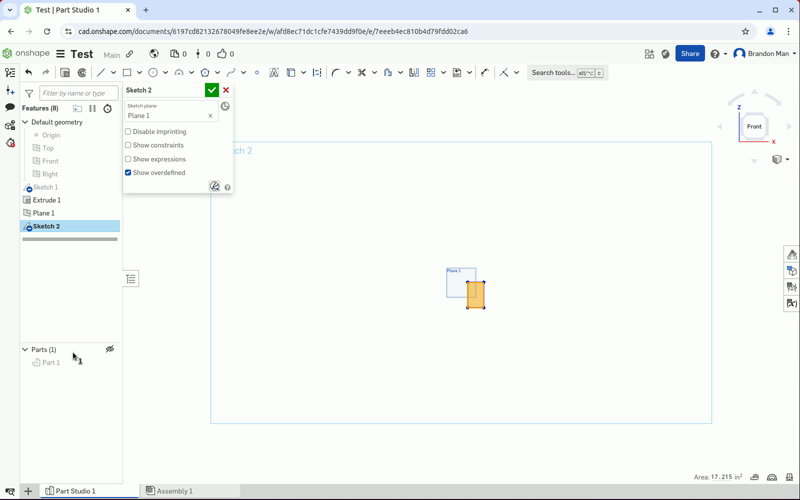
key(shift+y)
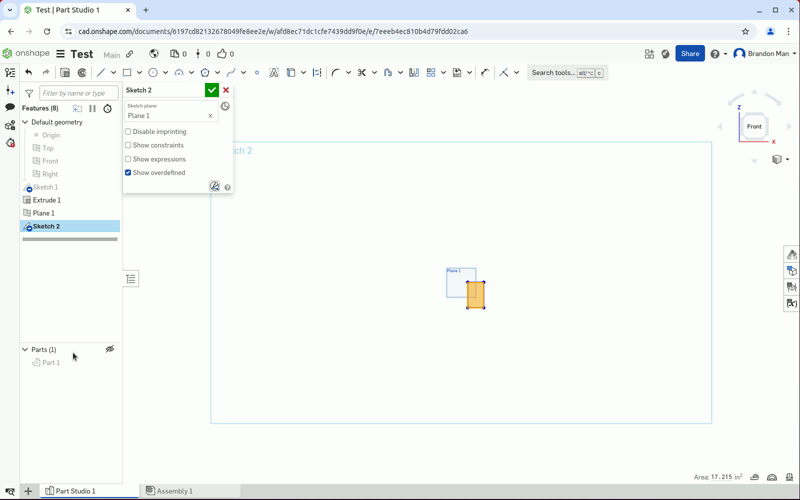
key(shift+e)
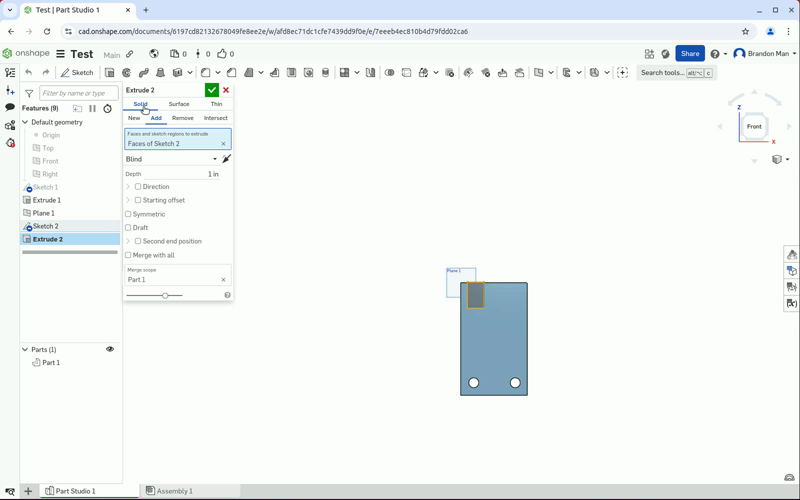
mouse_move(143, 106)
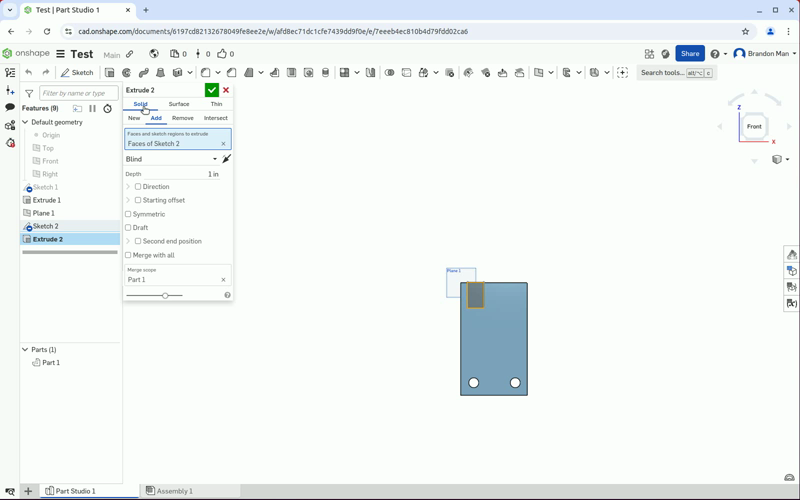
click(143, 106)
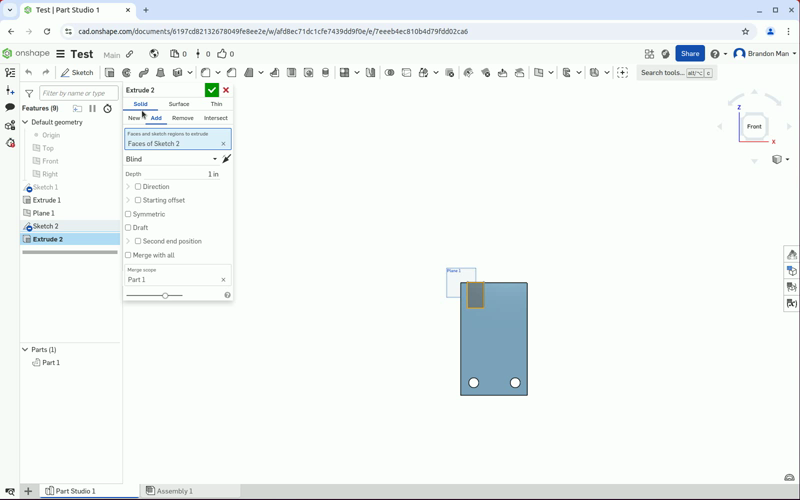
mouse_move(137, 120)
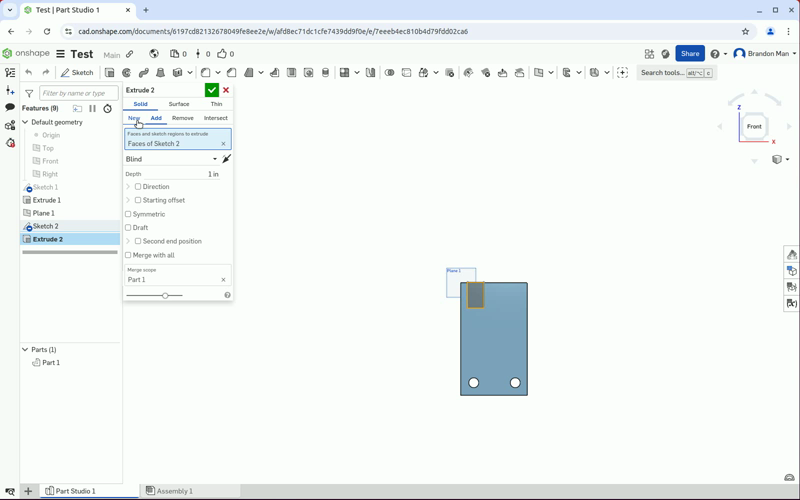
click(137, 120)
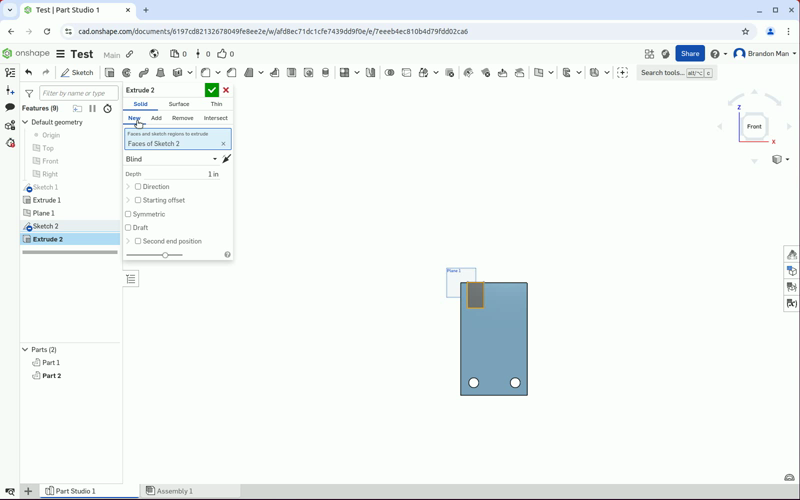
key(tab, 4)
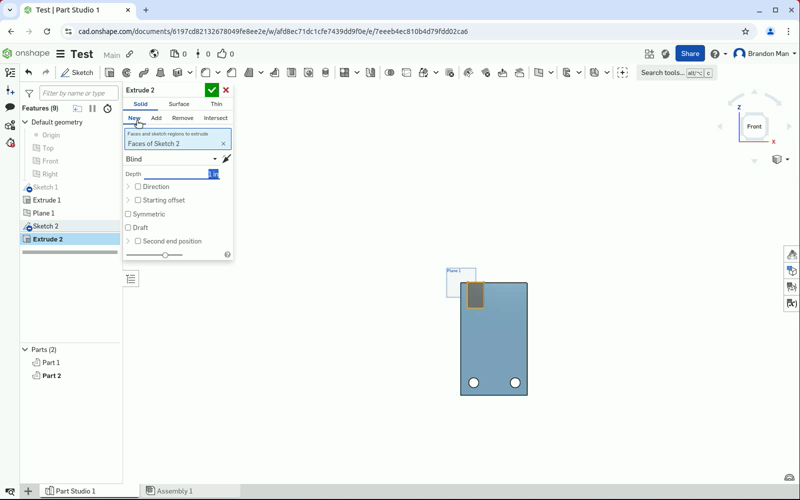
text(8.666)
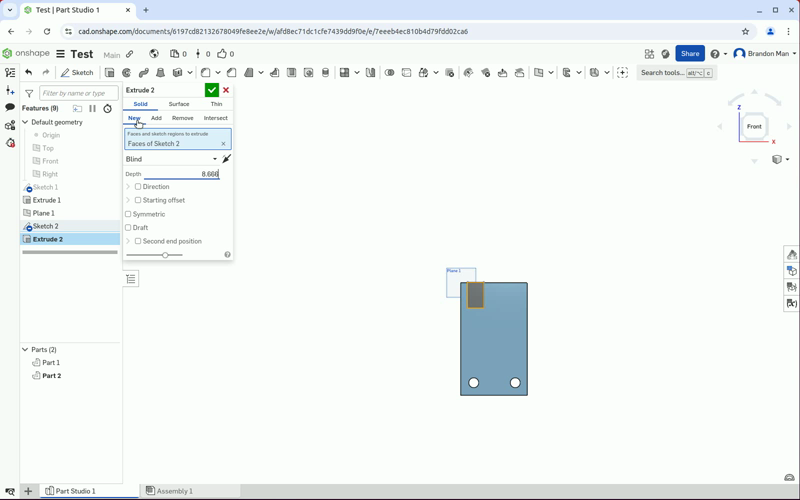
key(enter)
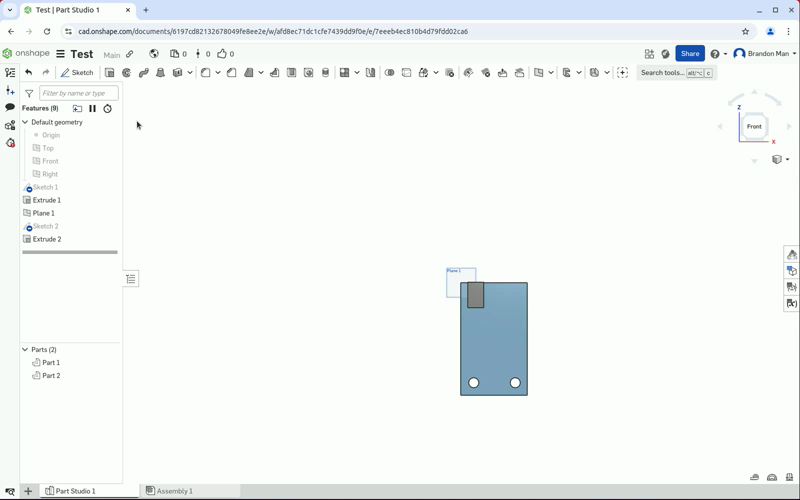
key(shift+h)
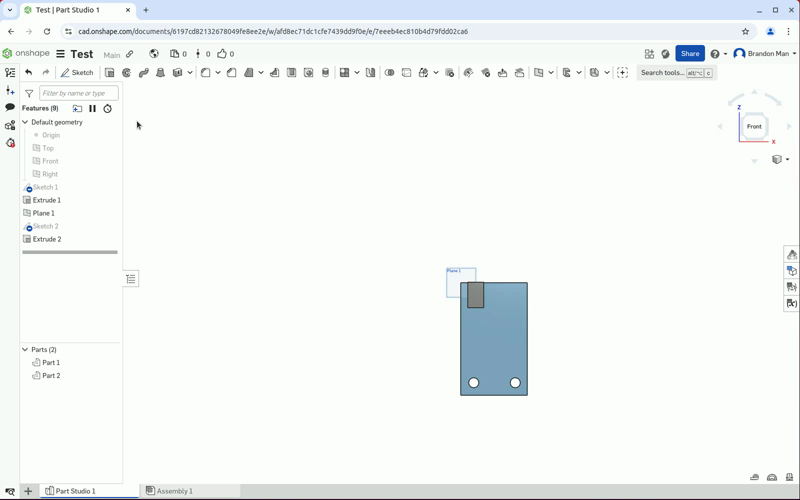
key(shift+h)
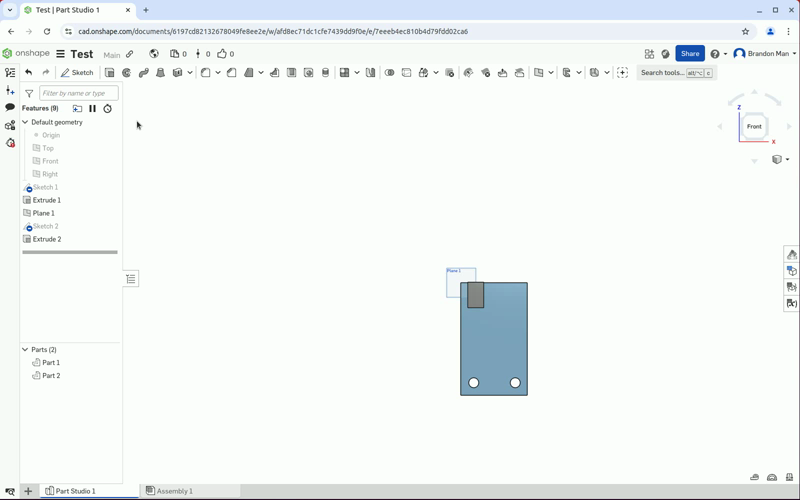
mouse_move(73, 189)
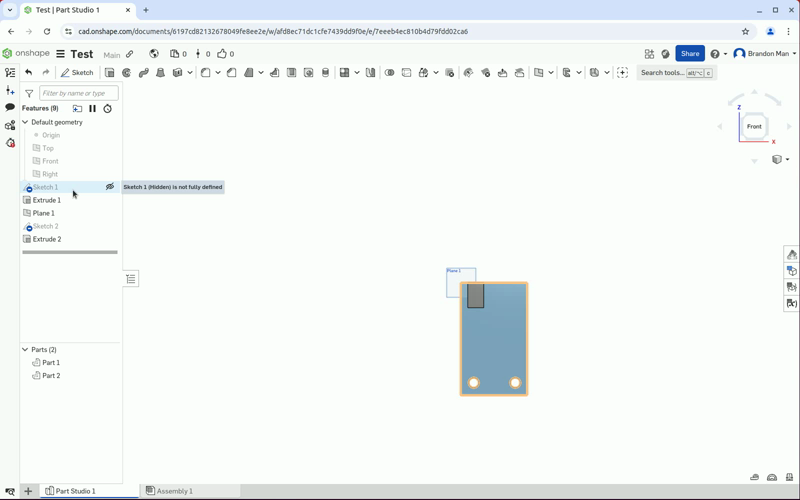
click(73, 189)
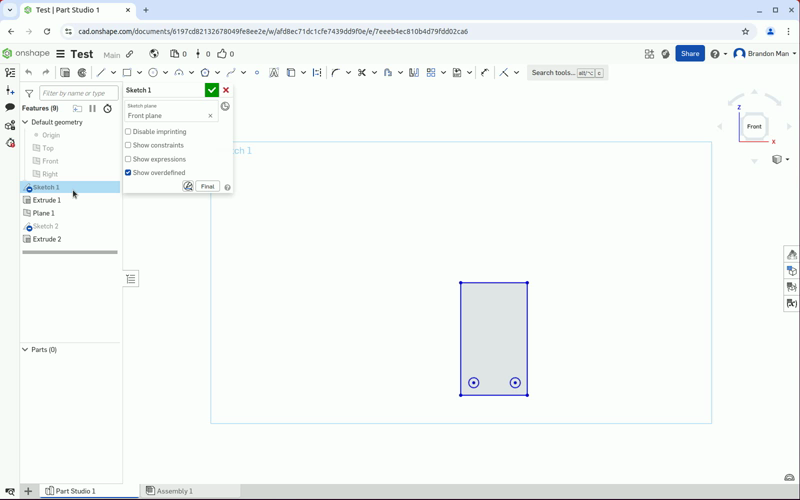
mouse_move(229, 92)
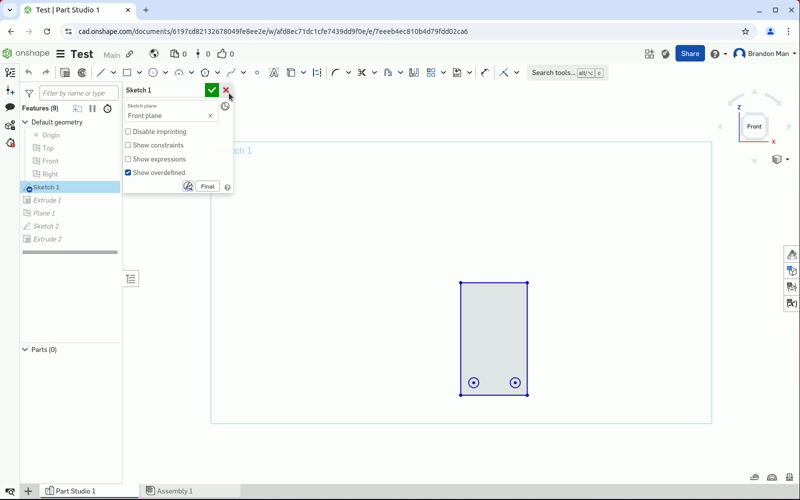
click(229, 92)
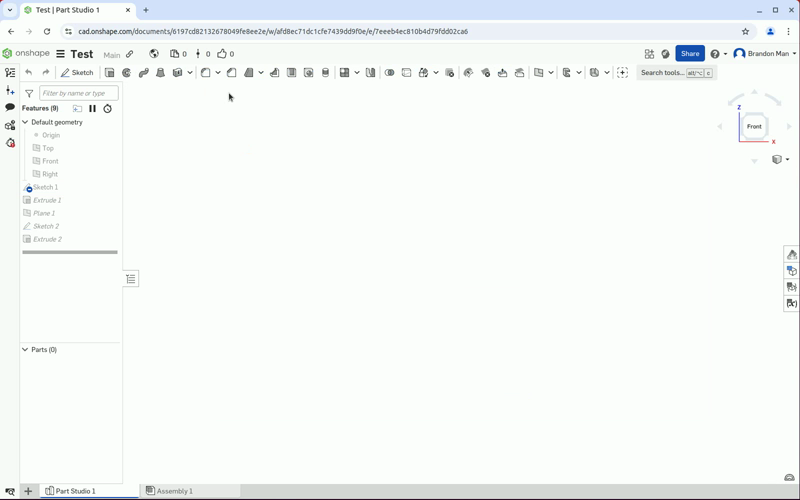
key(shift+s)
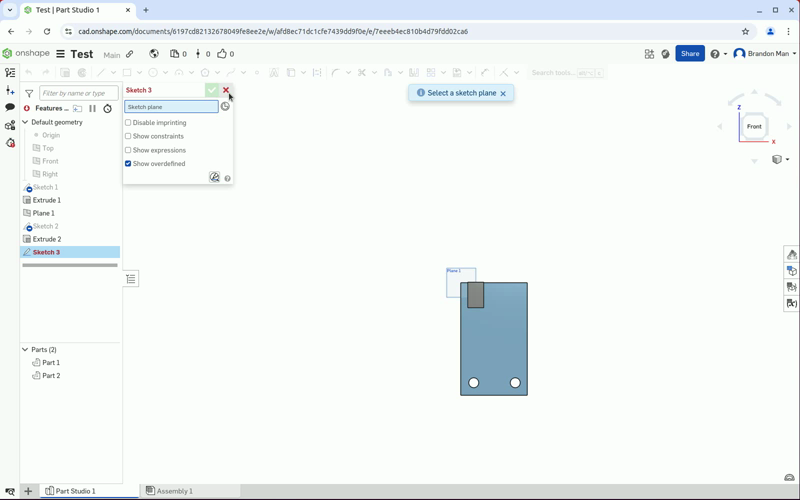
mouse_move(73, 215)
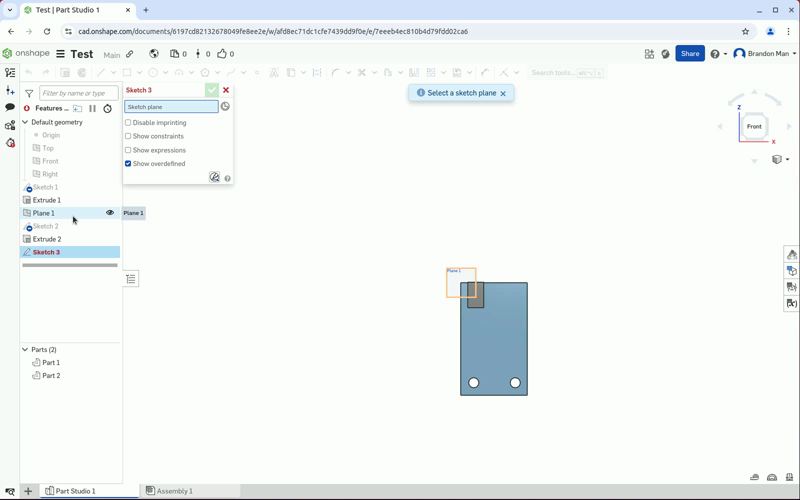
click(73, 215)
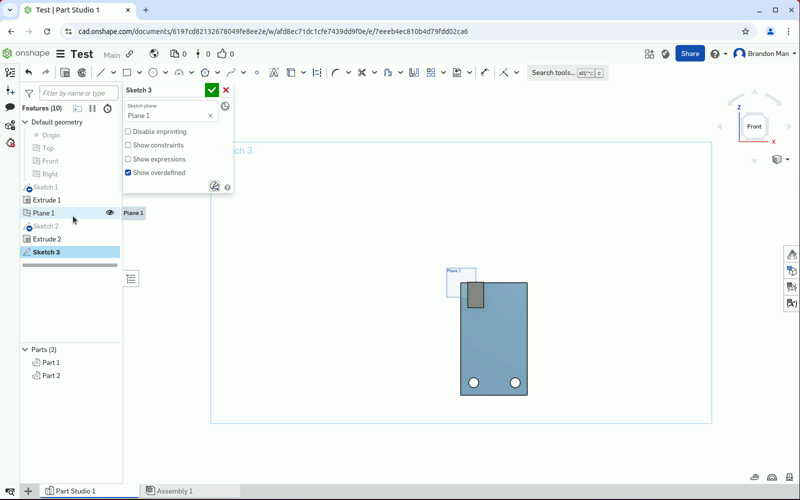
mouse_move(73, 352)
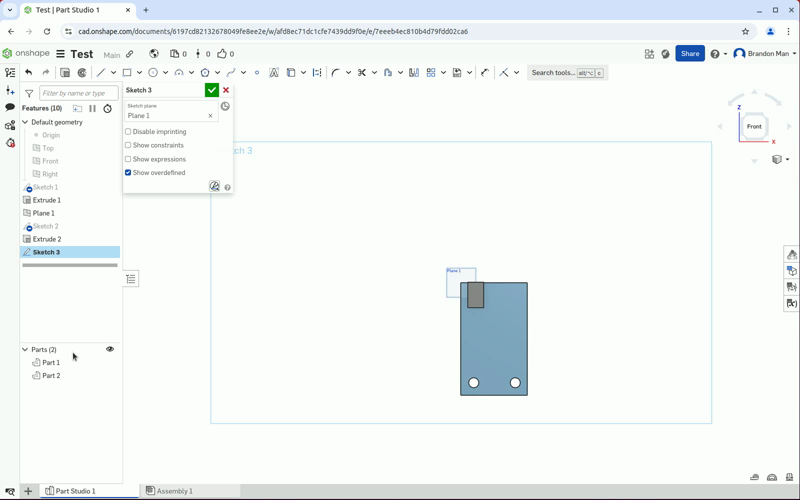
key(y)
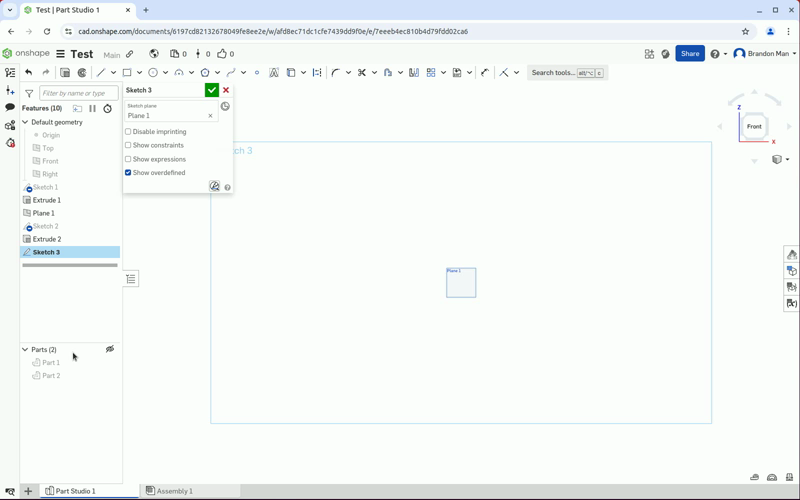
key(l)
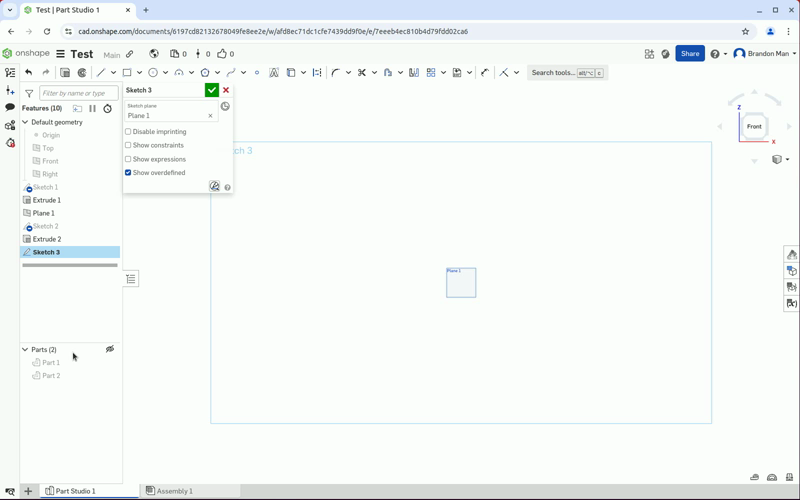
key_down(shift)
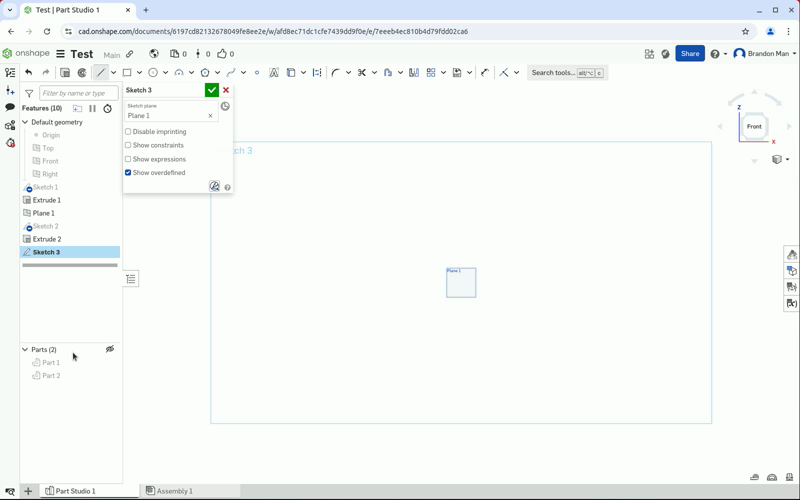
mouse_move(504, 307)
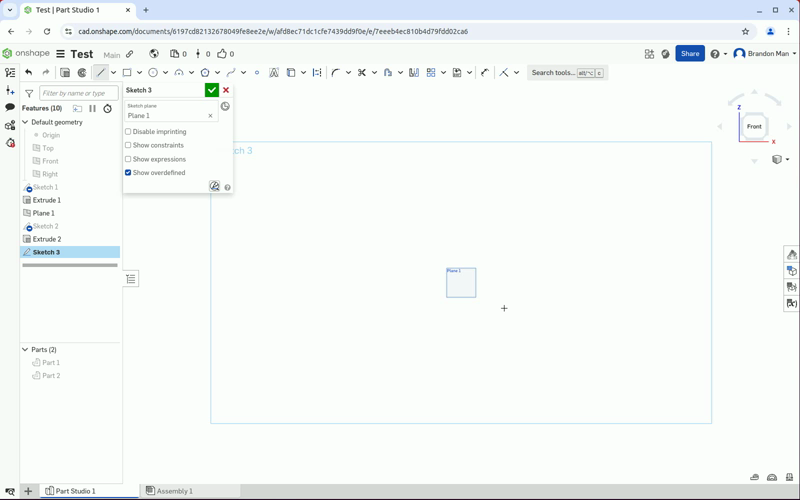
click(504, 307)
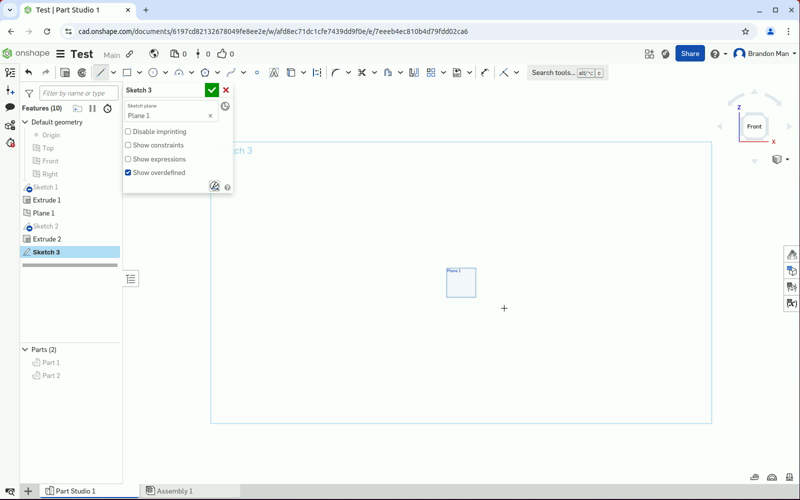
key_up(shift)
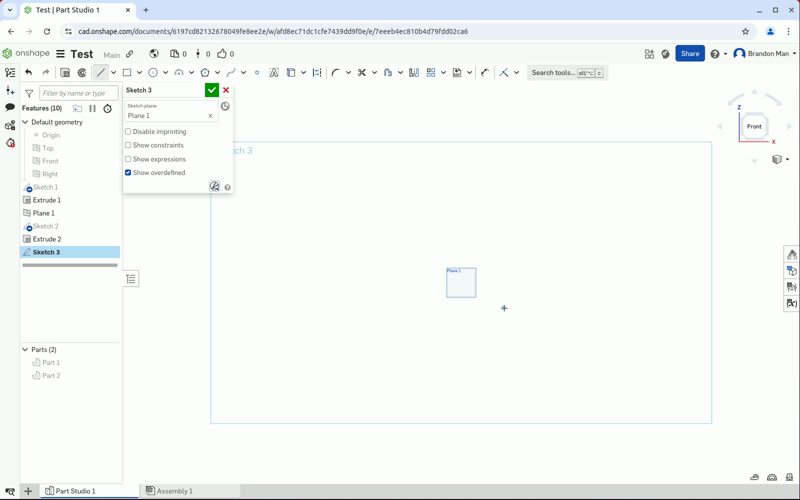
key_down(shift)
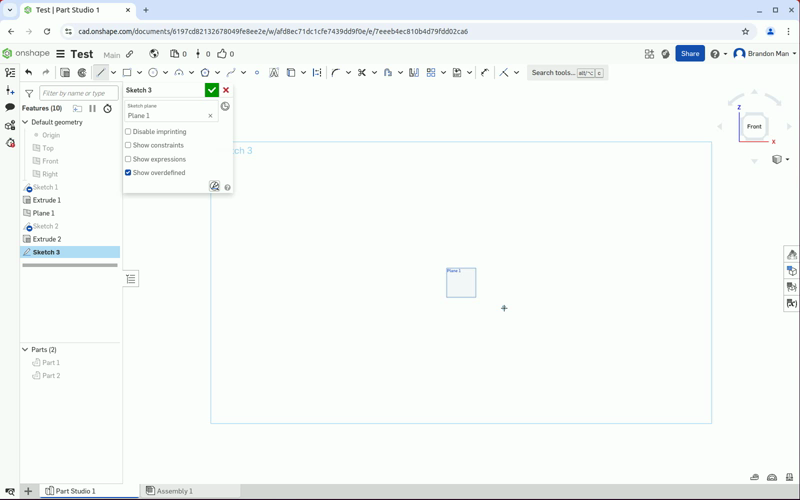
mouse_move(534, 307)
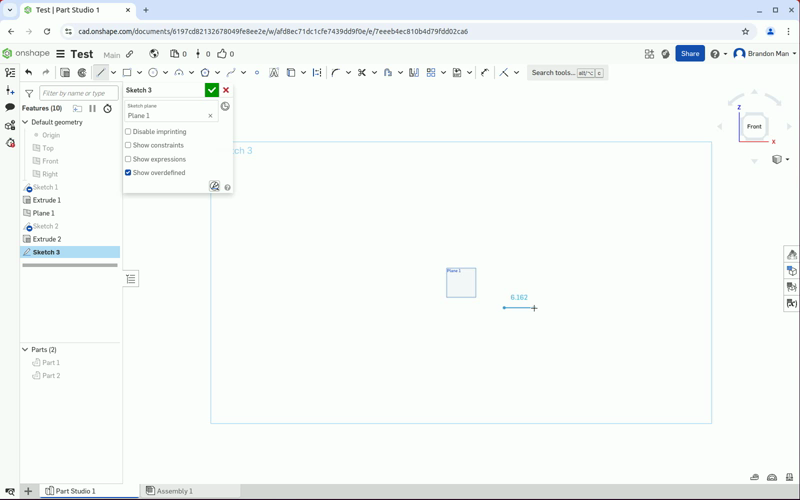
mouse_move(520, 307)
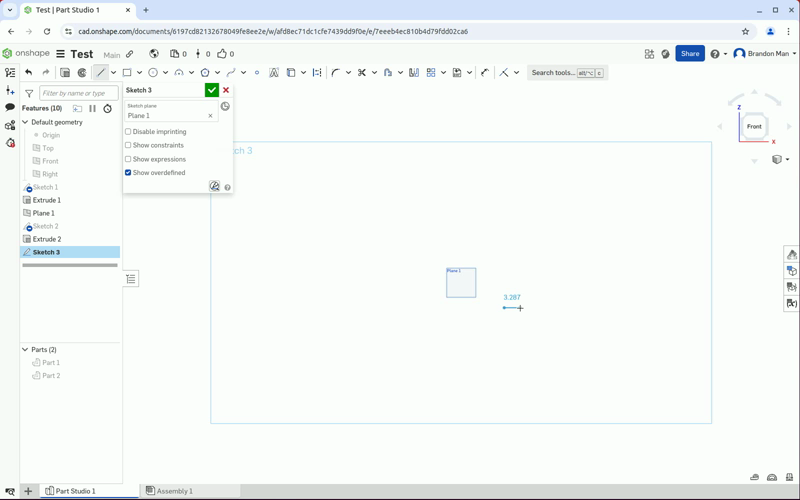
click(520, 307)
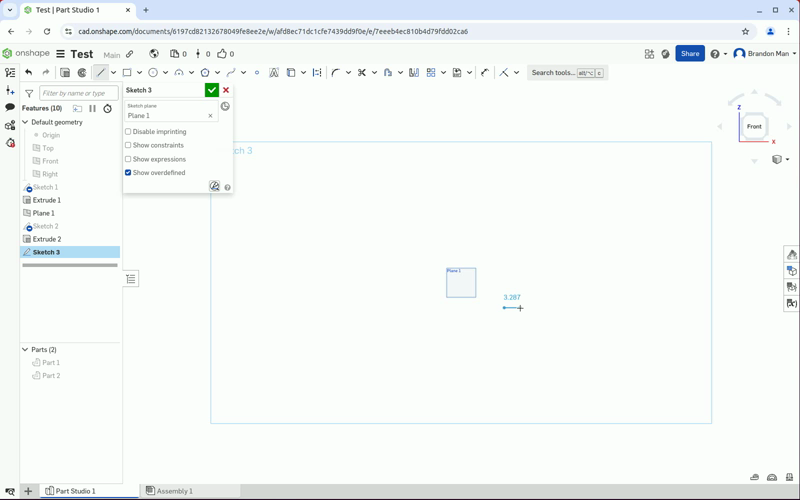
key_up(shift)
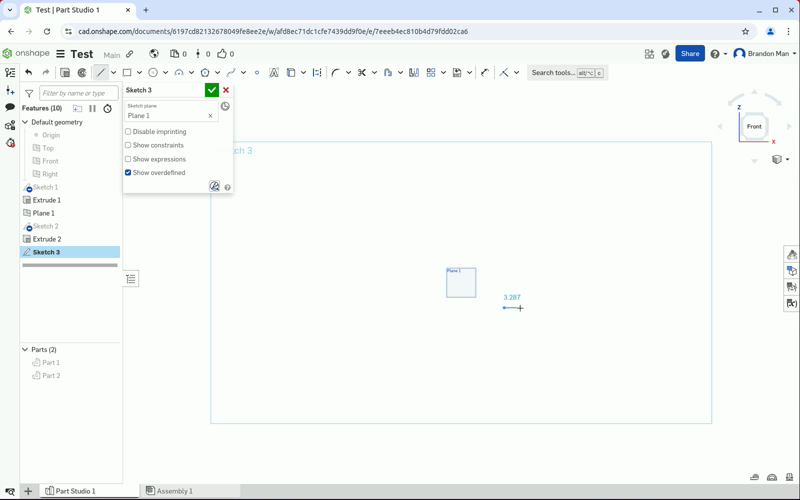
key_down(shift)
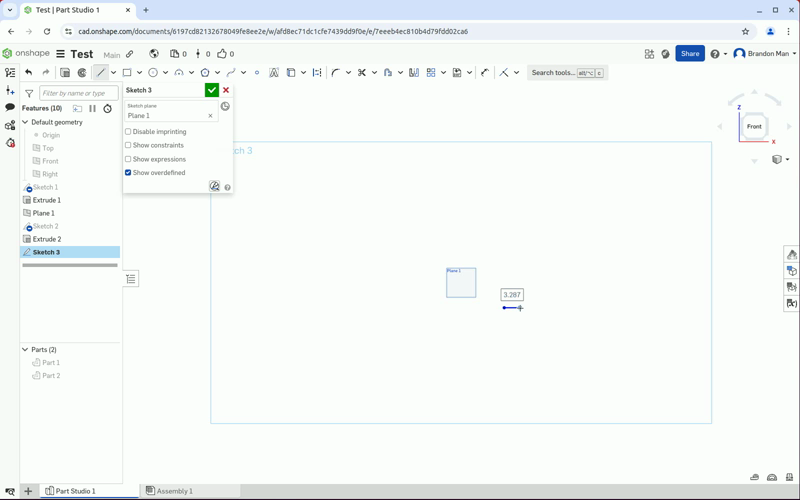
mouse_move(550, 307)
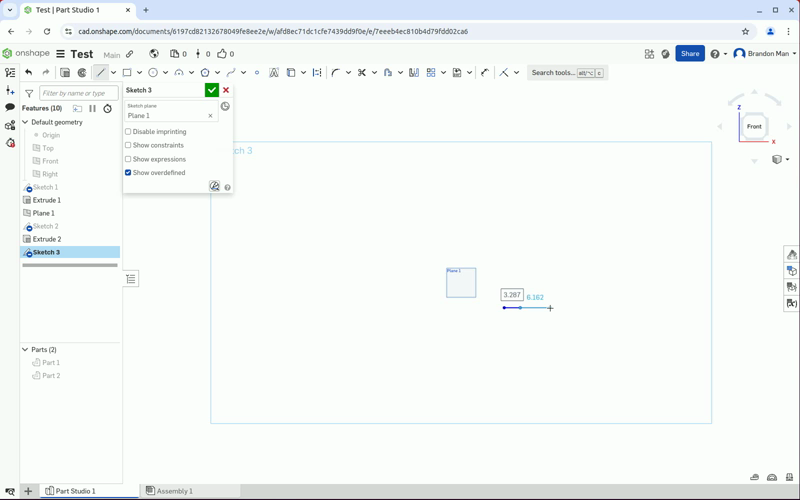
mouse_move(520, 282)
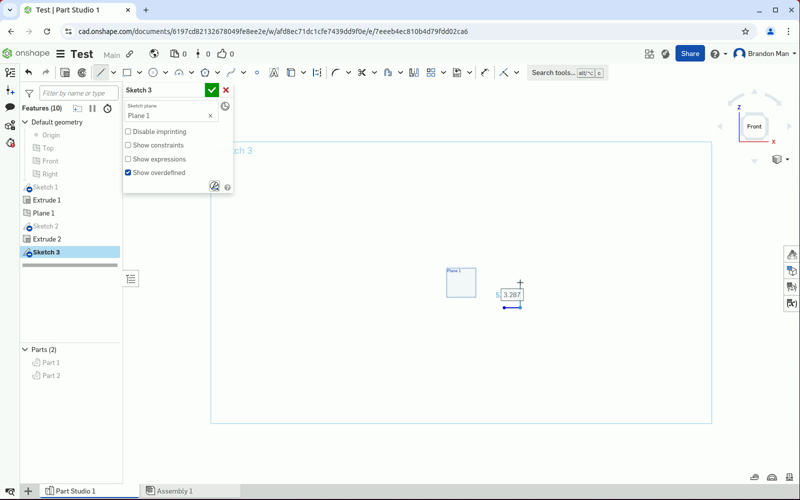
click(520, 282)
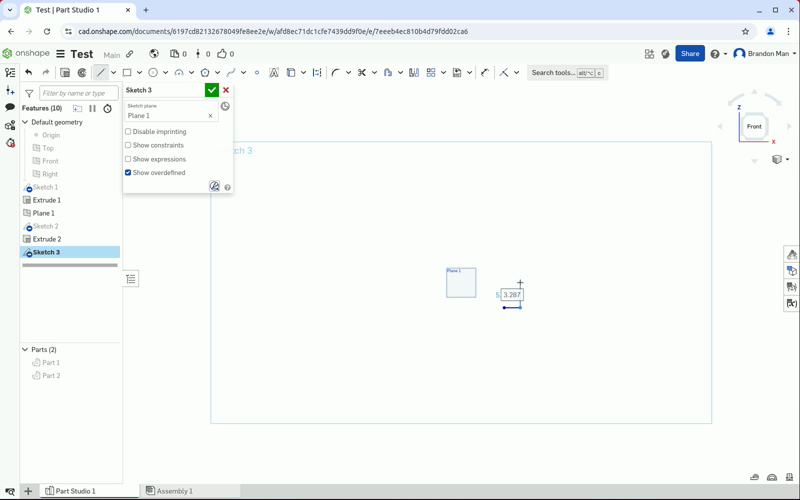
key_up(shift)
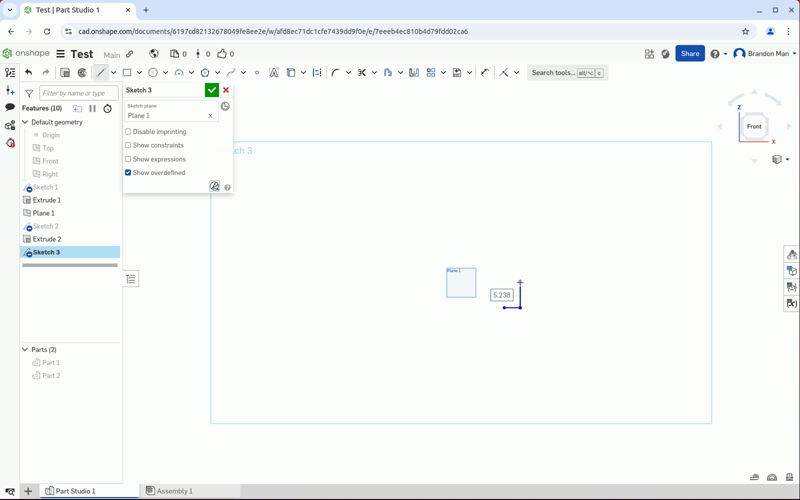
key_down(shift)
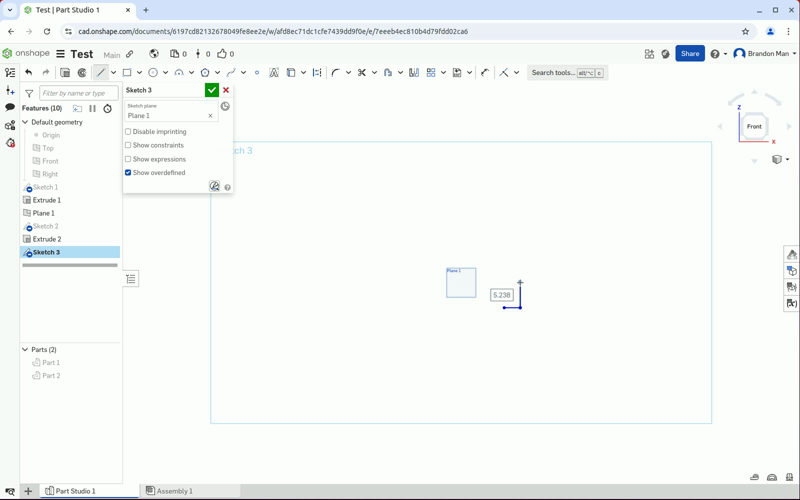
mouse_move(550, 282)
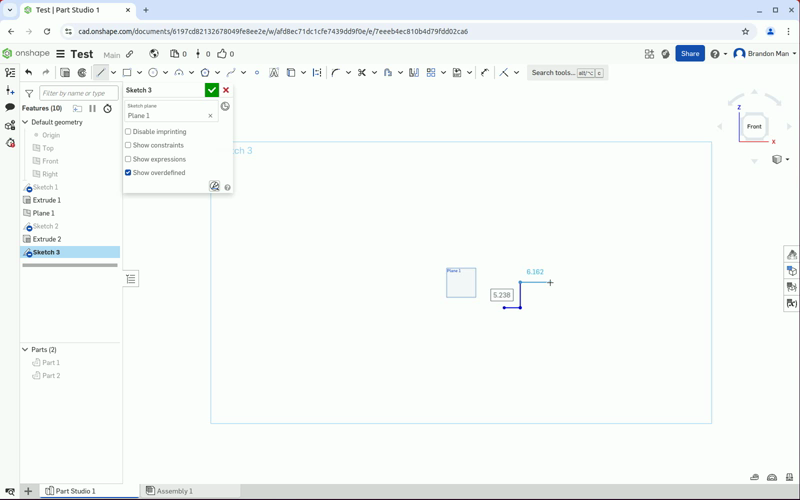
mouse_move(504, 282)
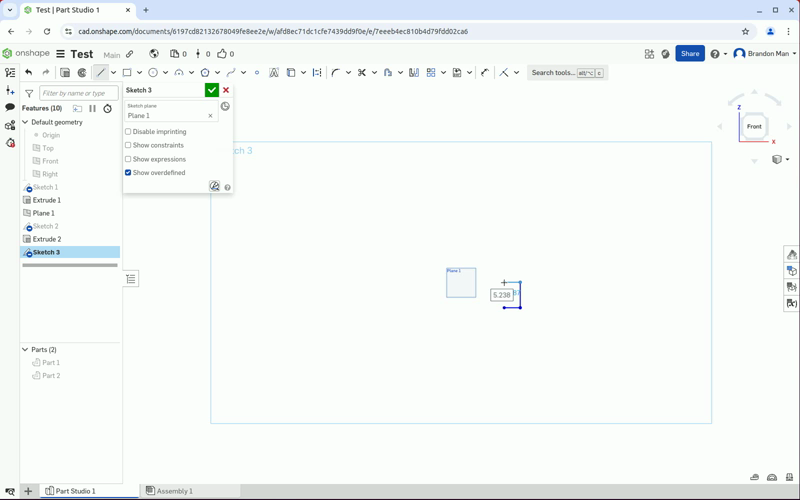
click(504, 282)
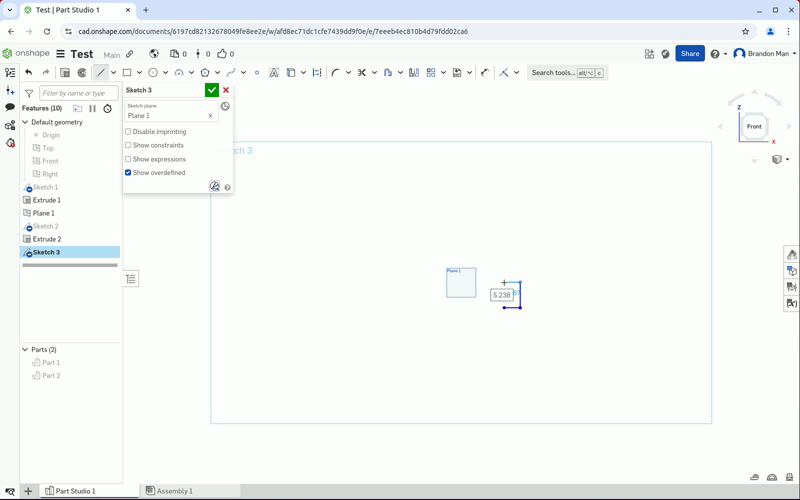
key_up(shift)
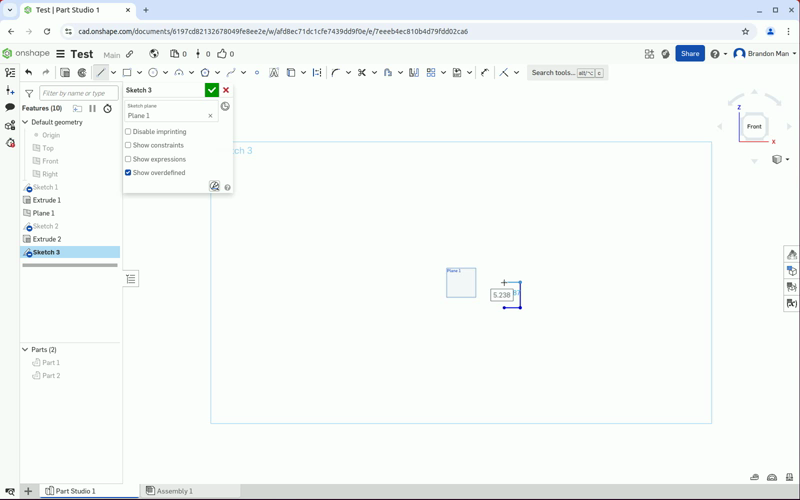
mouse_move(534, 282)
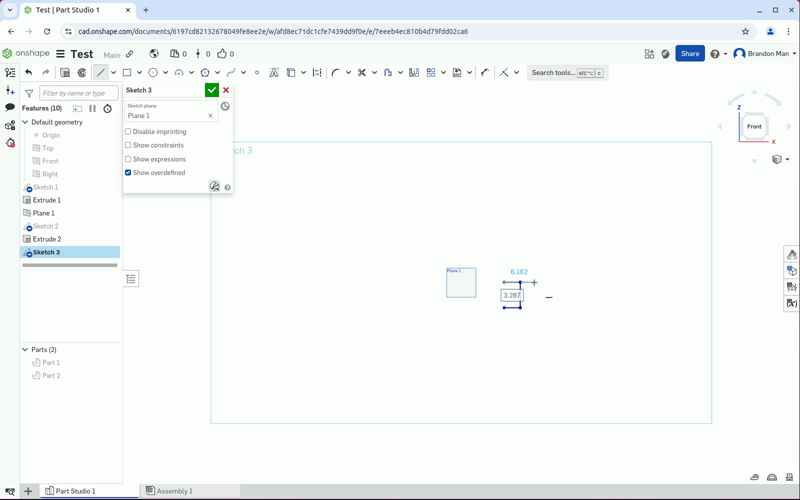
key_down(shift)
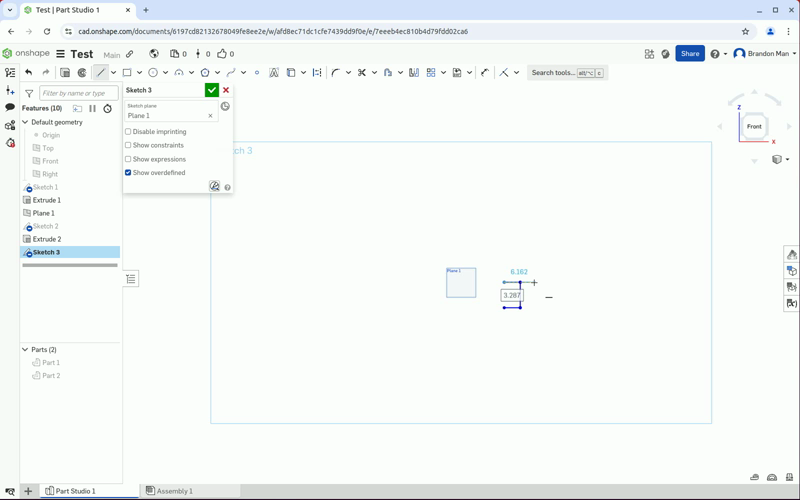
mouse_move(504, 307)
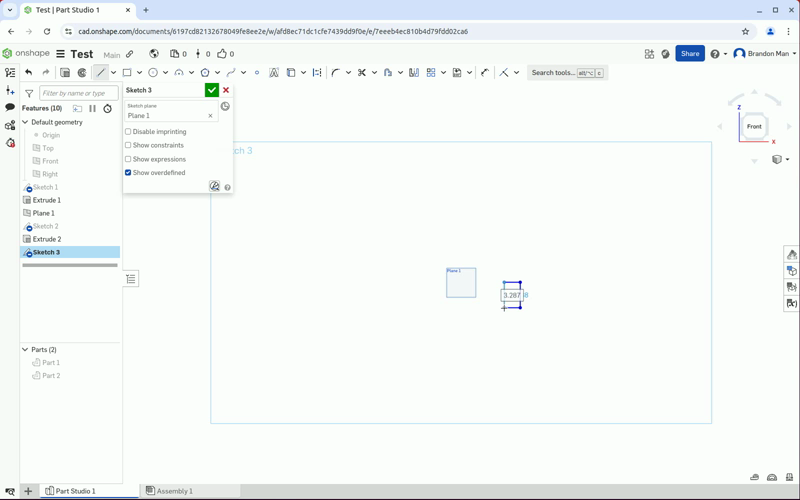
key_up(shift)
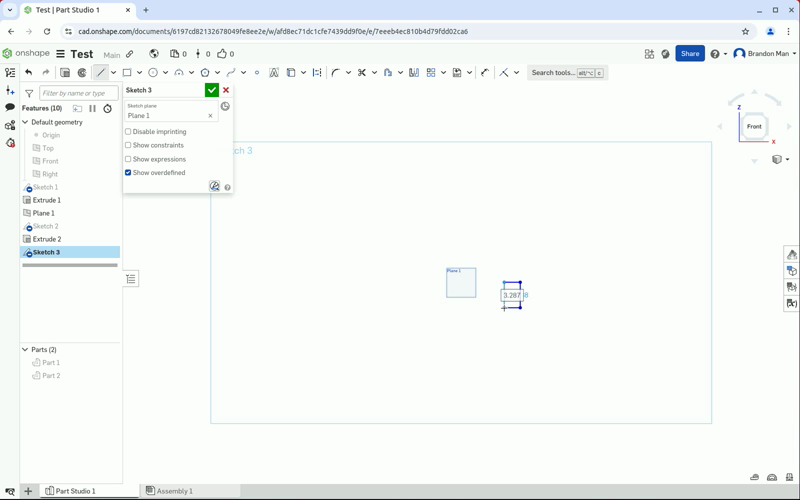
click(504, 307)
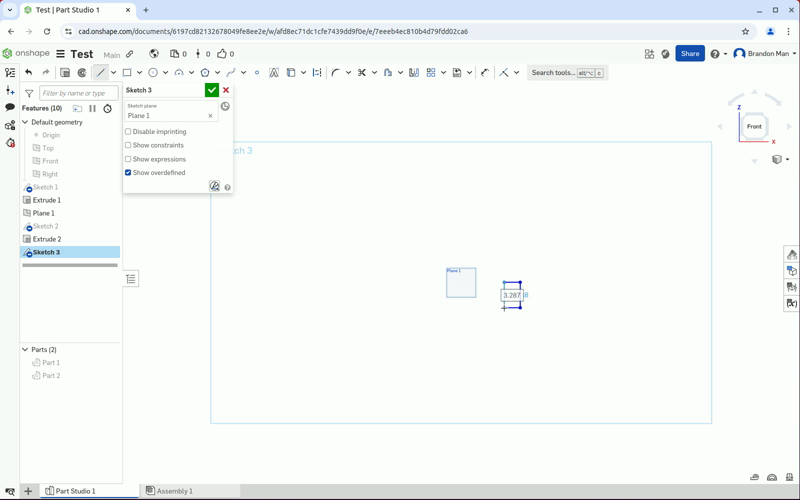
key(esc)
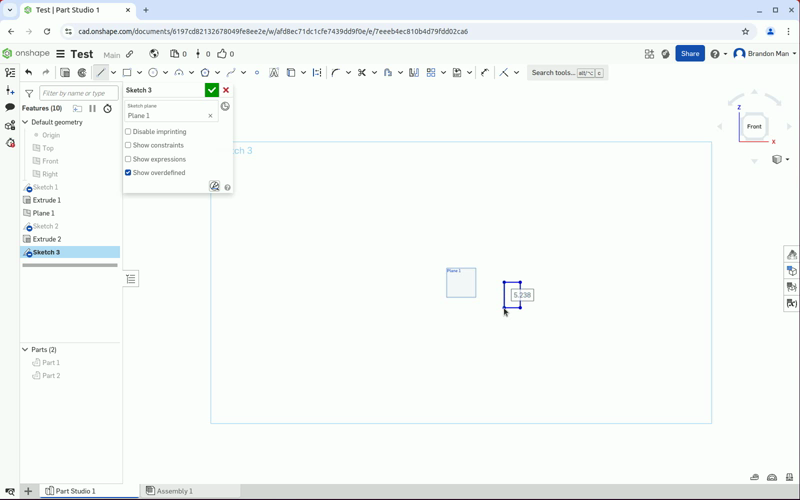
mouse_move(518, 291)
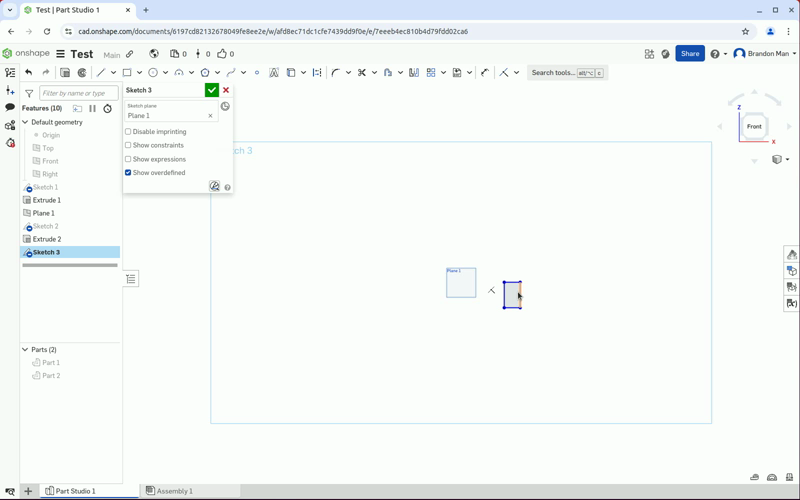
scroll(6)
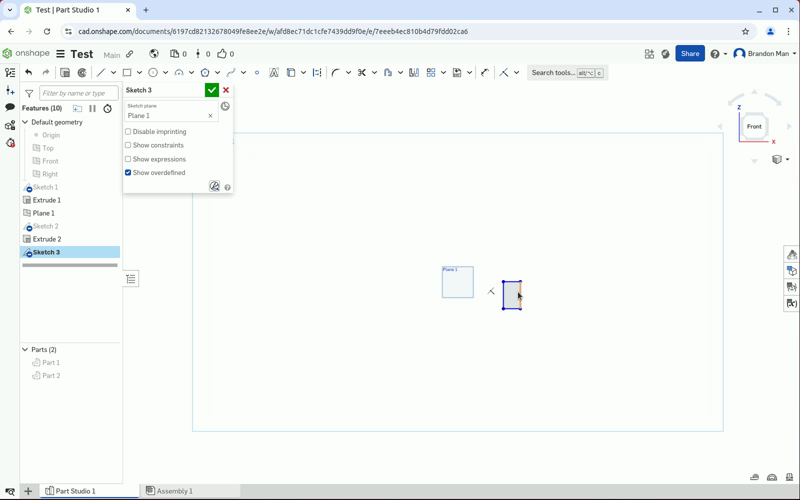
scroll(6)
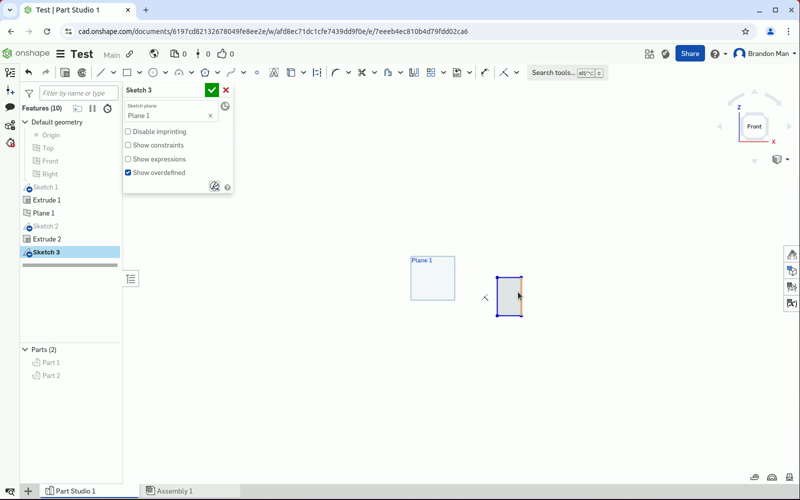
scroll(6)
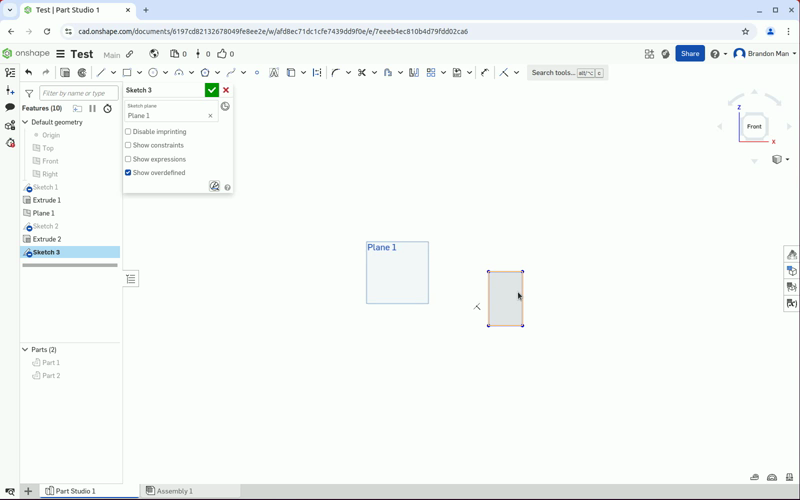
scroll(6)
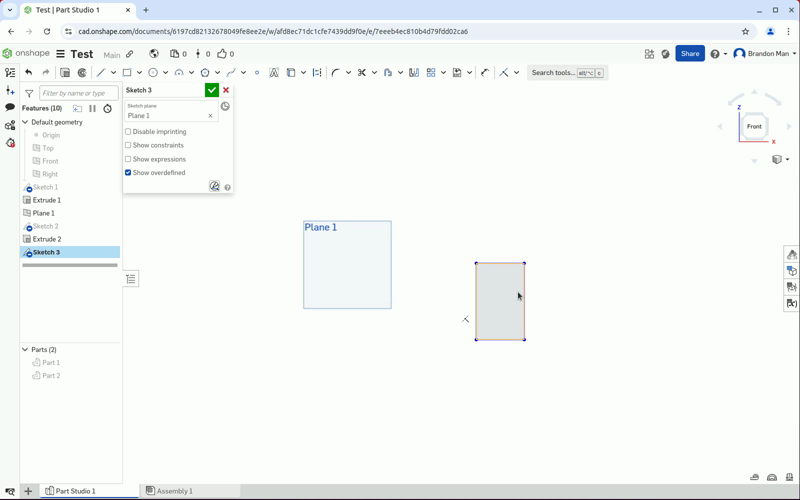
scroll(6)
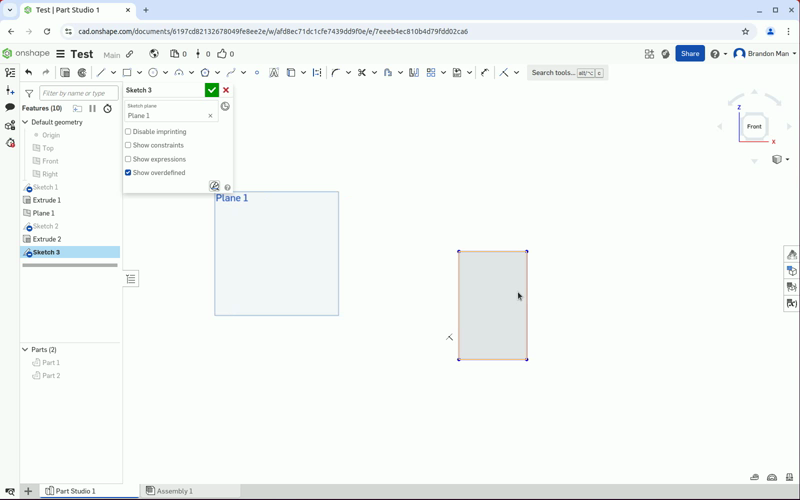
scroll(6)
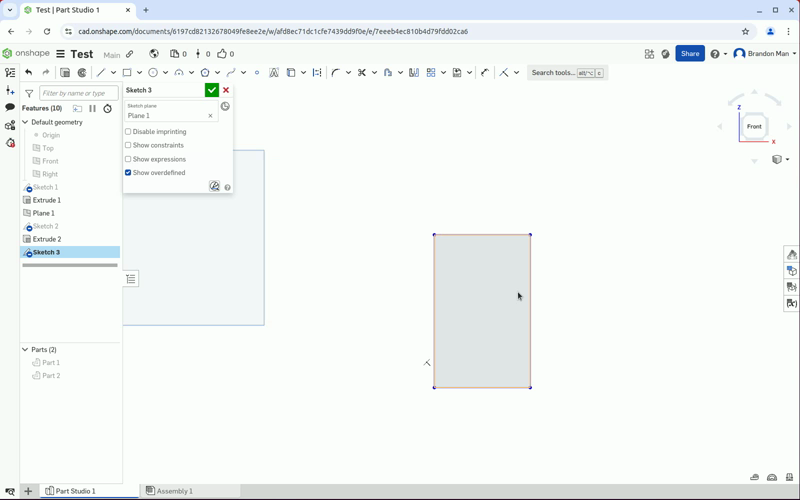
scroll(6)
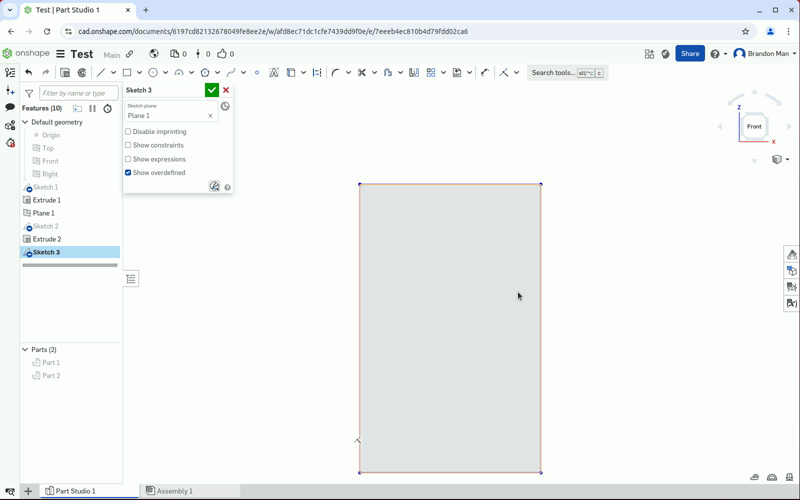
click(518, 291)
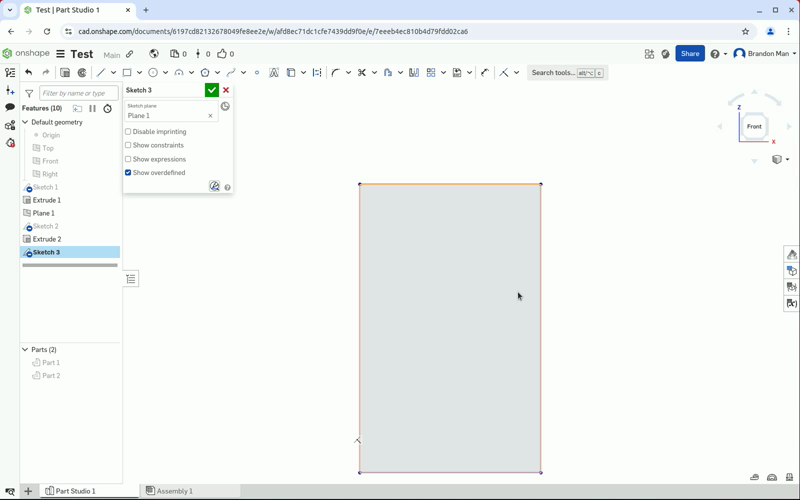
scroll(-6)
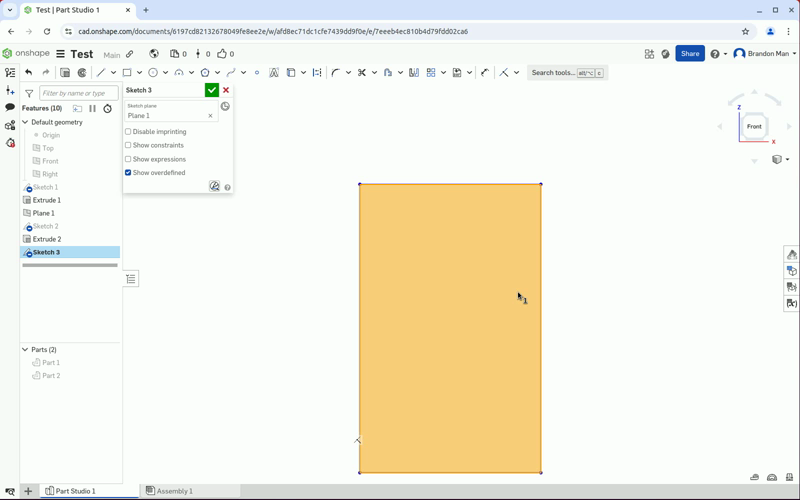
scroll(-6)
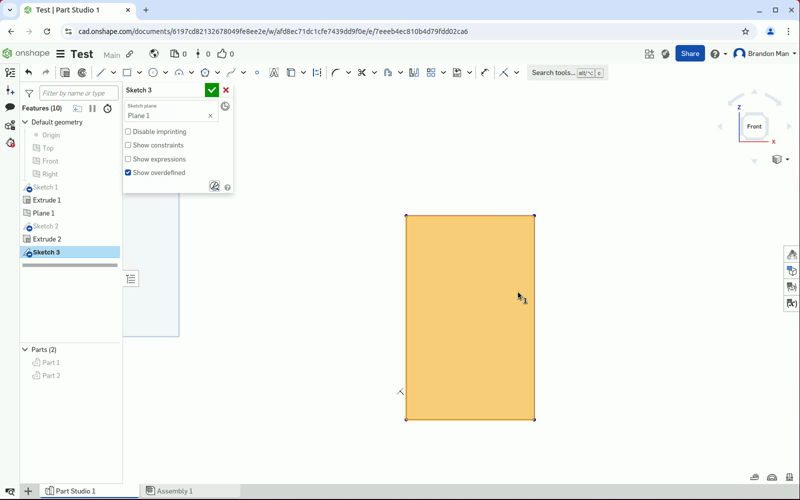
scroll(-6)
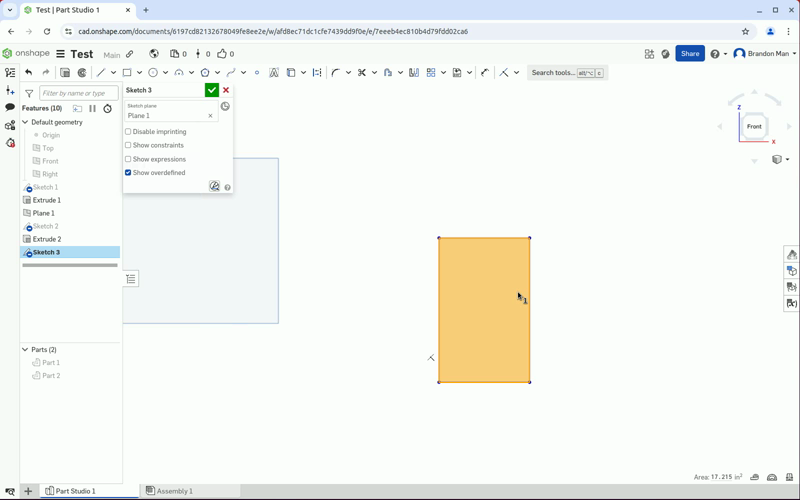
scroll(-6)
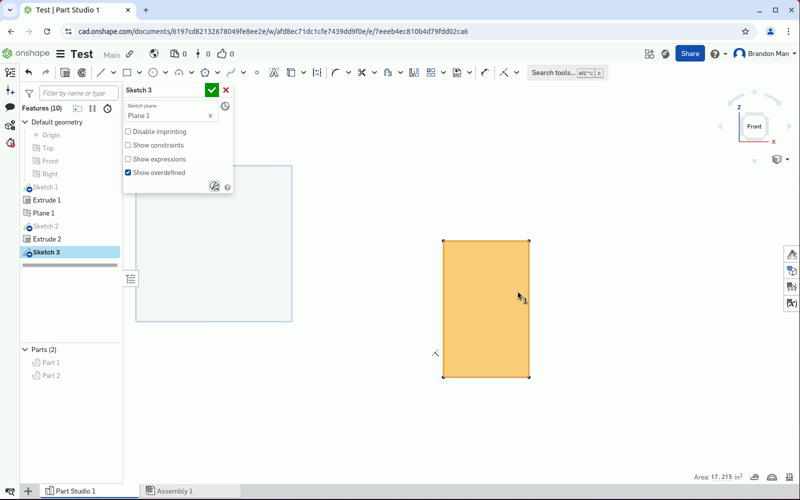
scroll(-6)
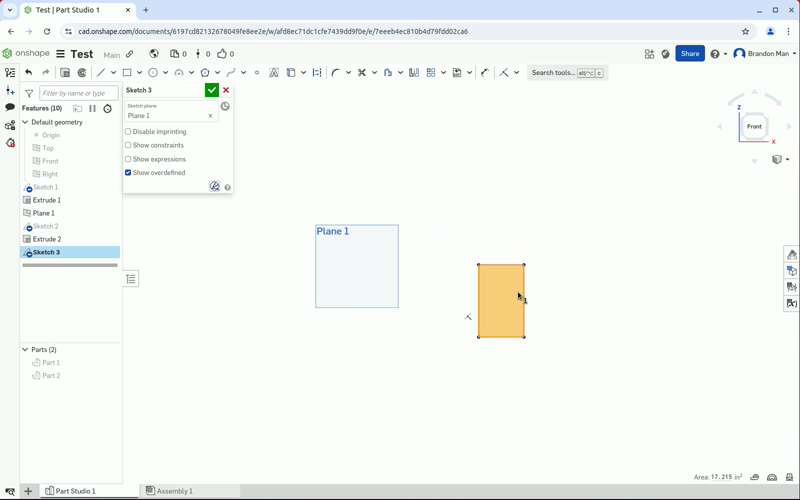
scroll(-6)
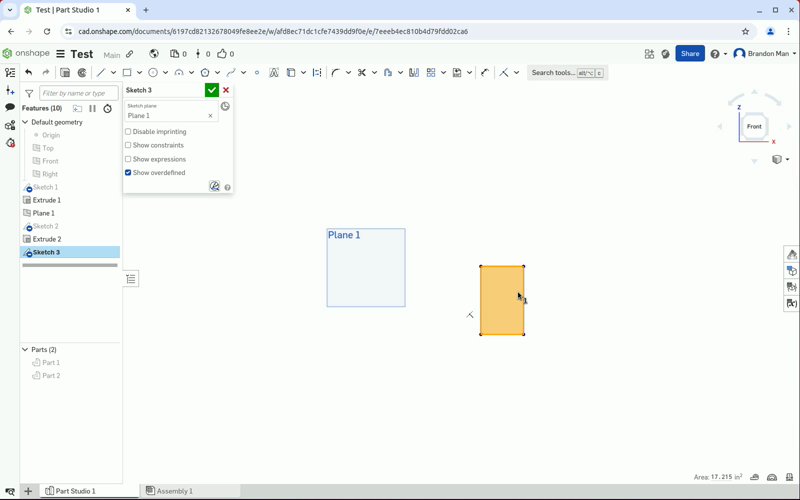
scroll(-6)
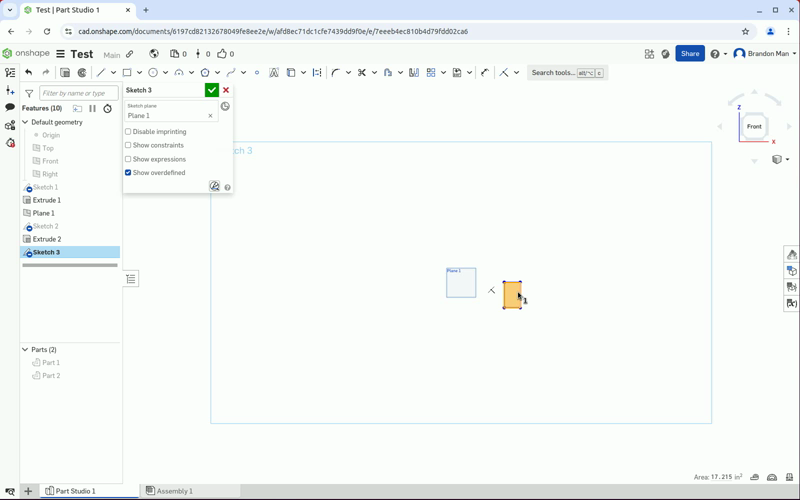
mouse_move(73, 352)
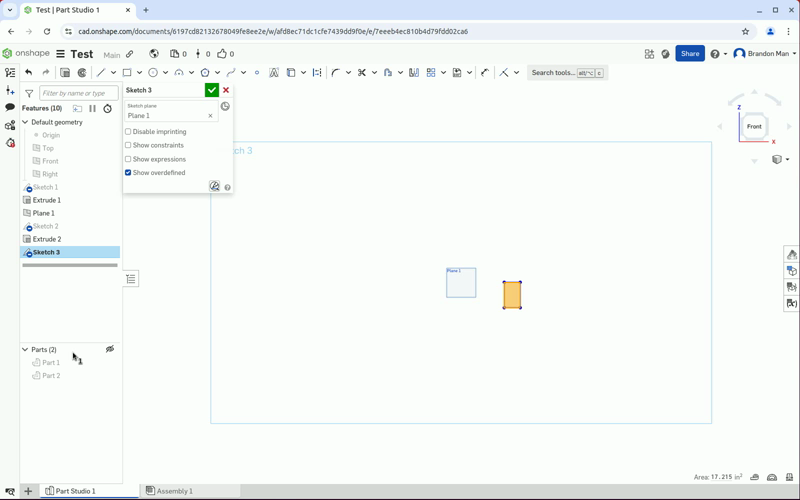
key(shift+y)
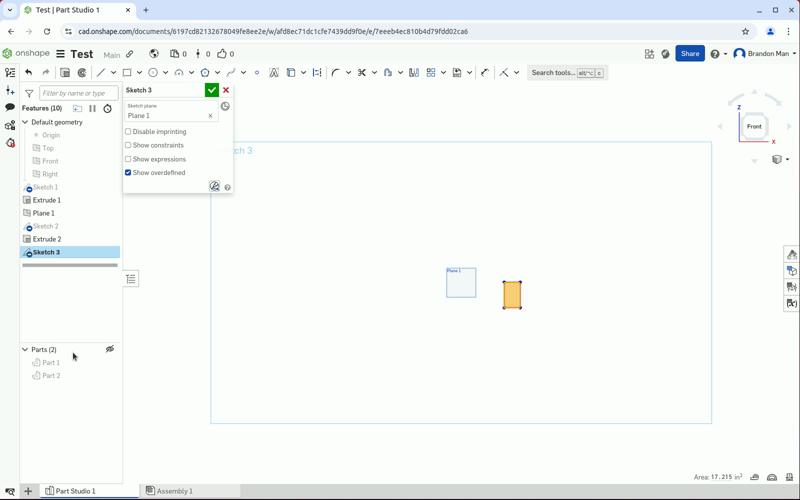
key(shift+e)
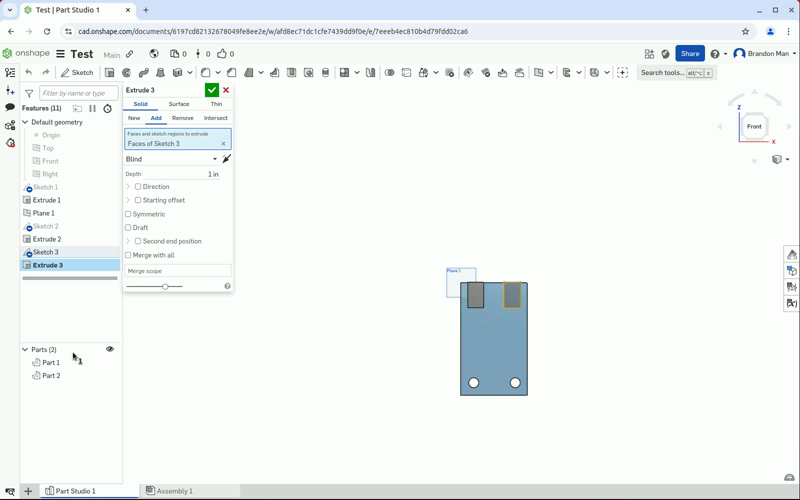
mouse_move(143, 106)
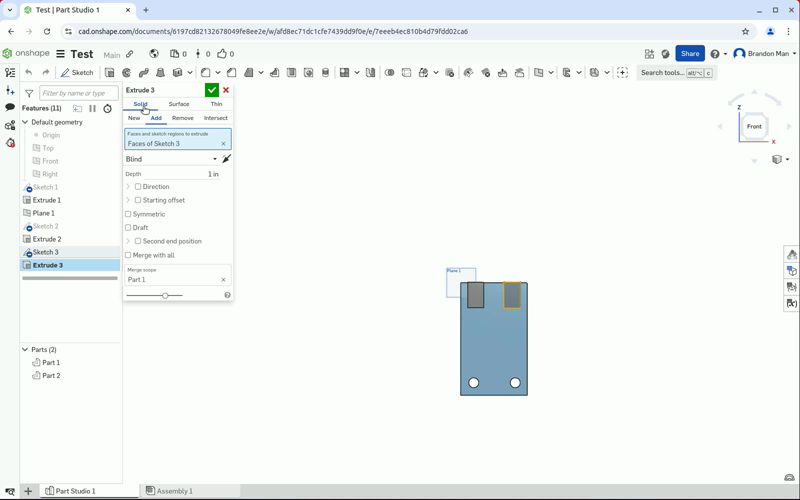
click(143, 106)
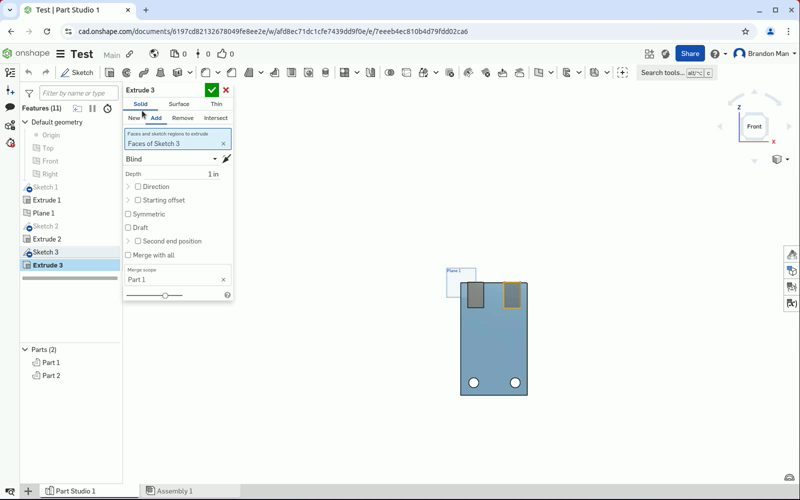
mouse_move(137, 120)
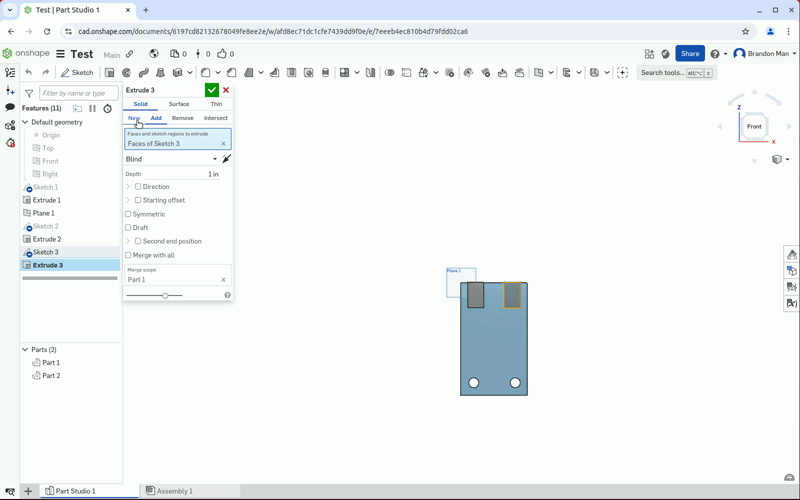
click(137, 120)
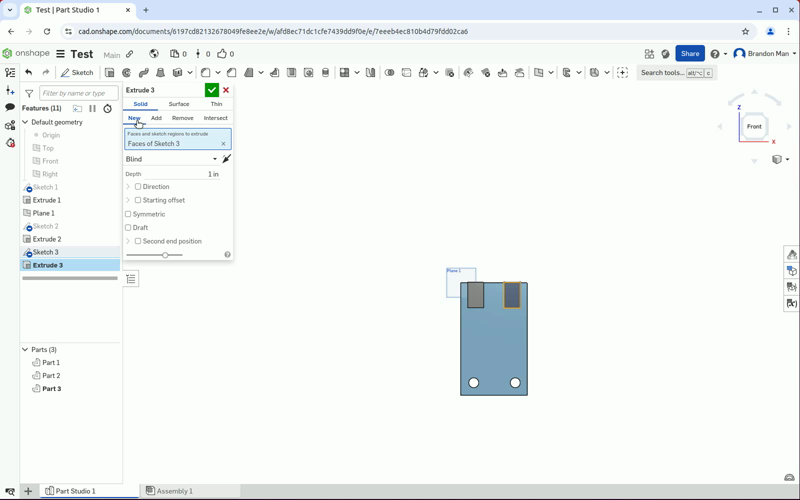
key(tab, 4)
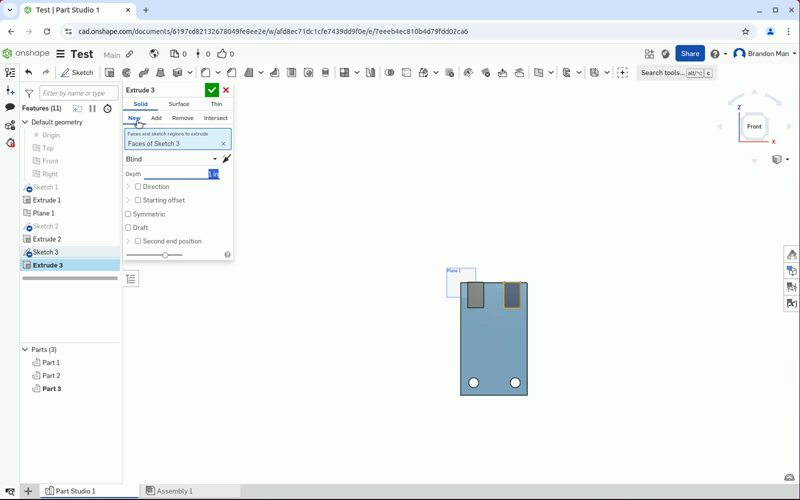
text(8.666)
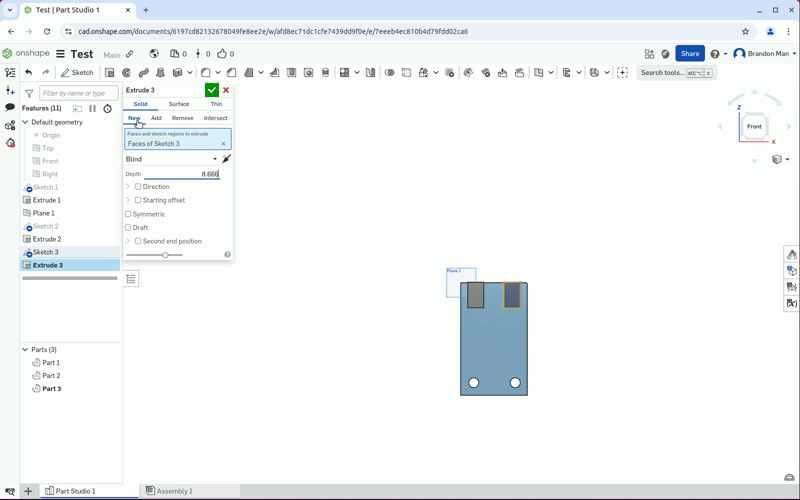
key(enter)
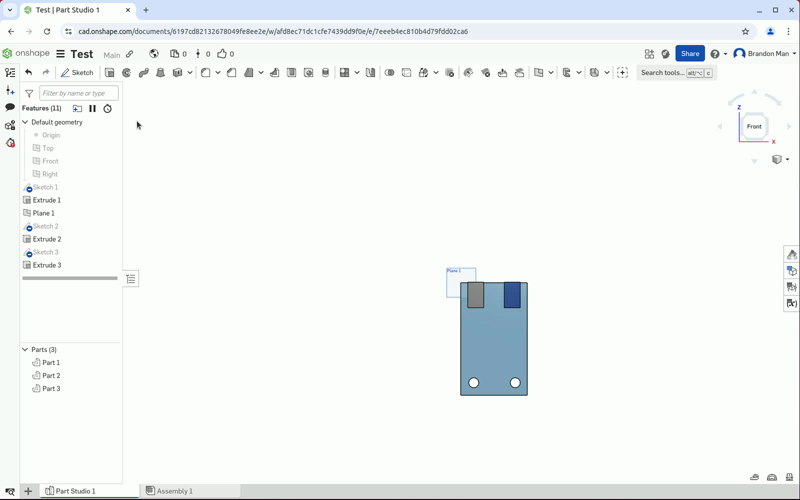
key(shift+h)
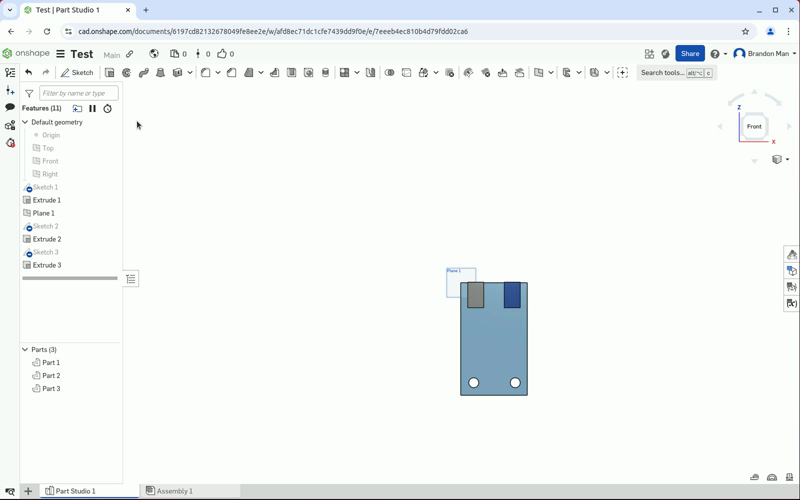
key(shift+h)
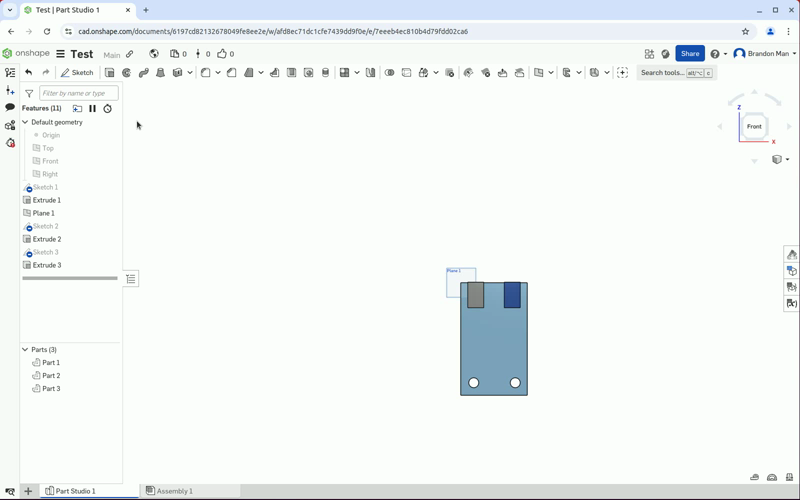
mouse_move(73, 189)
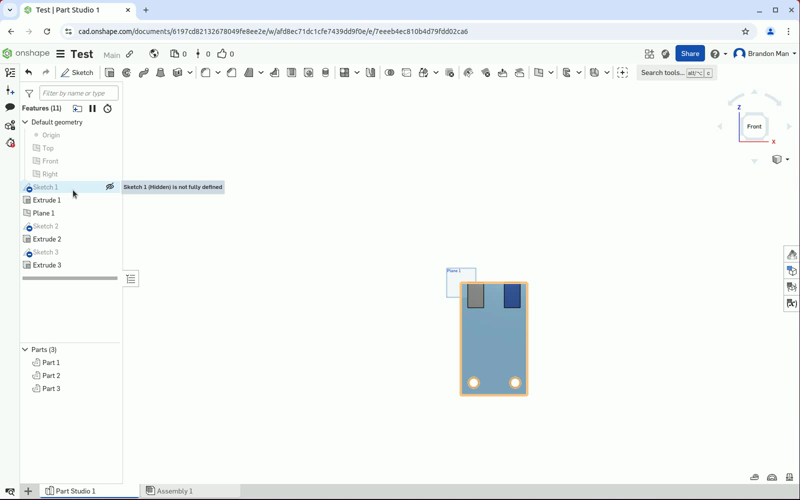
click(73, 189)
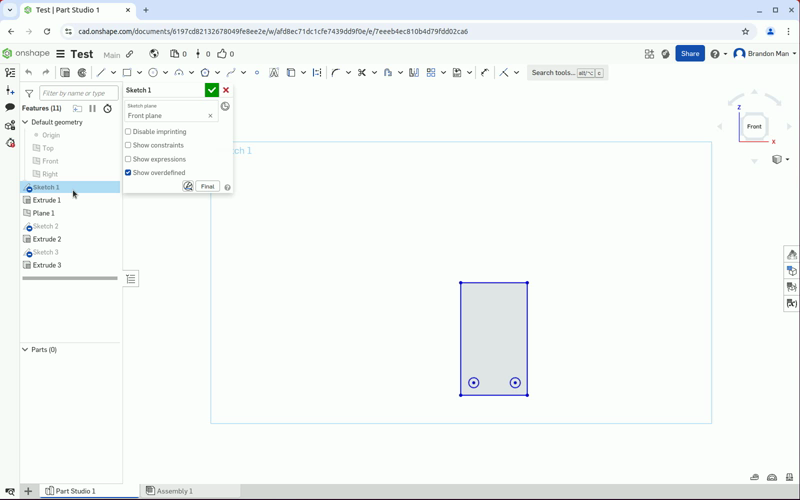
mouse_move(229, 92)
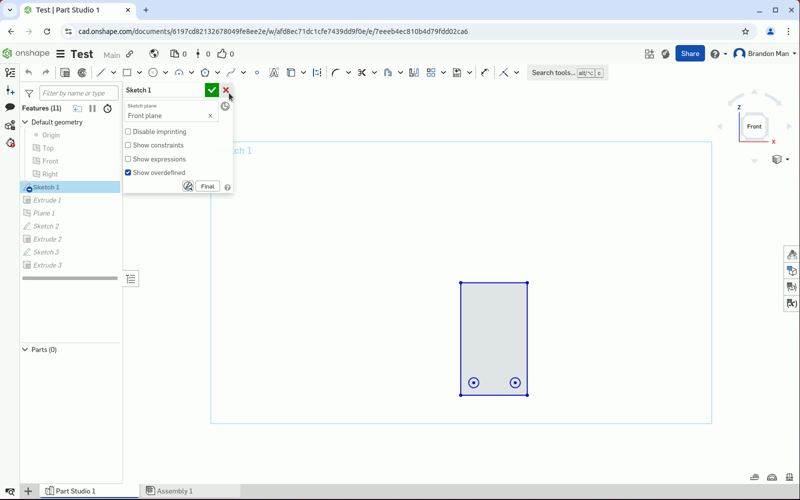
click(229, 92)
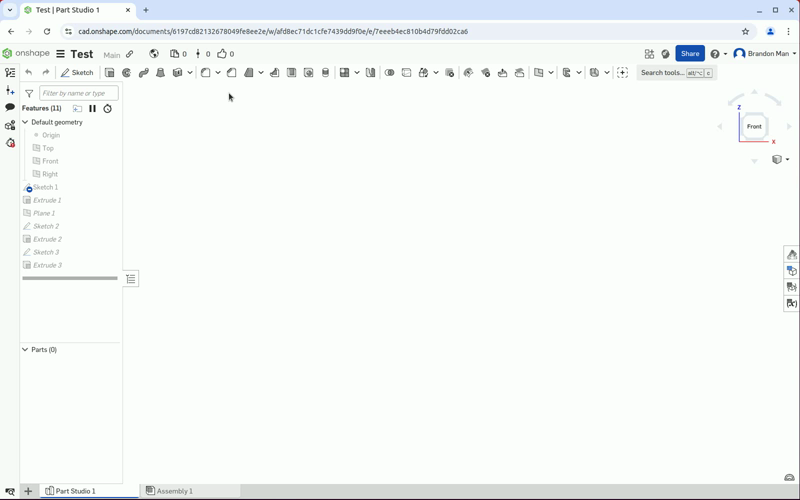
key(shift+s)
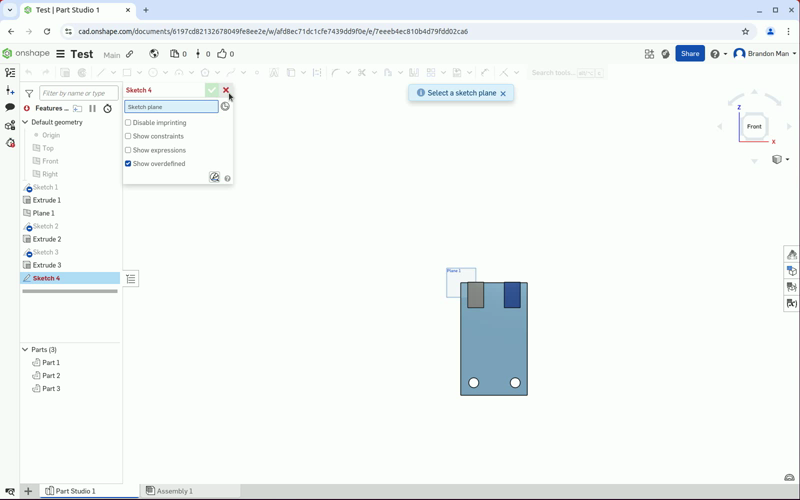
mouse_move(73, 215)
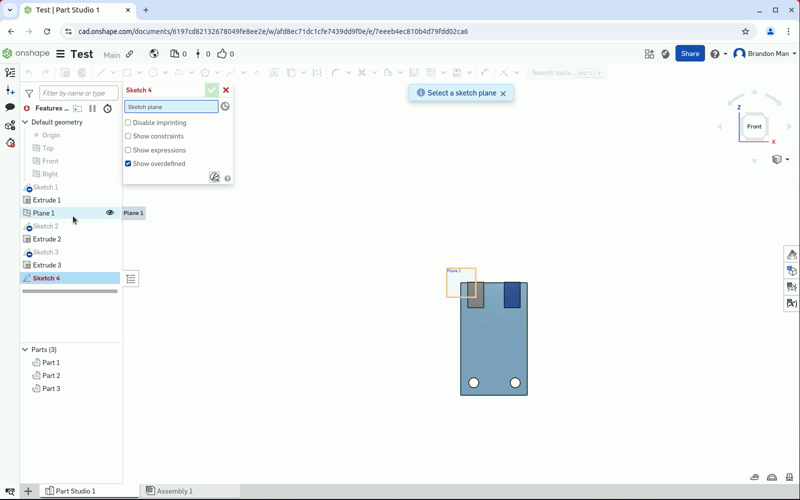
click(73, 215)
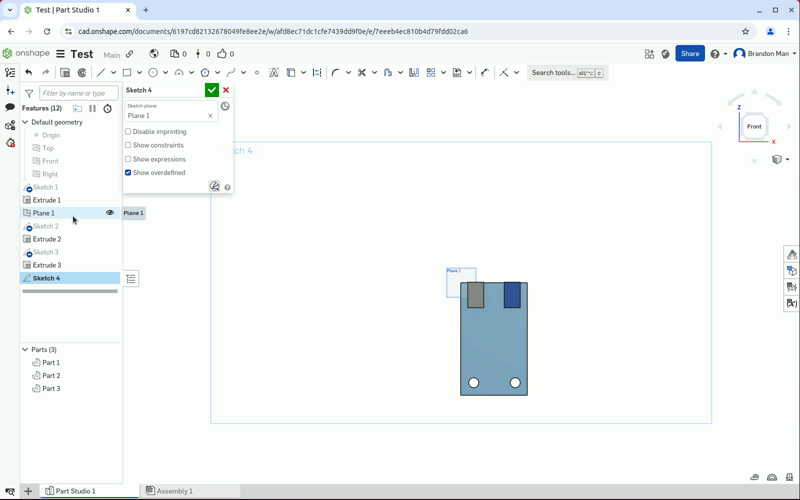
mouse_move(73, 352)
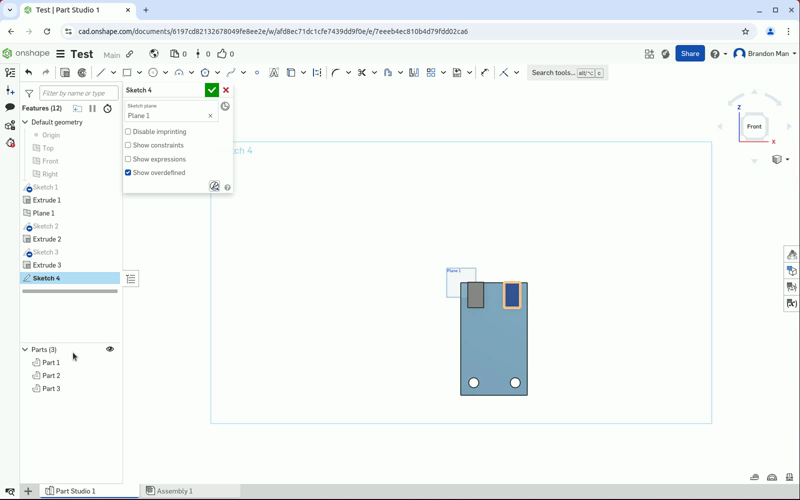
key(y)
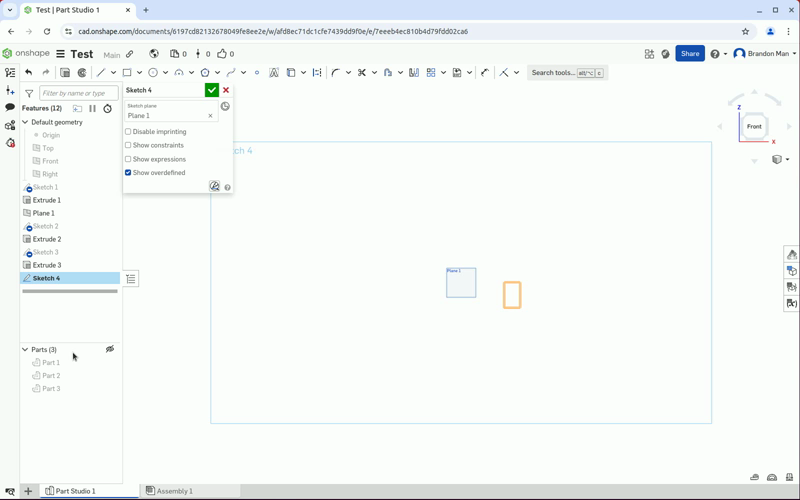
key(l)
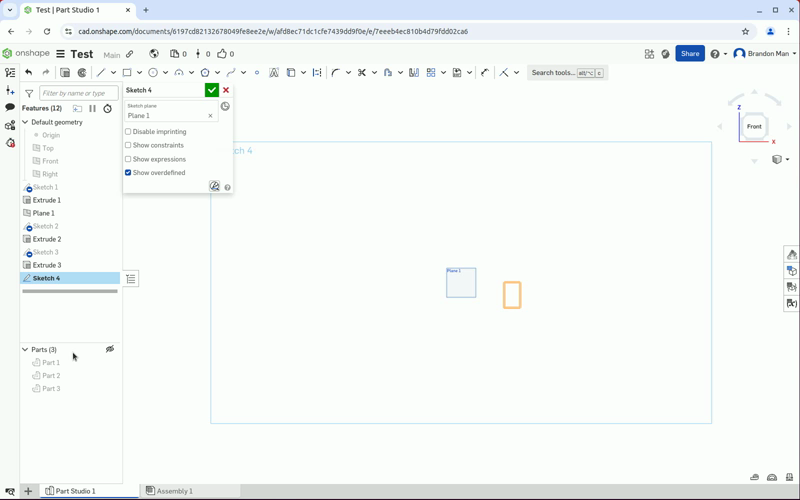
key_down(shift)
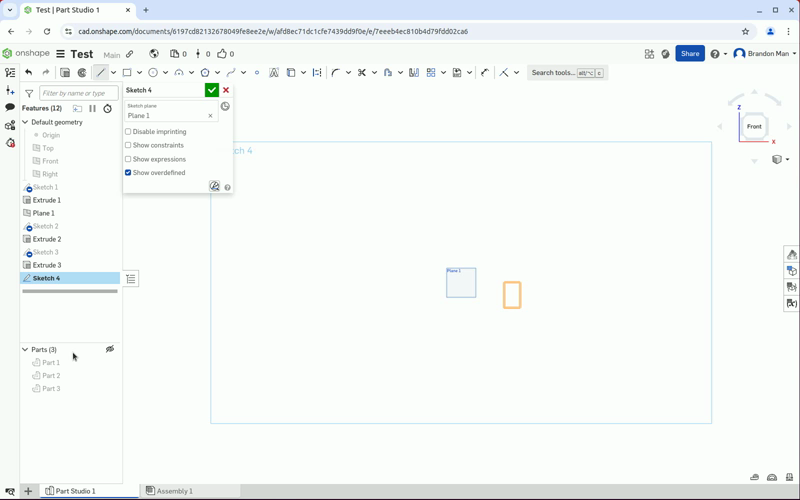
mouse_move(484, 307)
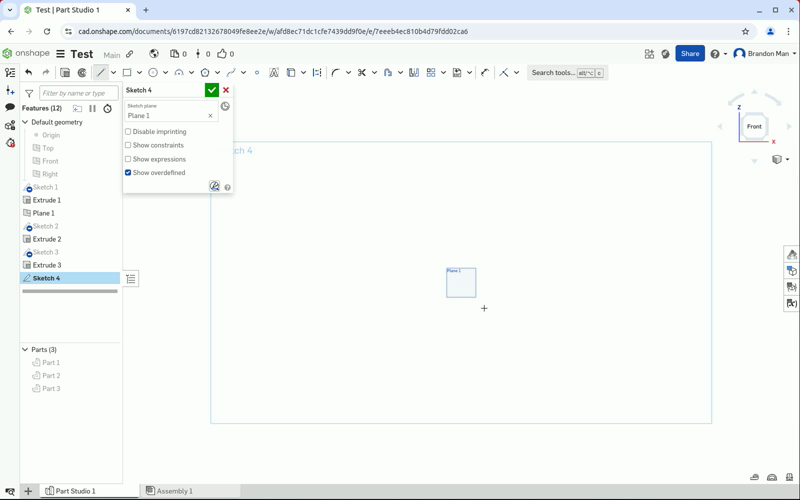
click(484, 307)
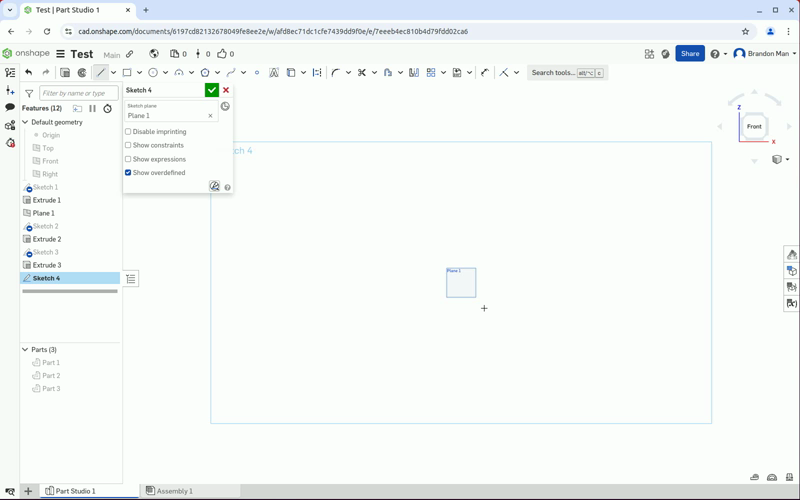
key_up(shift)
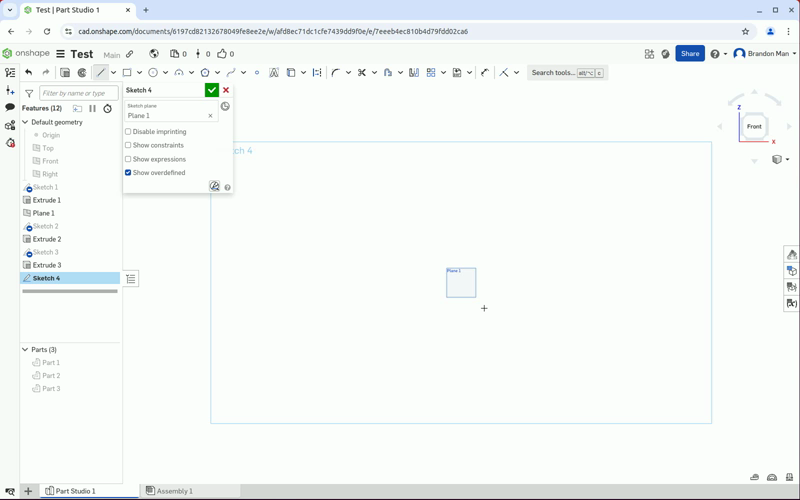
key_down(shift)
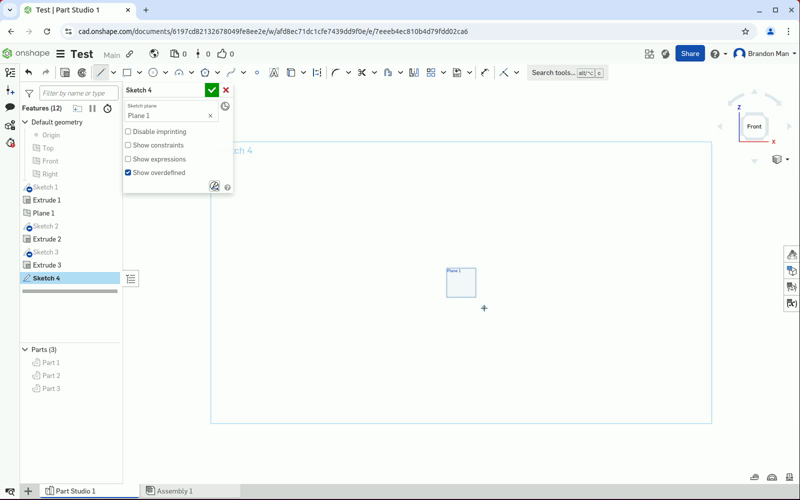
mouse_move(514, 307)
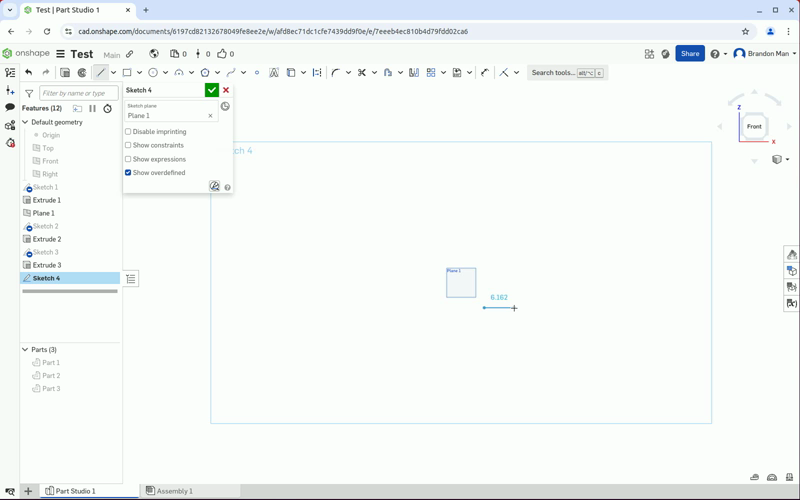
mouse_move(505, 307)
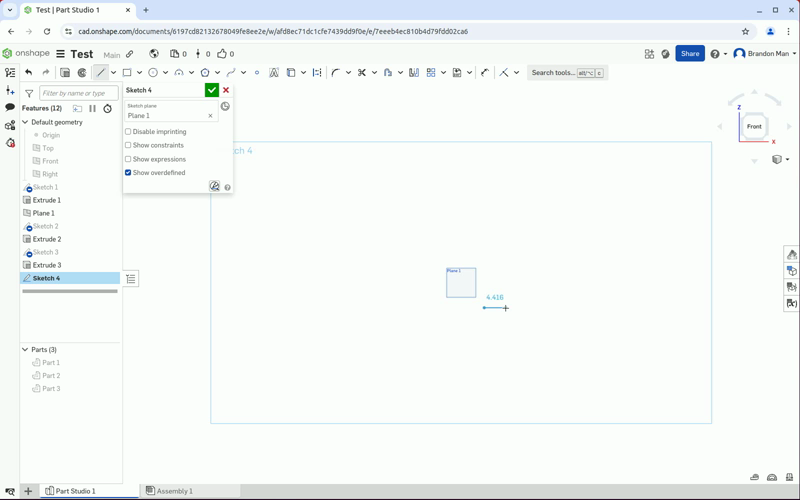
click(505, 307)
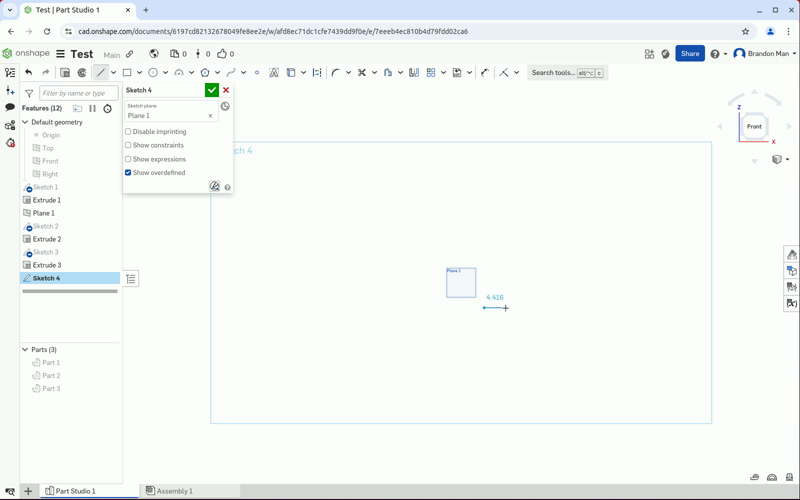
key_up(shift)
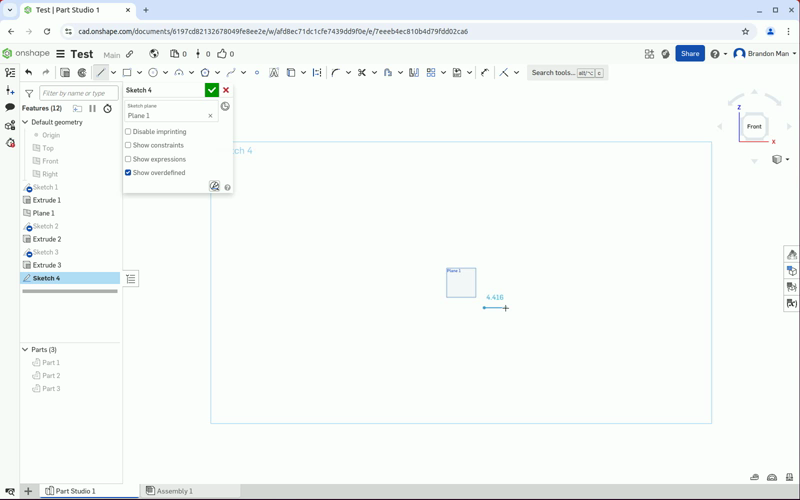
key_down(shift)
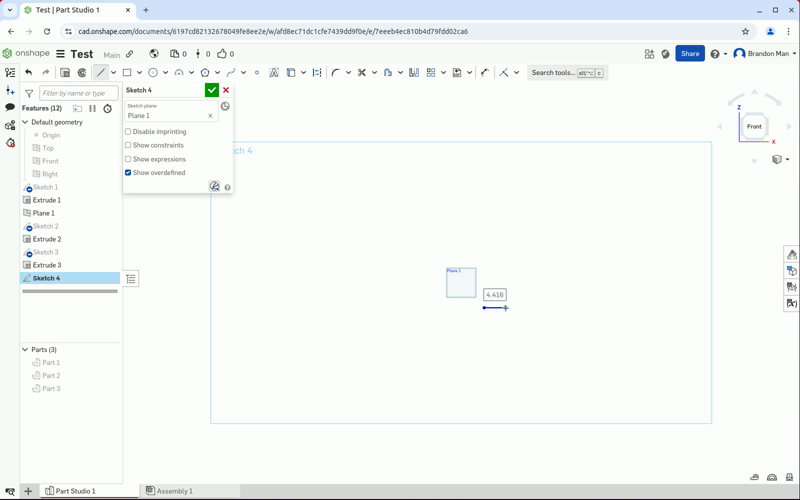
mouse_move(535, 307)
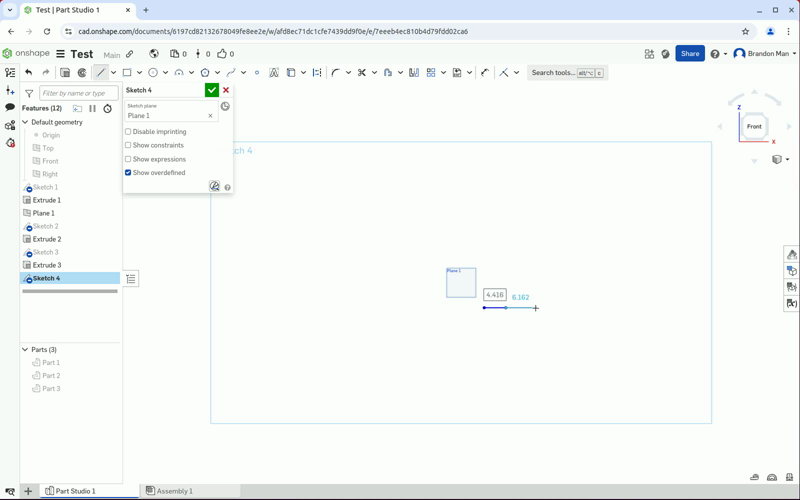
mouse_move(505, 282)
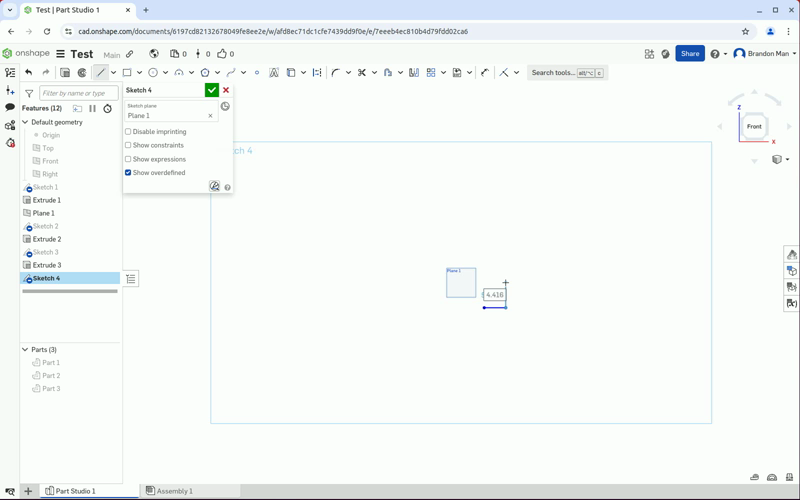
click(505, 282)
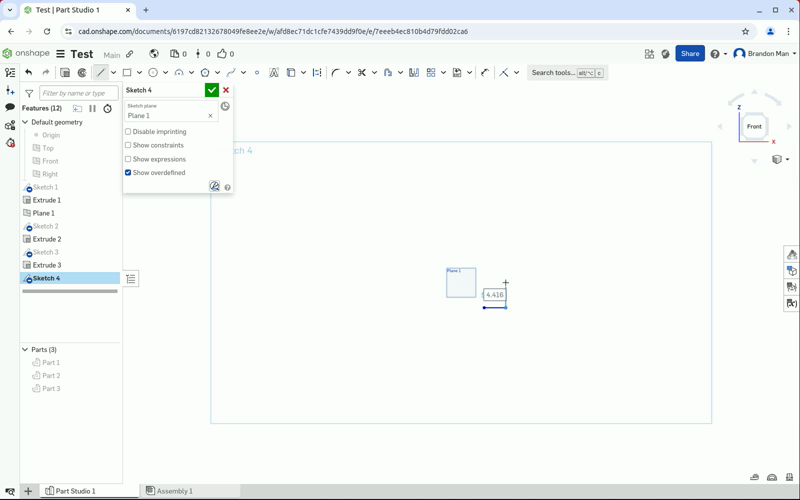
key_up(shift)
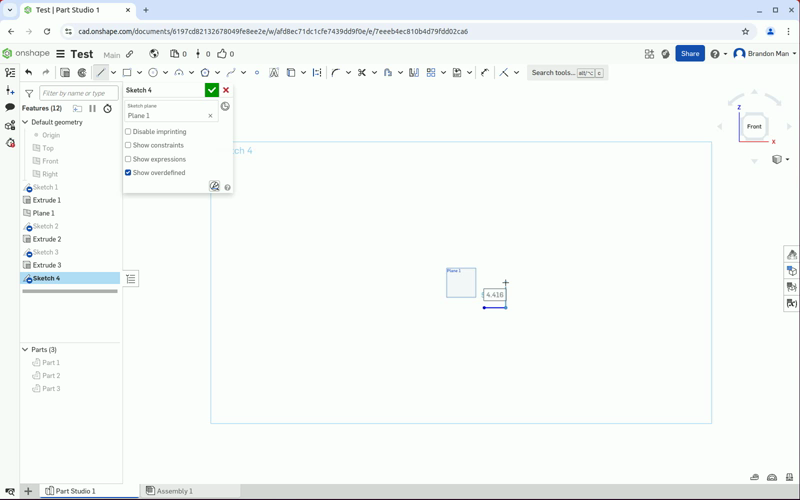
key_down(shift)
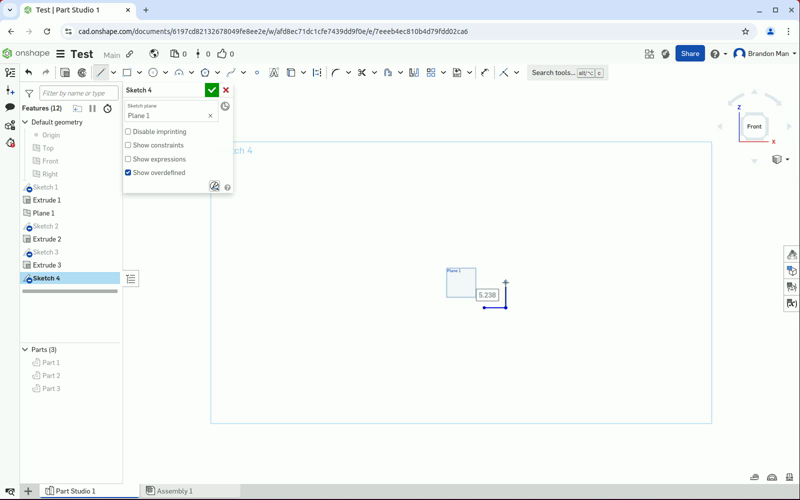
mouse_move(535, 282)
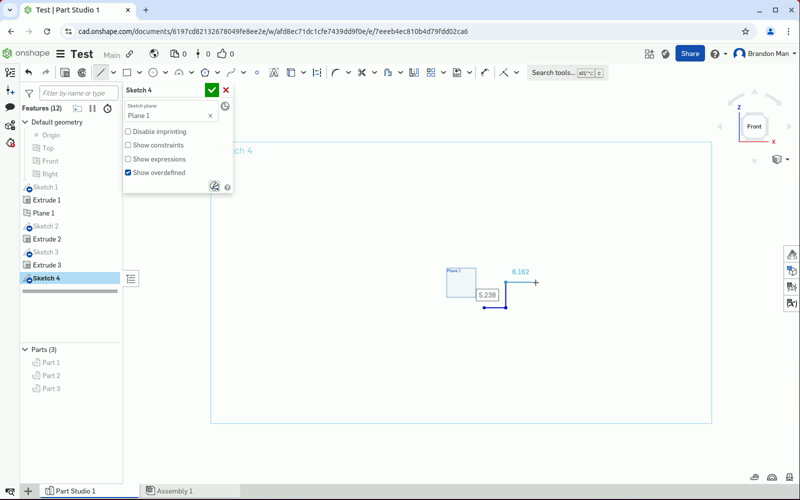
mouse_move(484, 282)
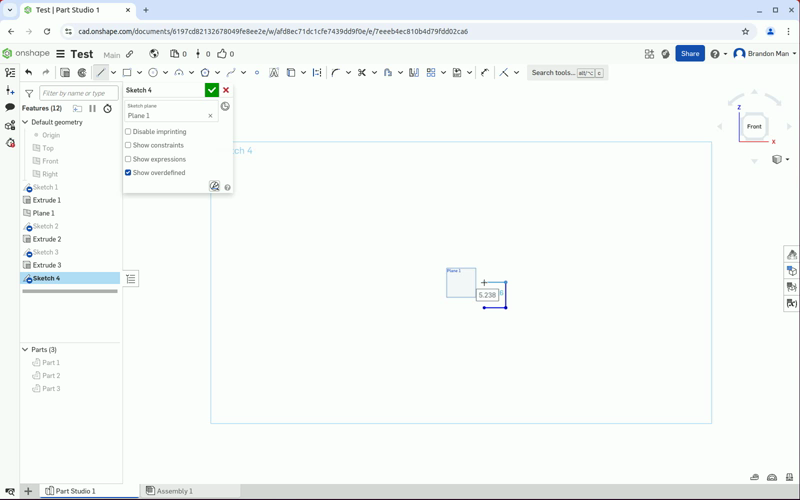
click(484, 282)
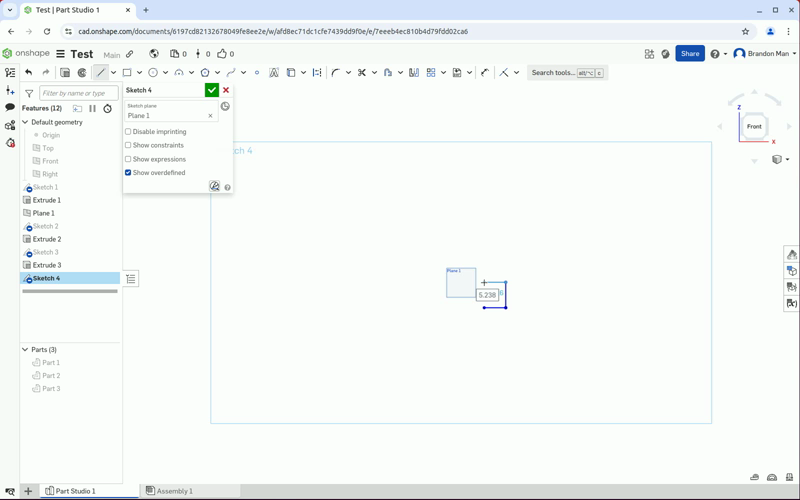
key_up(shift)
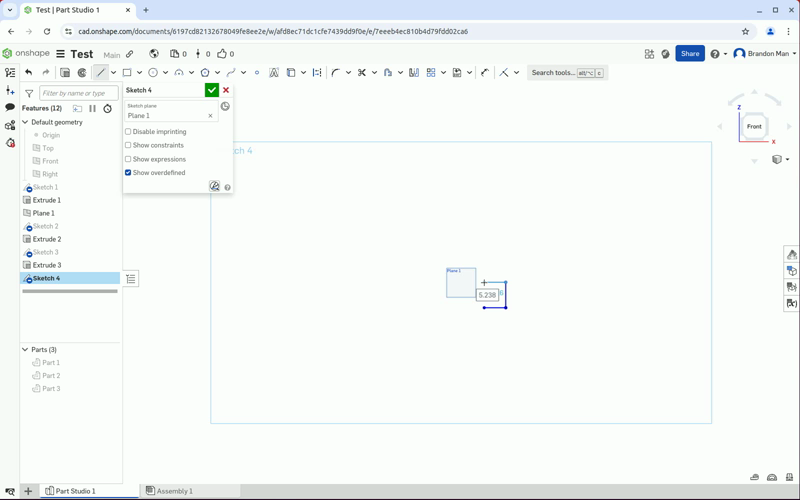
mouse_move(514, 282)
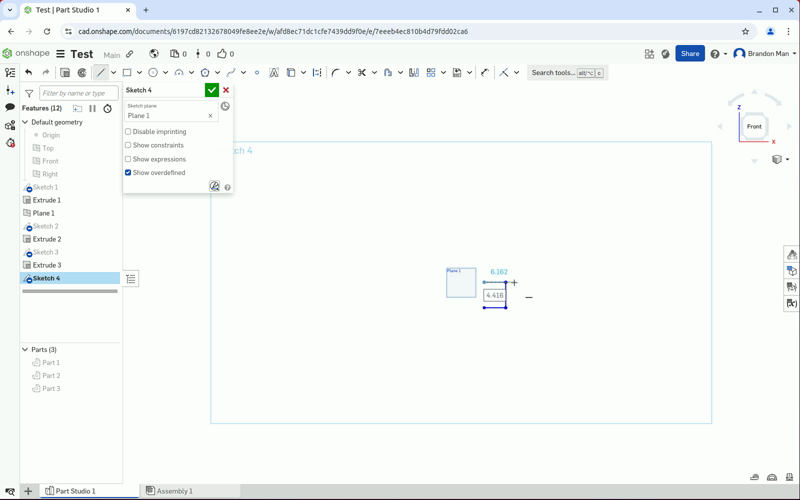
key_down(shift)
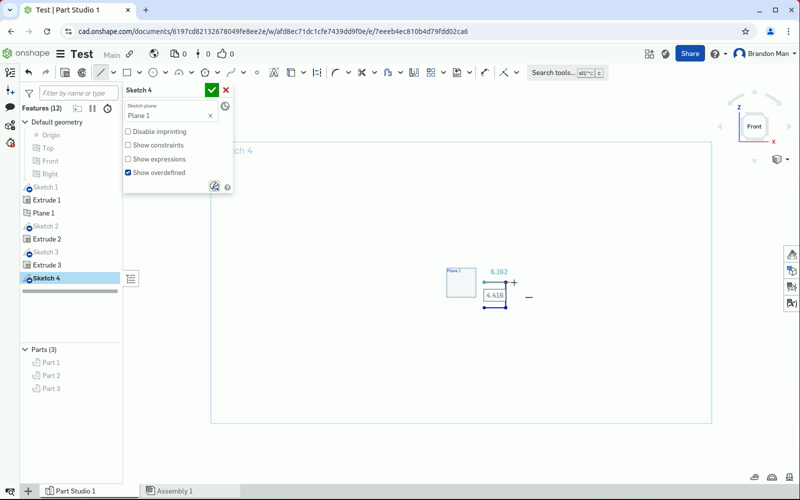
mouse_move(484, 307)
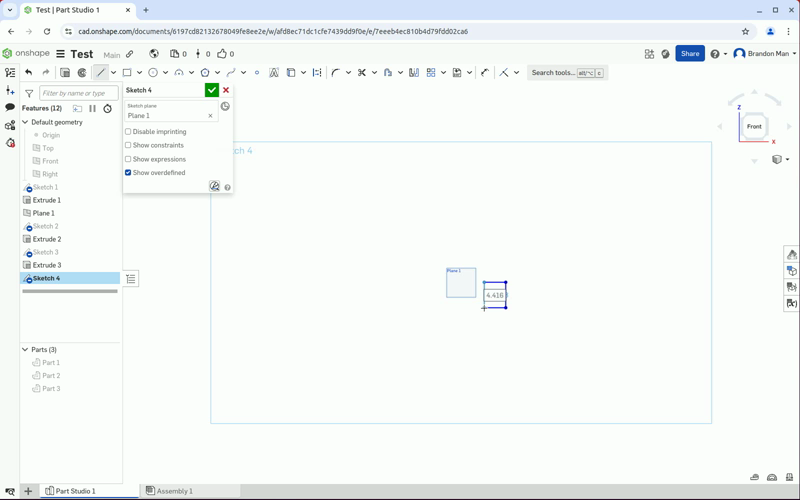
key_up(shift)
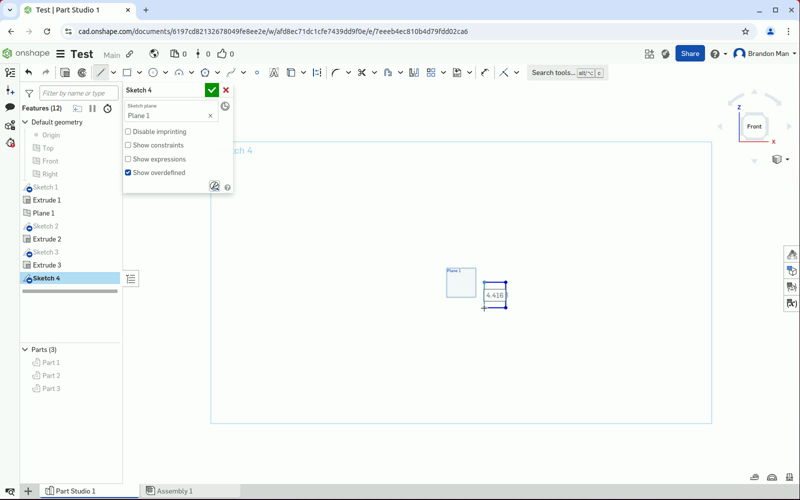
click(484, 307)
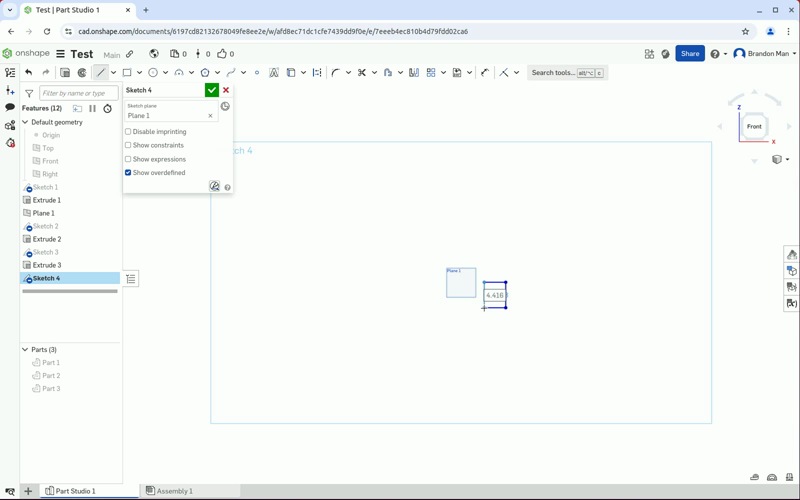
key(esc)
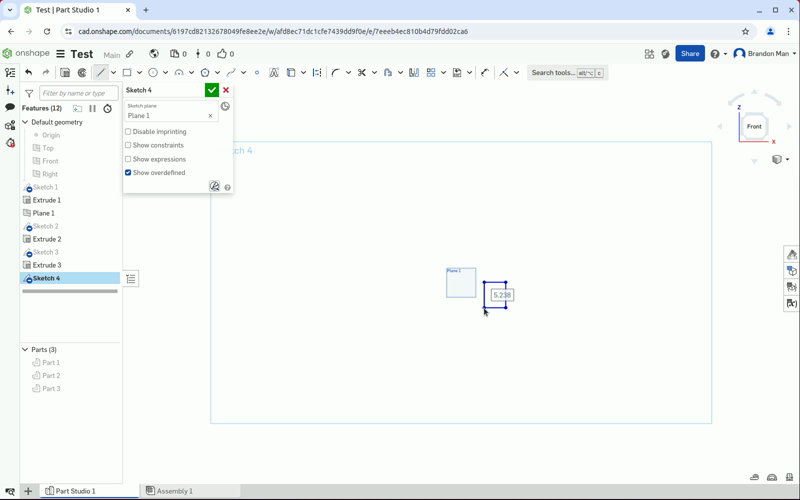
mouse_move(491, 292)
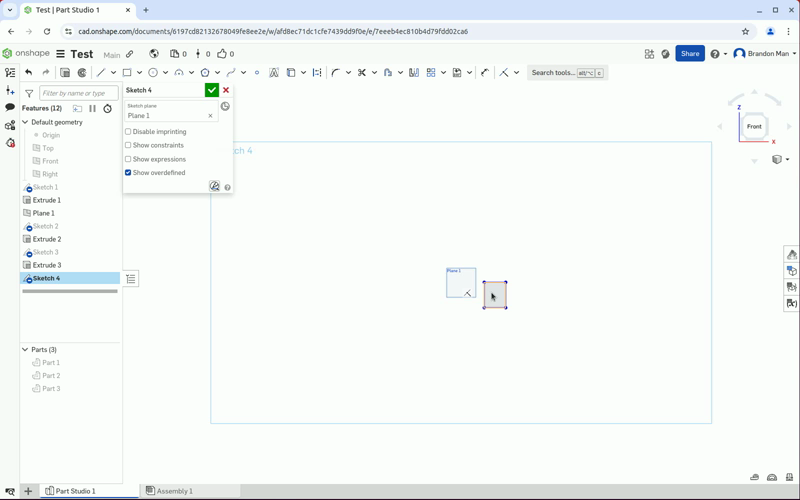
scroll(6)
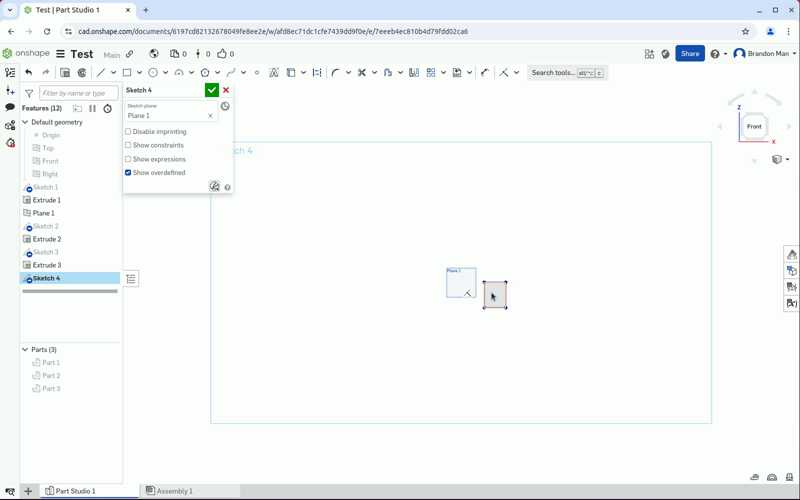
scroll(6)
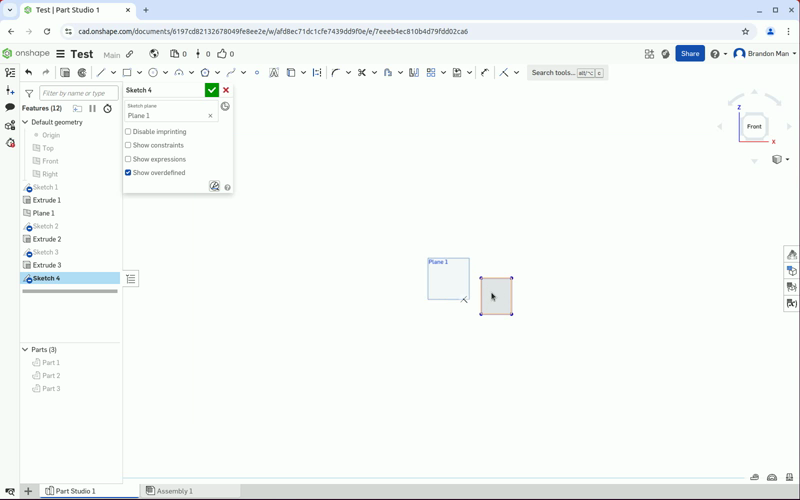
scroll(6)
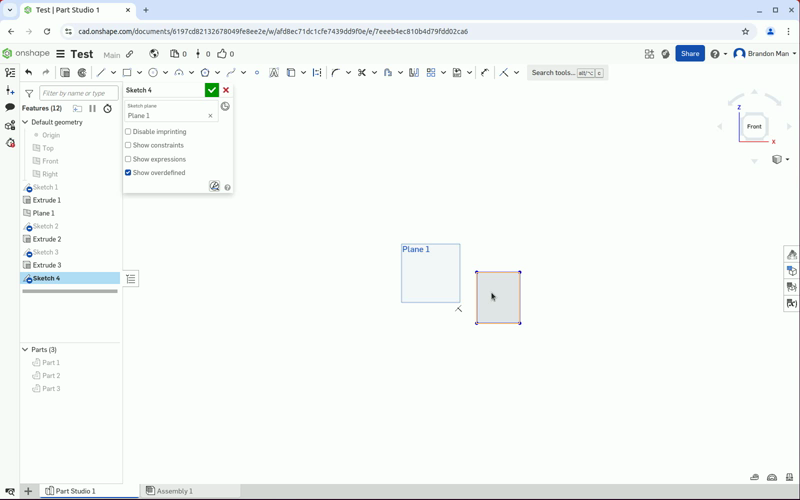
scroll(6)
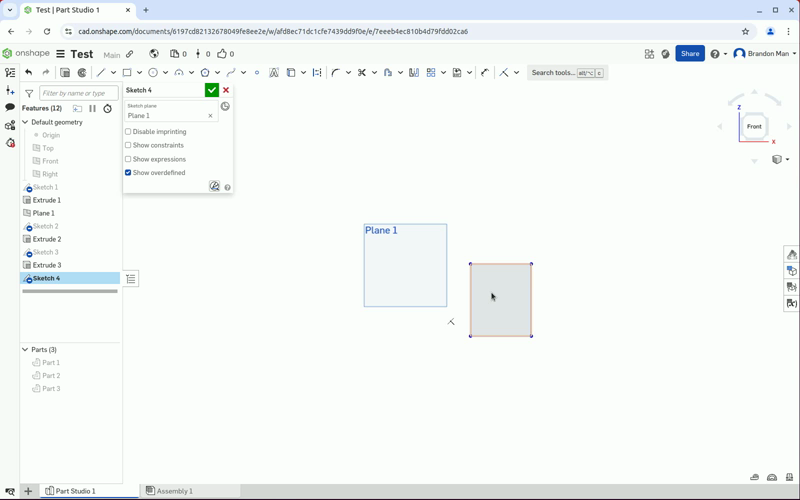
scroll(6)
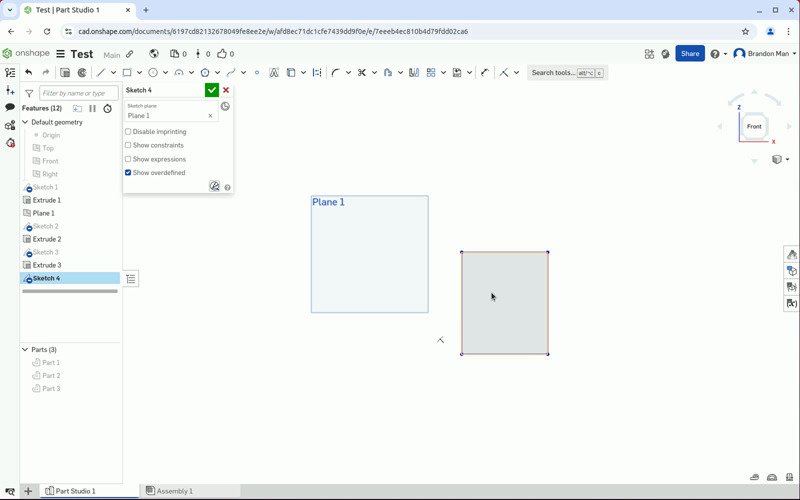
scroll(6)
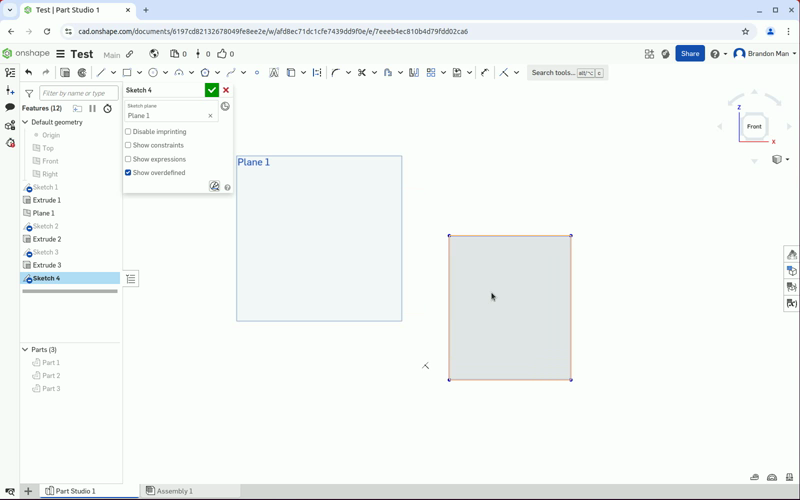
scroll(6)
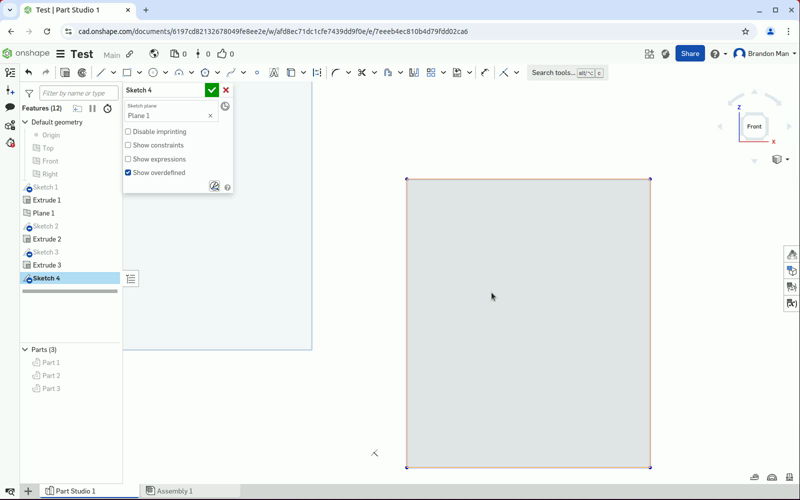
click(491, 292)
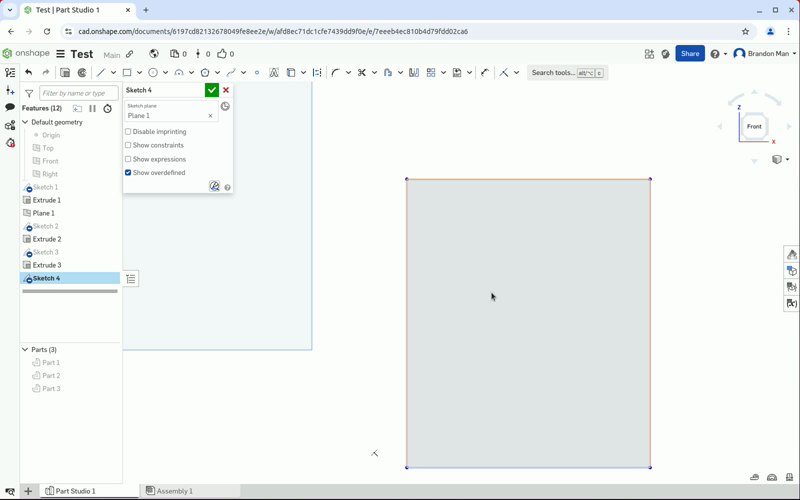
scroll(-6)
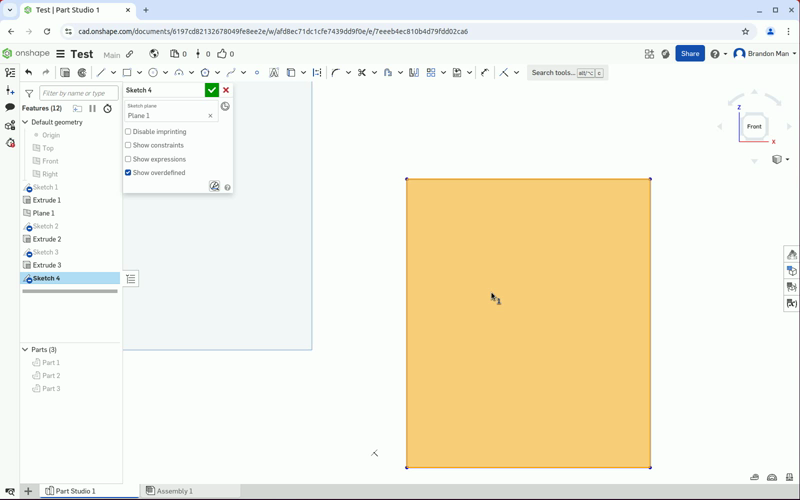
scroll(-6)
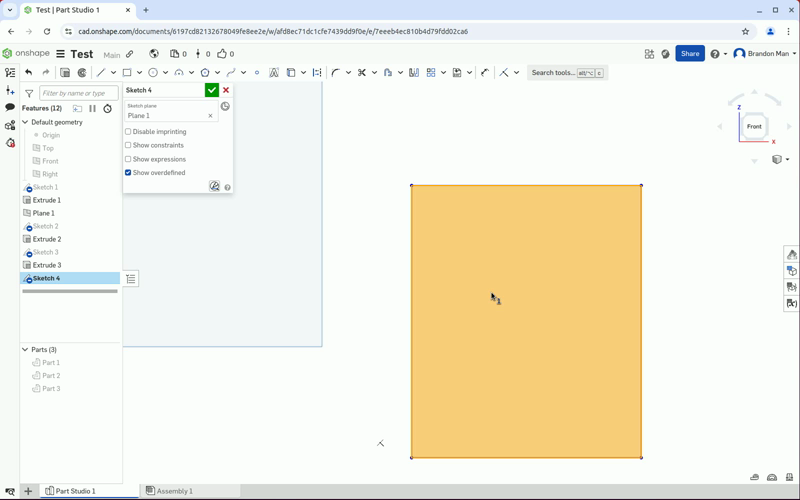
scroll(-6)
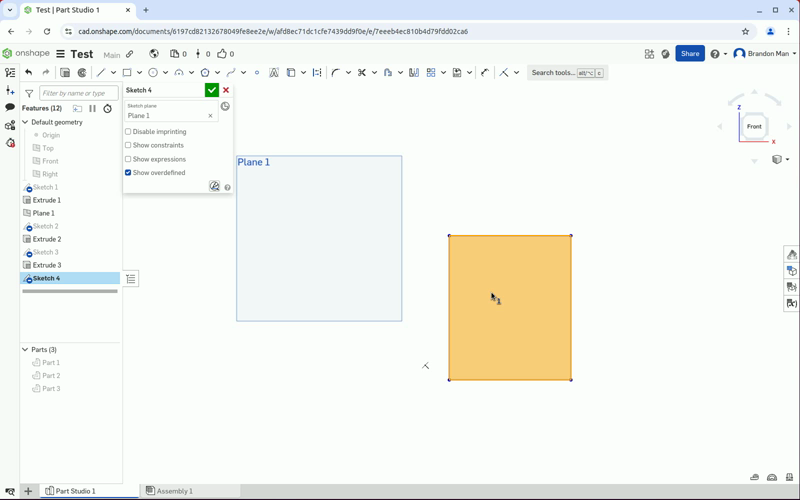
scroll(-6)
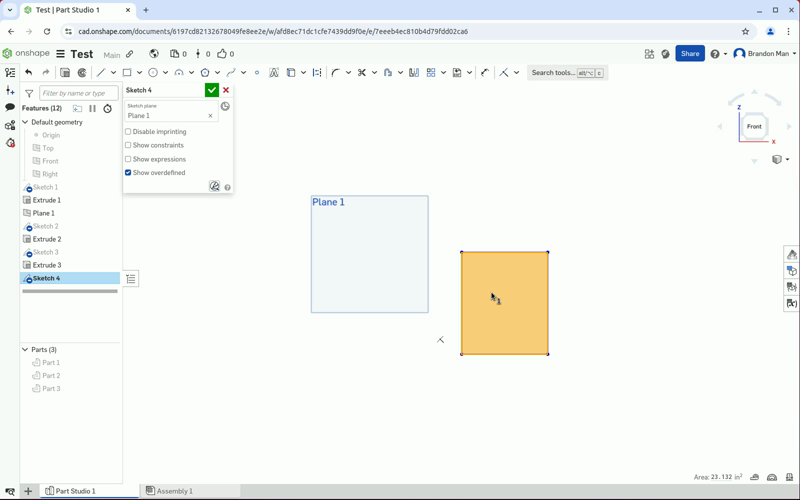
scroll(-6)
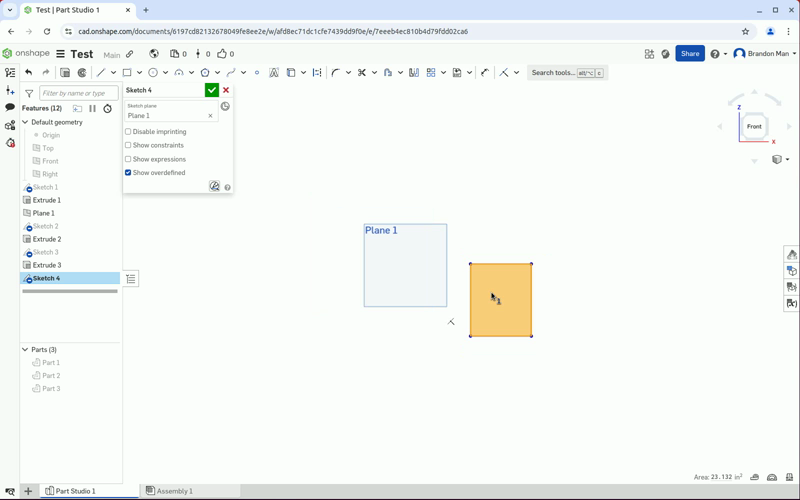
scroll(-6)
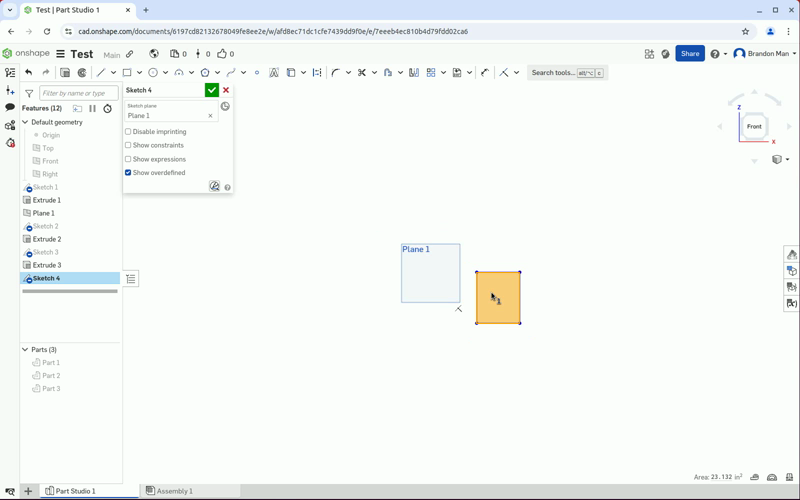
scroll(-6)
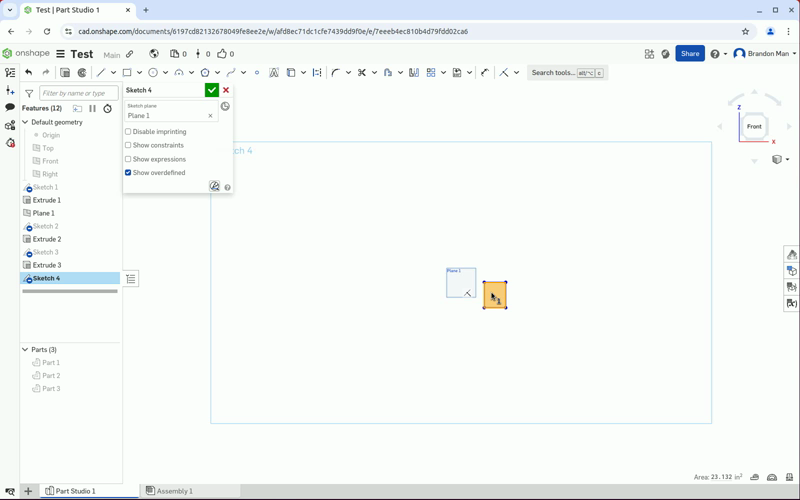
mouse_move(73, 352)
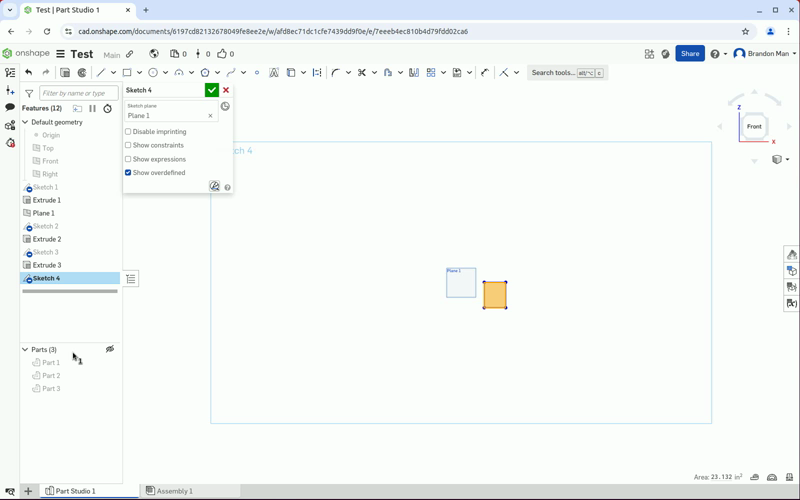
key(shift+y)
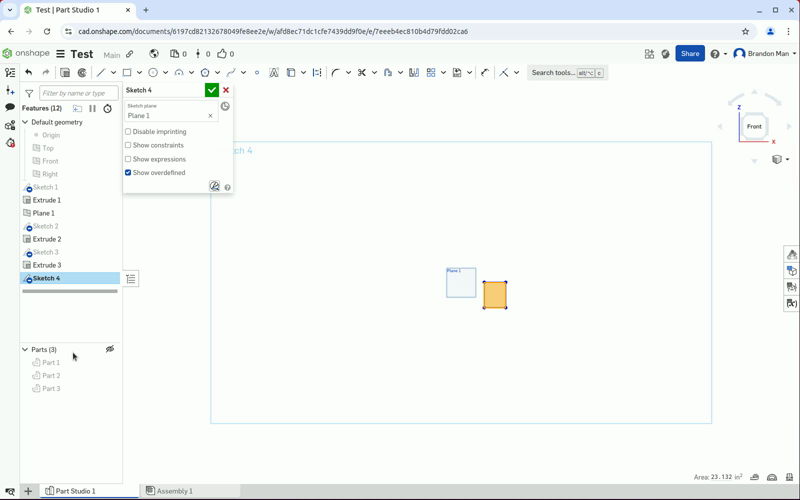
key(shift+e)
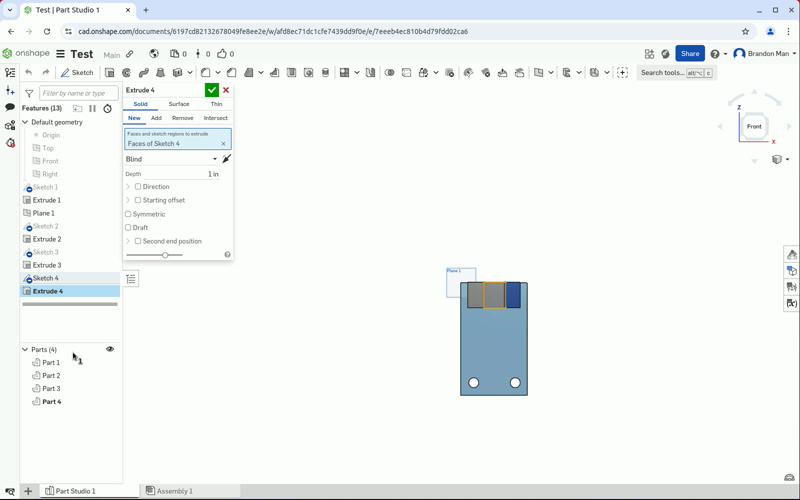
mouse_move(143, 106)
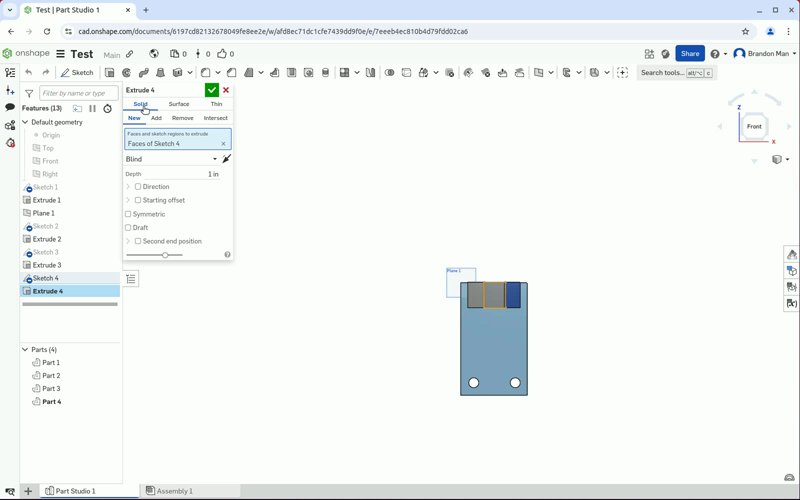
click(143, 106)
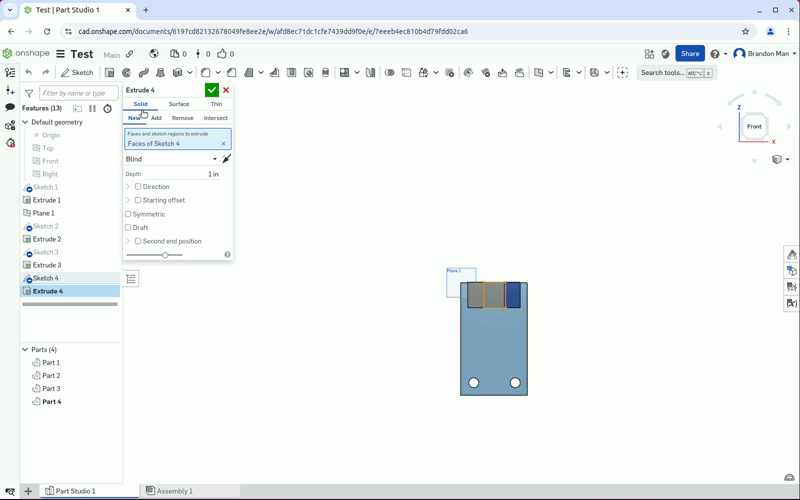
mouse_move(137, 120)
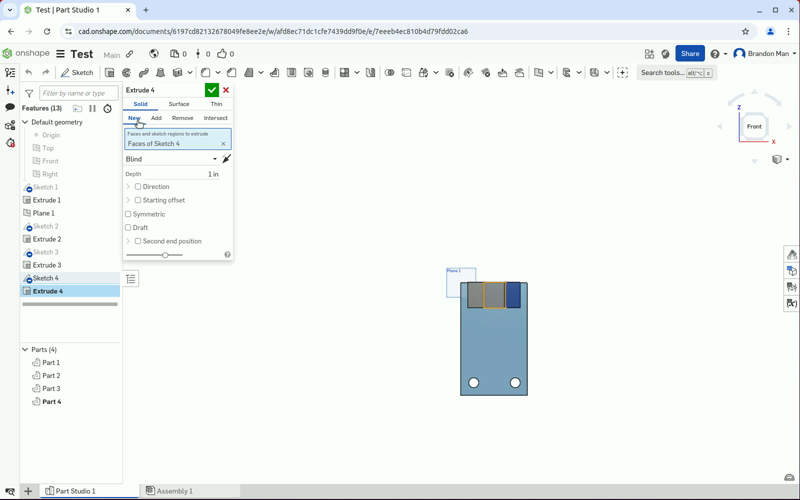
click(137, 120)
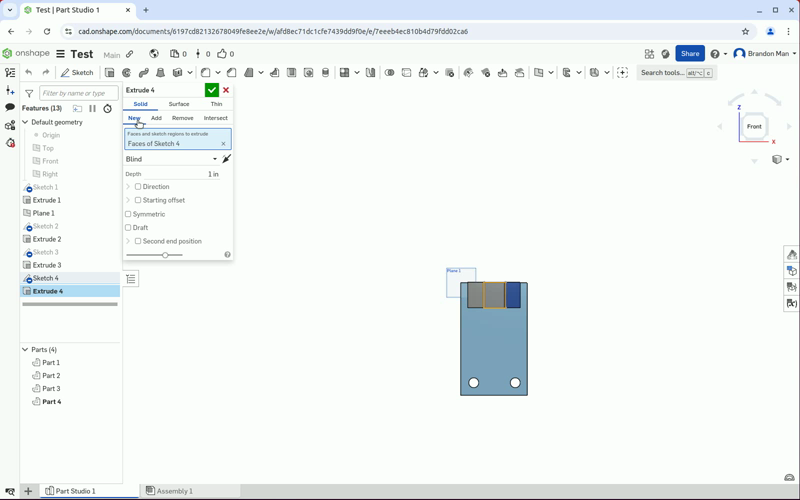
key(tab, 4)
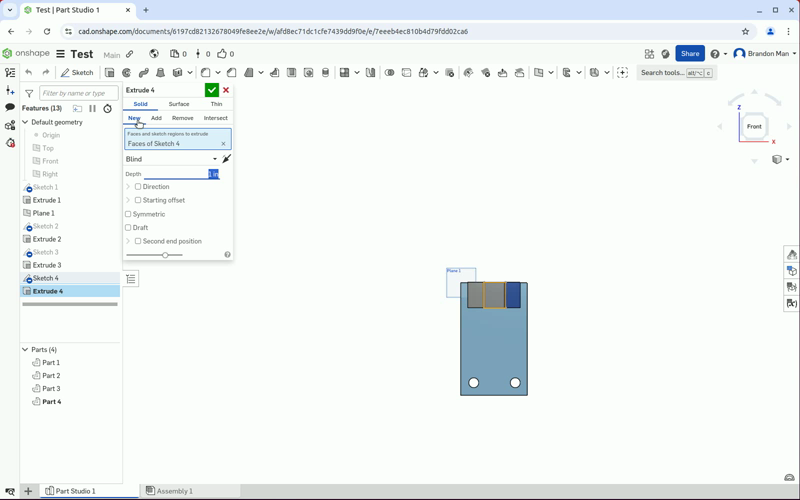
text(1.685)
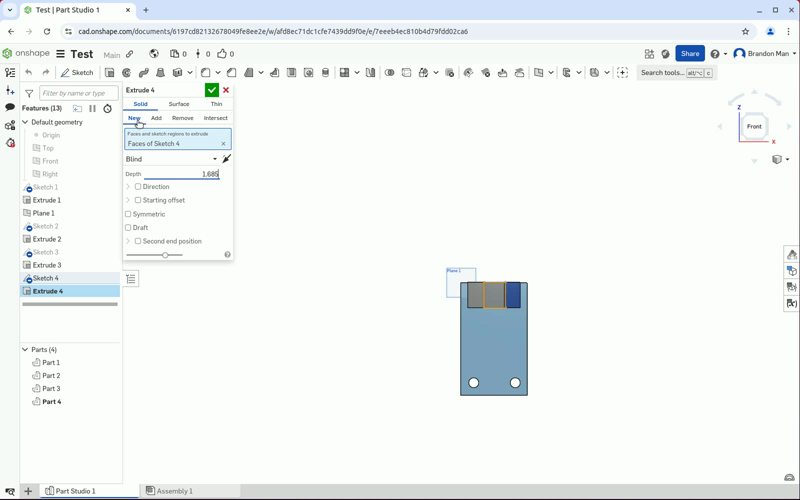
key(enter)
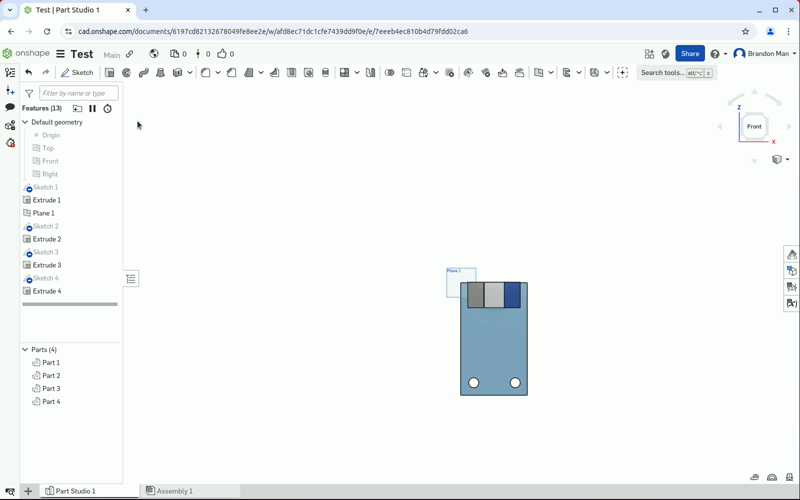
key(shift+h)
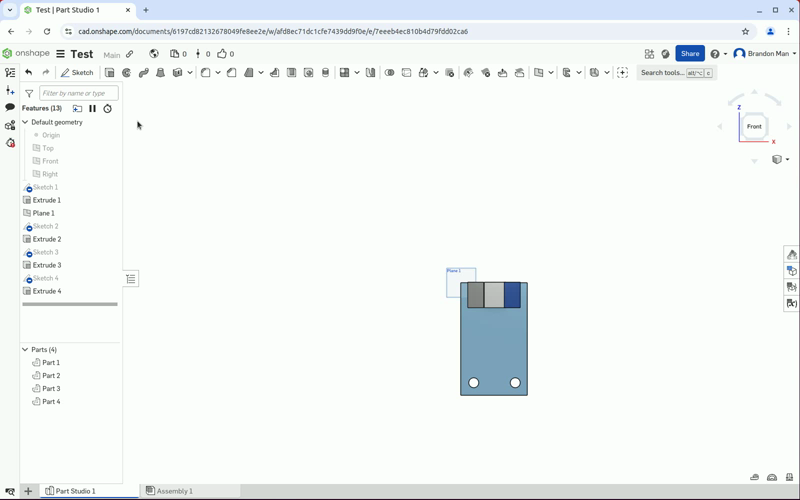
key(shift+h)
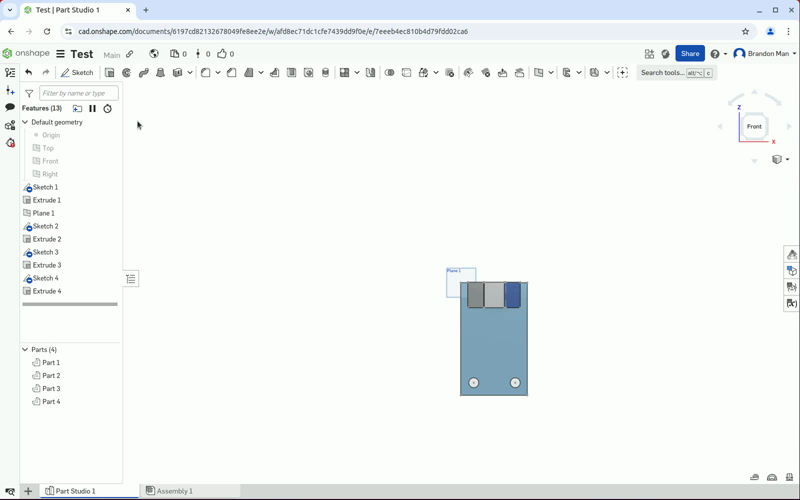
key(shift+7)
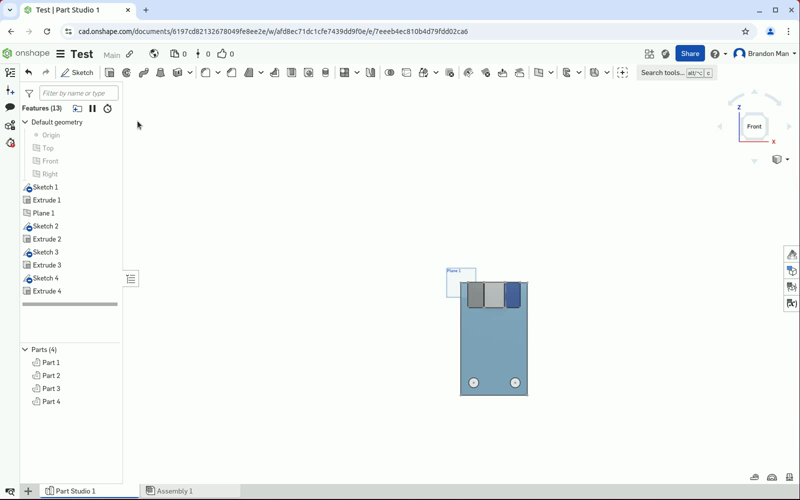
key(left, 2)
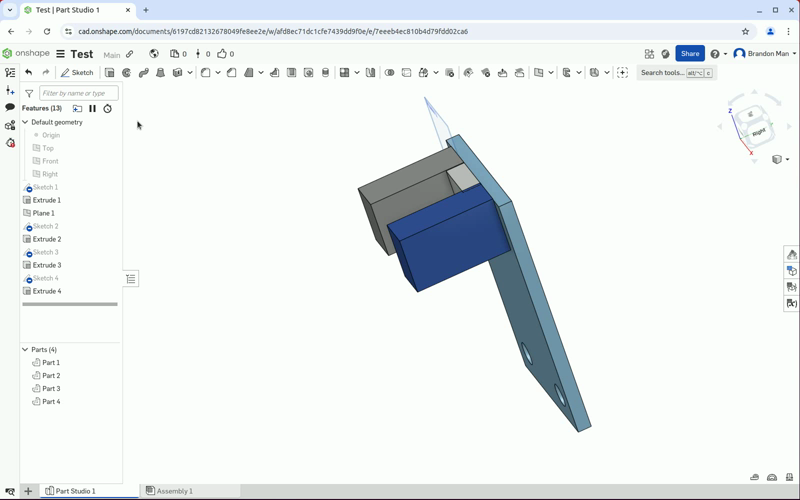
key(down, 2)
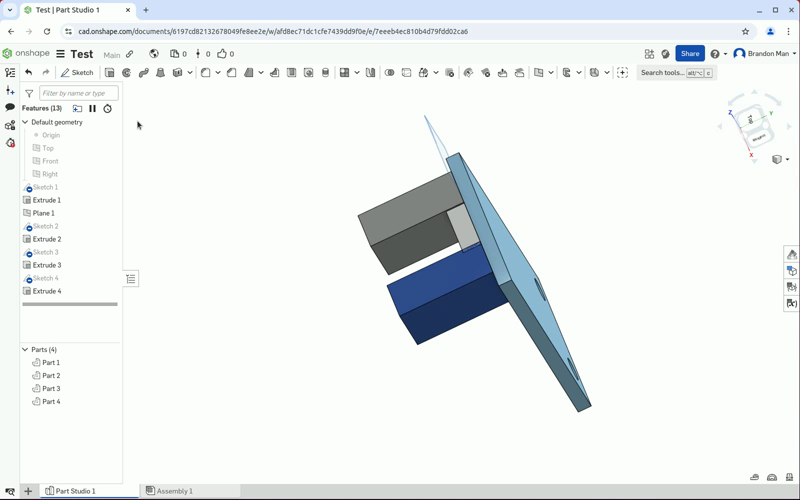
key(up, 2)
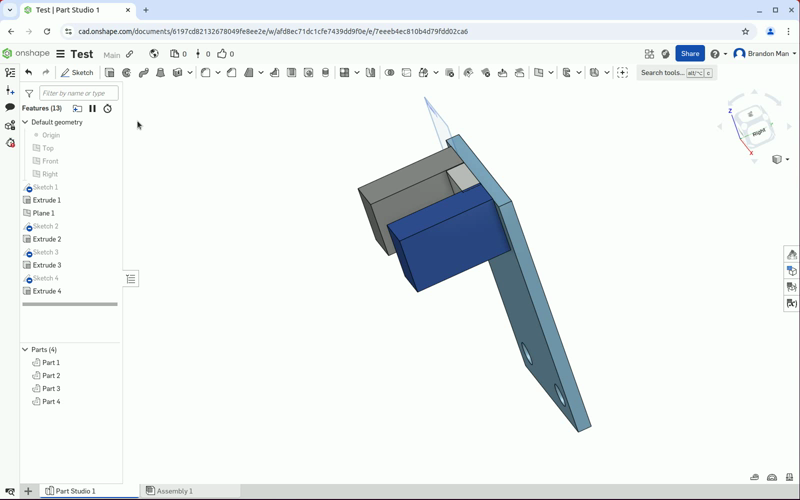
key(right, 2)
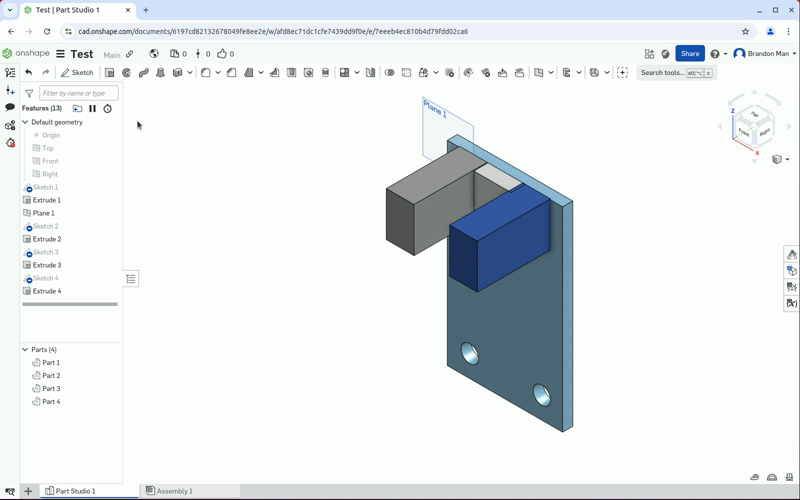
mouse_move(73, 189)
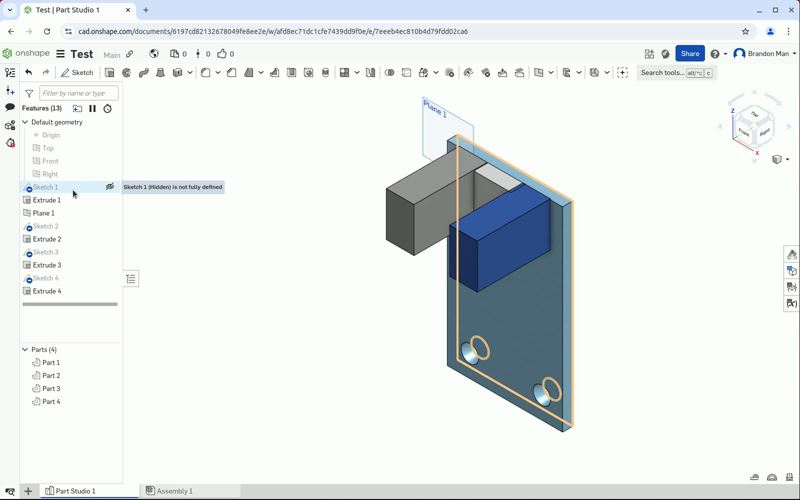
click(73, 189)